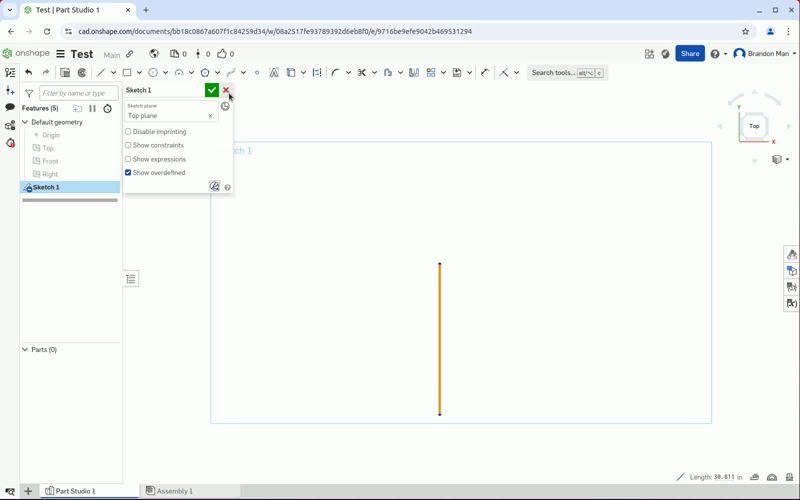
key(shift+h)
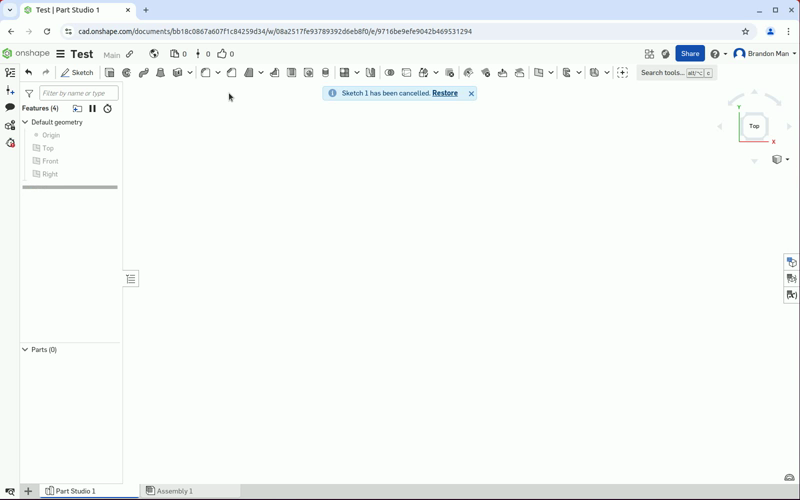
mouse_move(73, 352)
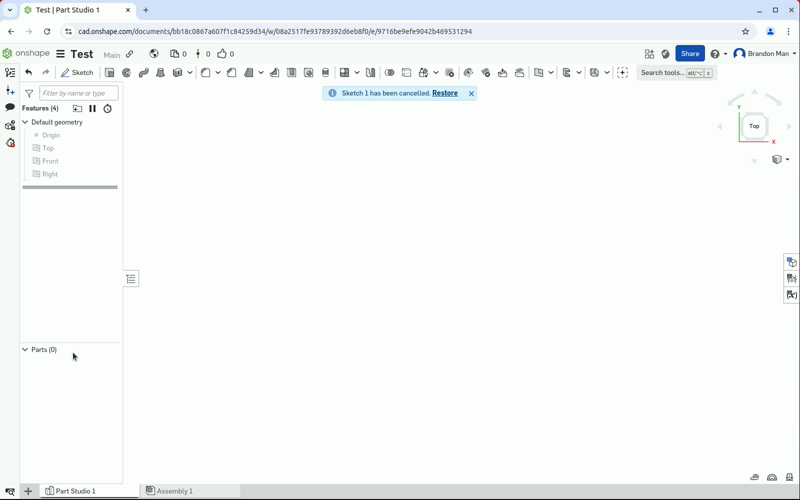
key(y)
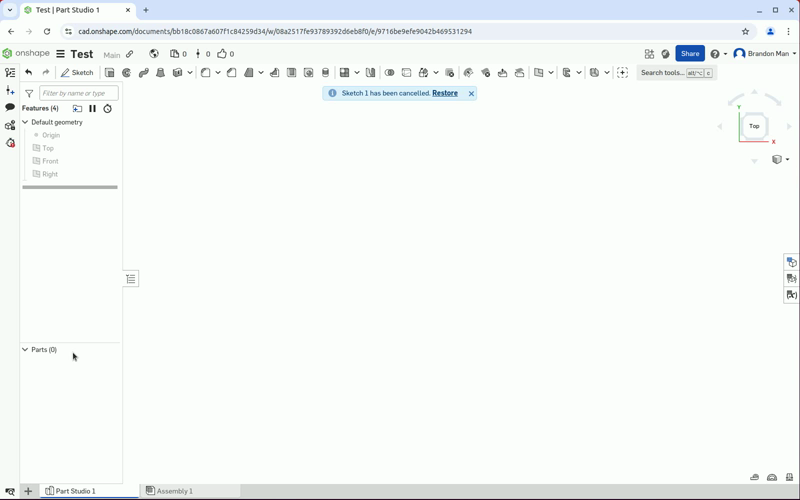
key(shift+p)
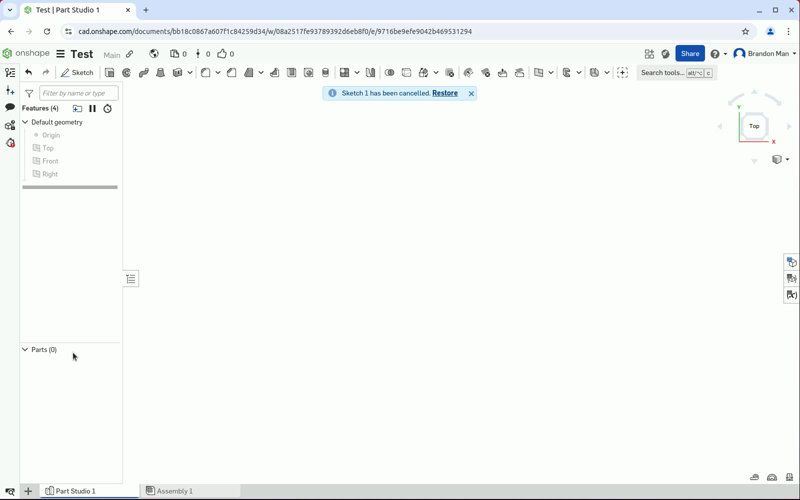
key(space)
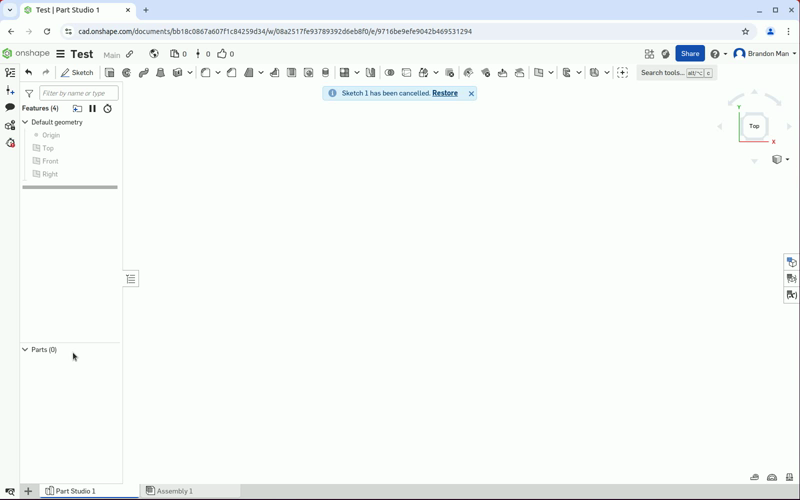
key_down(shift)
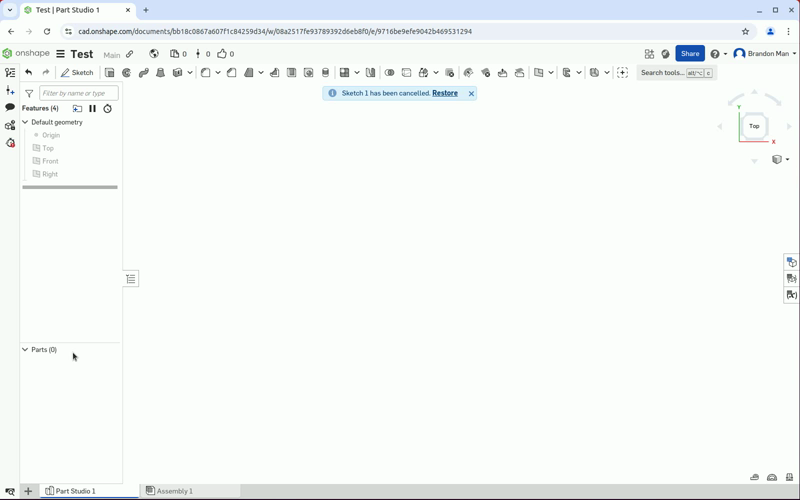
key(up)
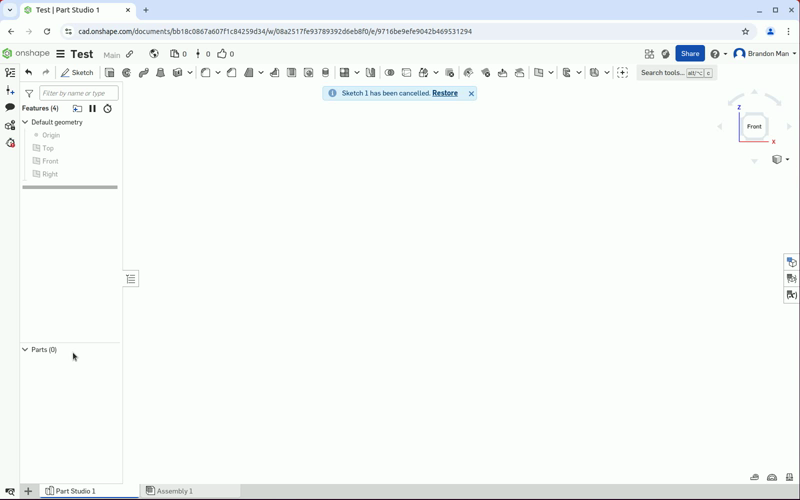
key_up(shift)
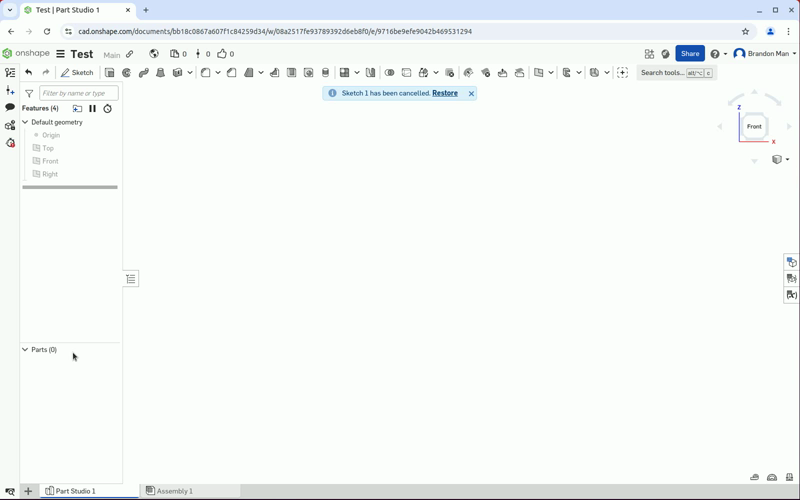
mouse_move(73, 352)
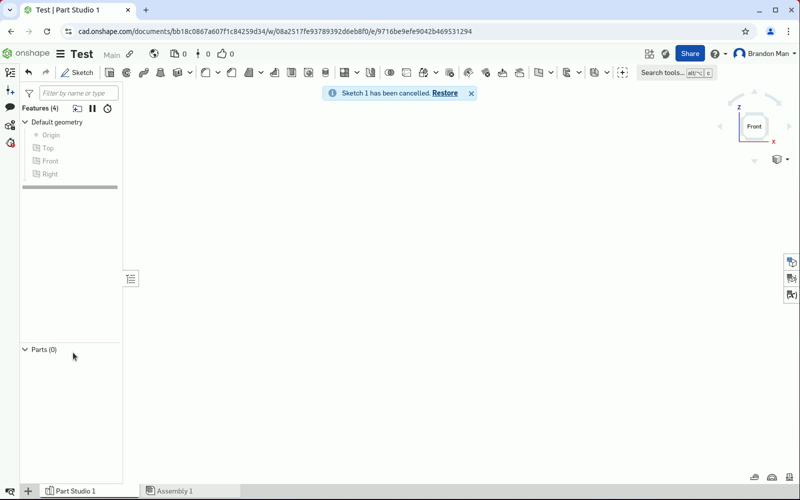
key(shift+y)
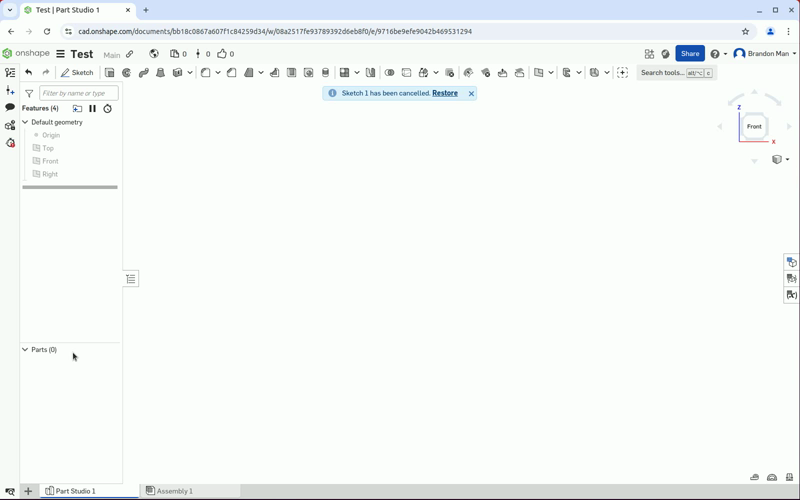
key(shift+s)
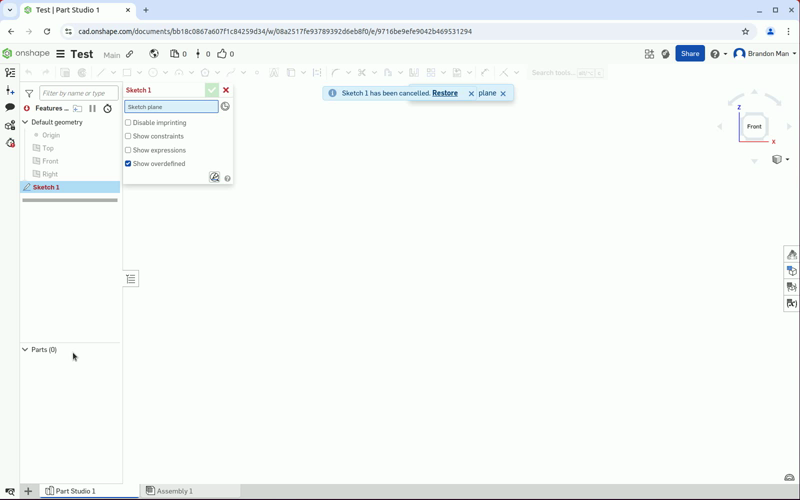
mouse_move(73, 163)
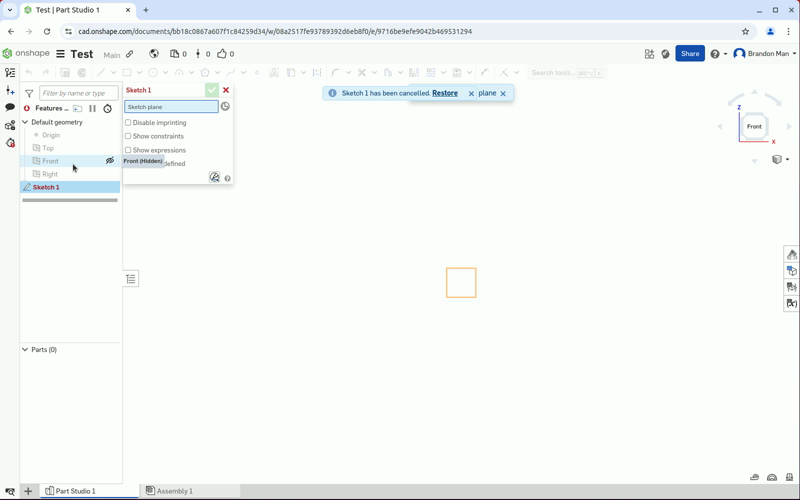
click(73, 163)
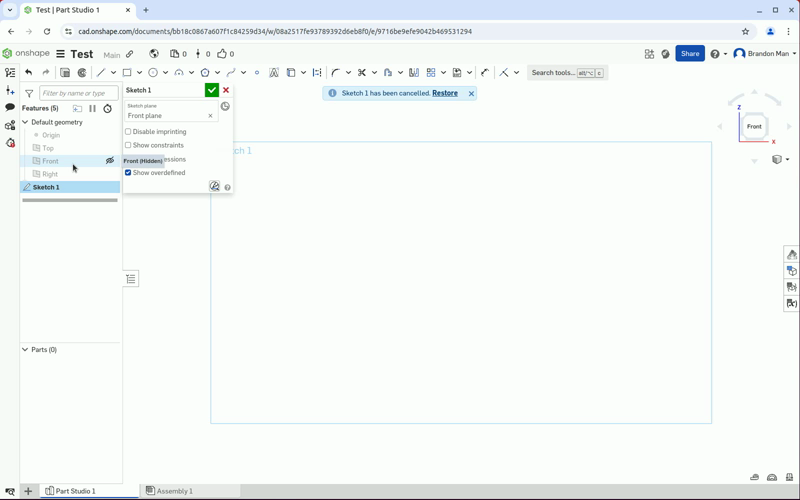
mouse_move(73, 352)
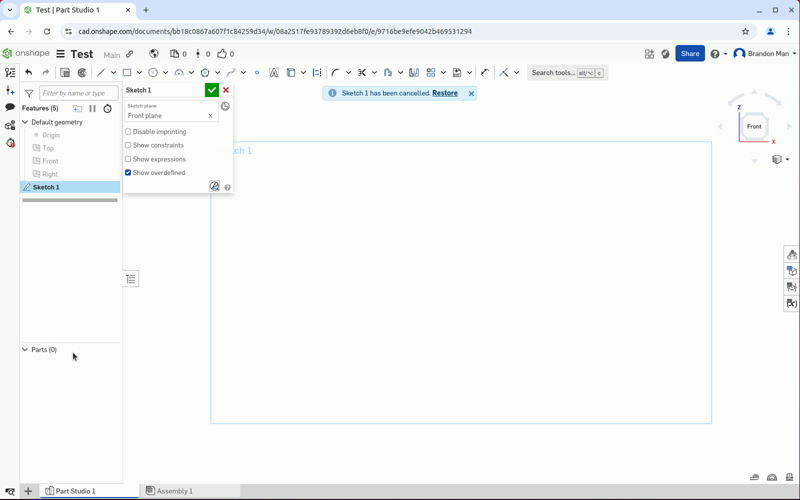
key(y)
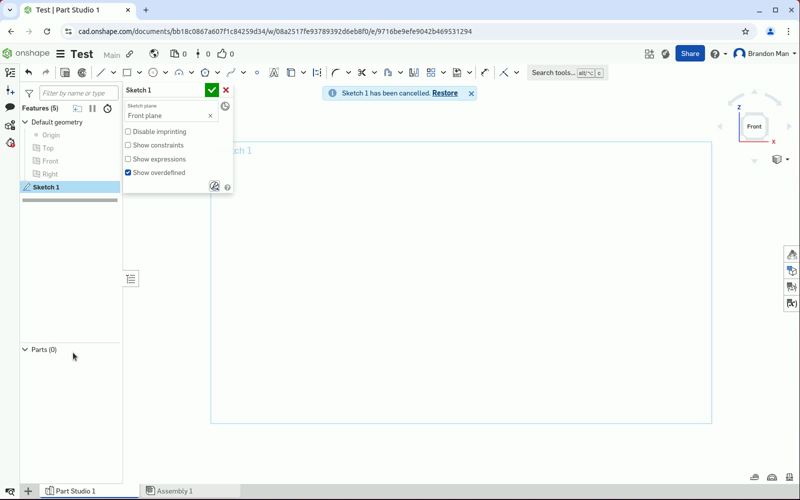
key(l)
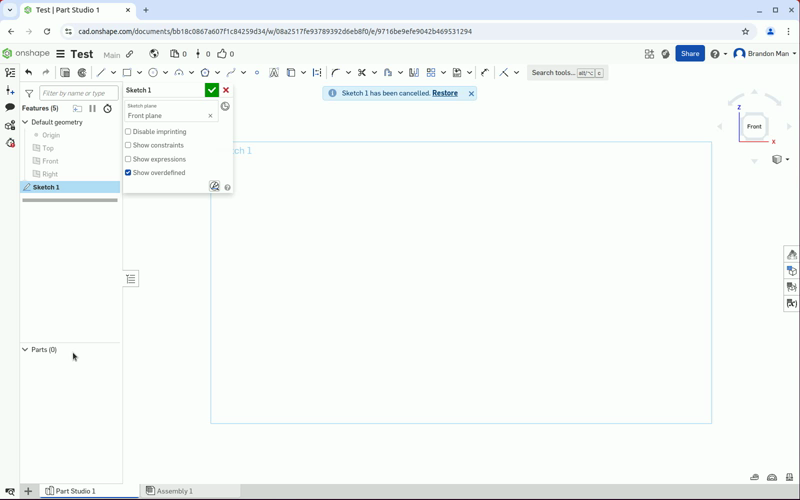
key_down(shift)
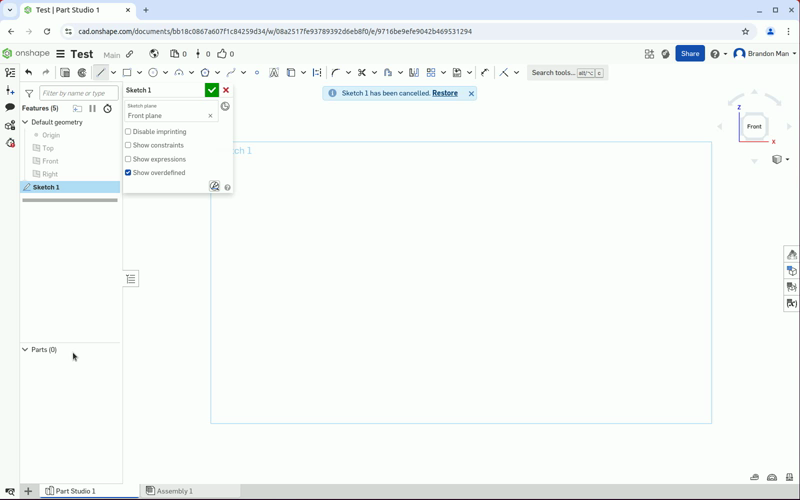
mouse_move(465, 315)
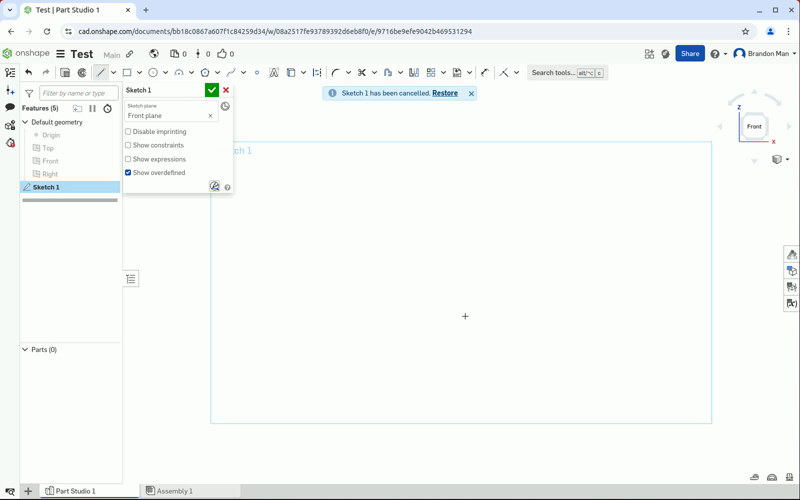
click(465, 315)
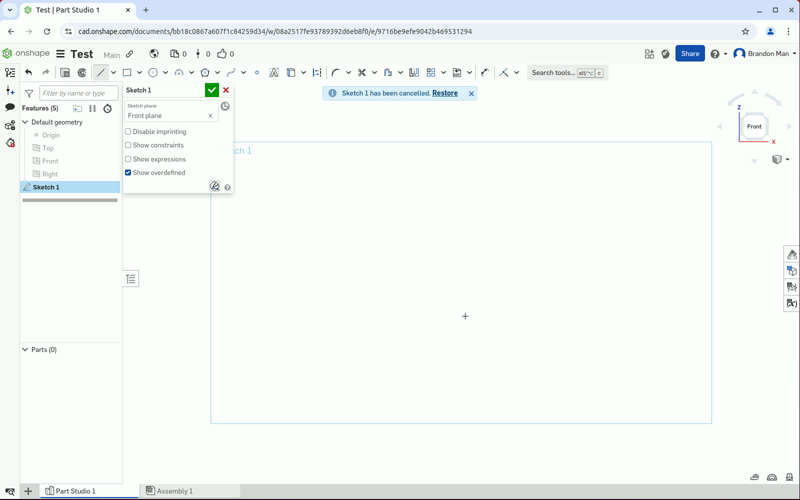
key_up(shift)
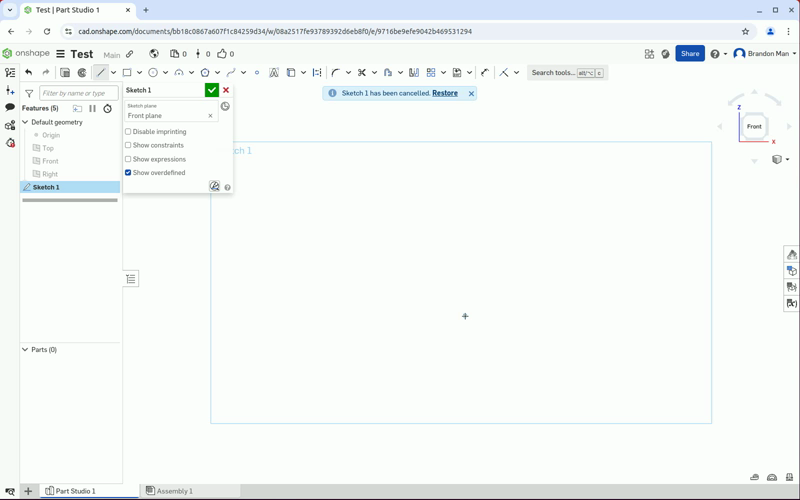
key_down(shift)
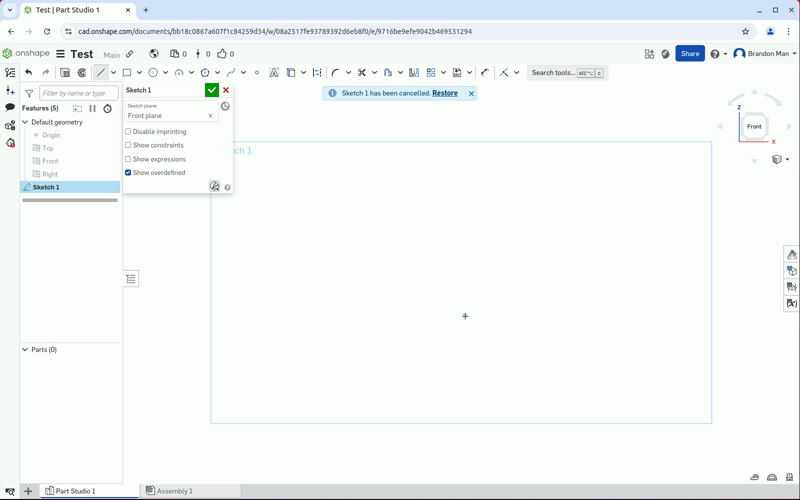
mouse_move(551, 350)
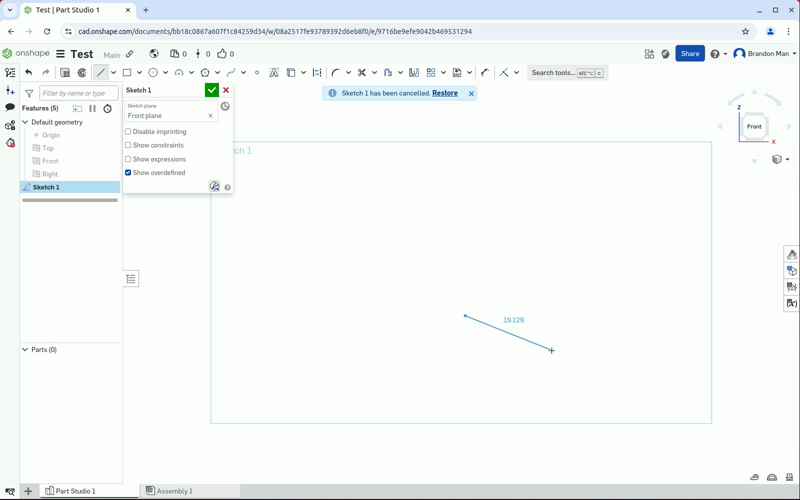
click(551, 350)
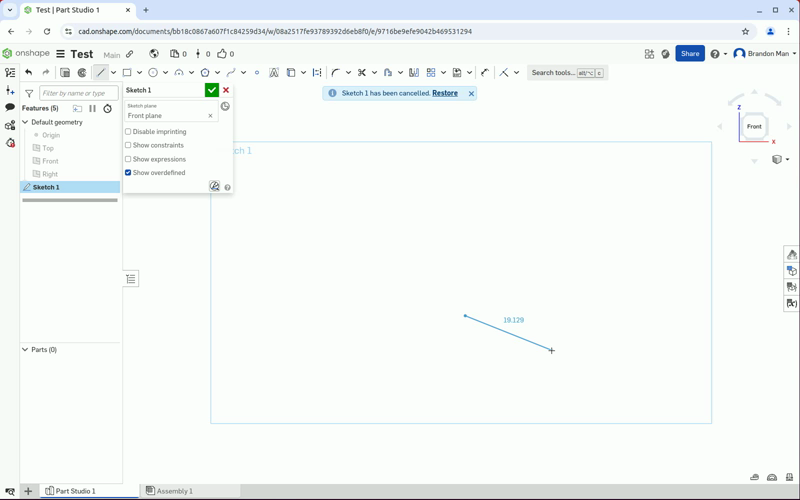
key_up(shift)
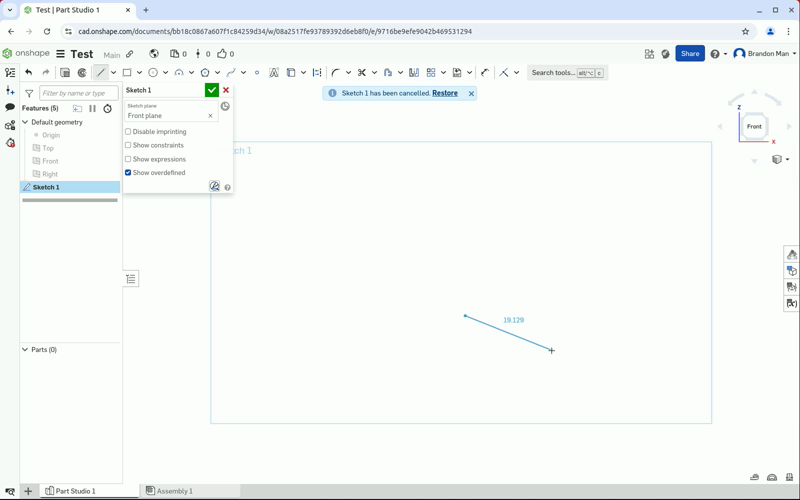
key_down(shift)
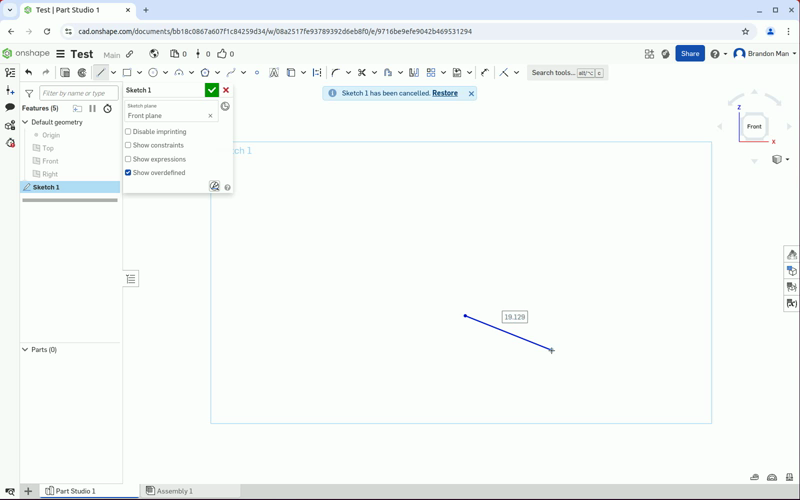
mouse_move(581, 350)
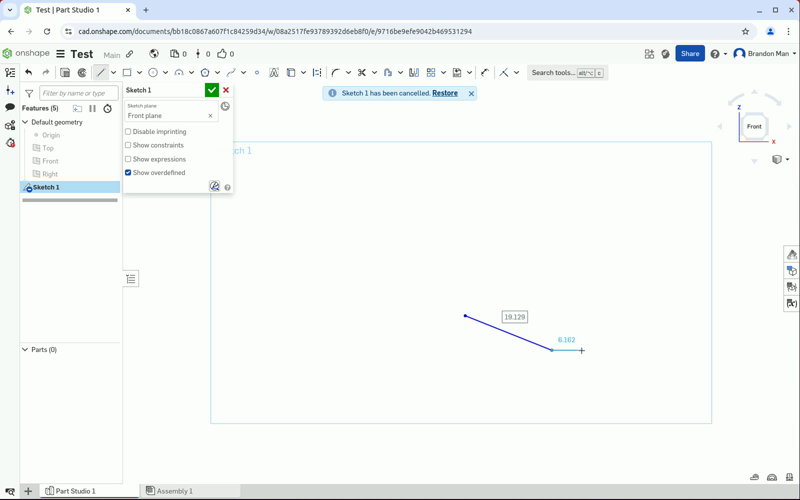
mouse_move(557, 338)
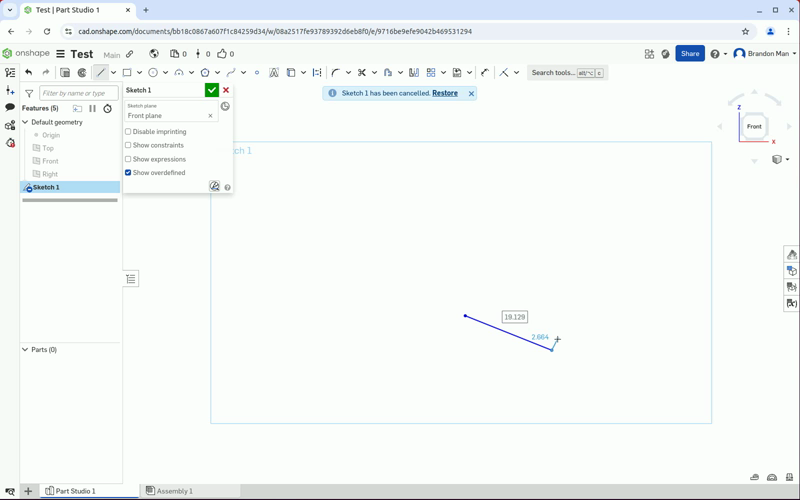
click(557, 338)
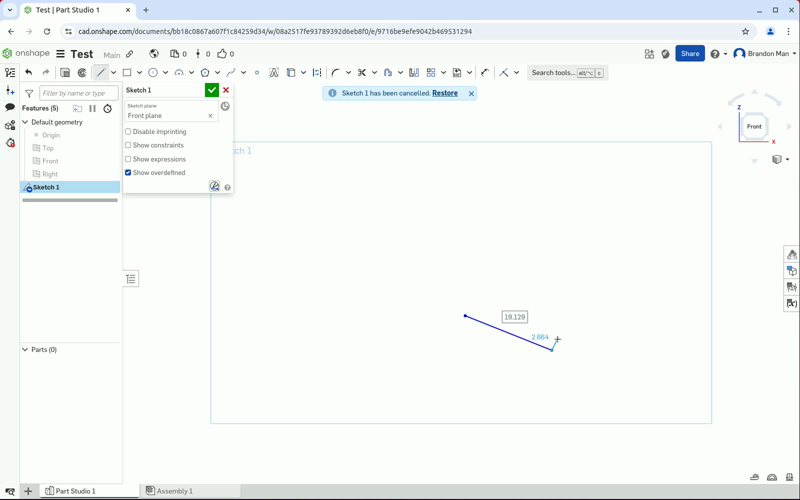
key_up(shift)
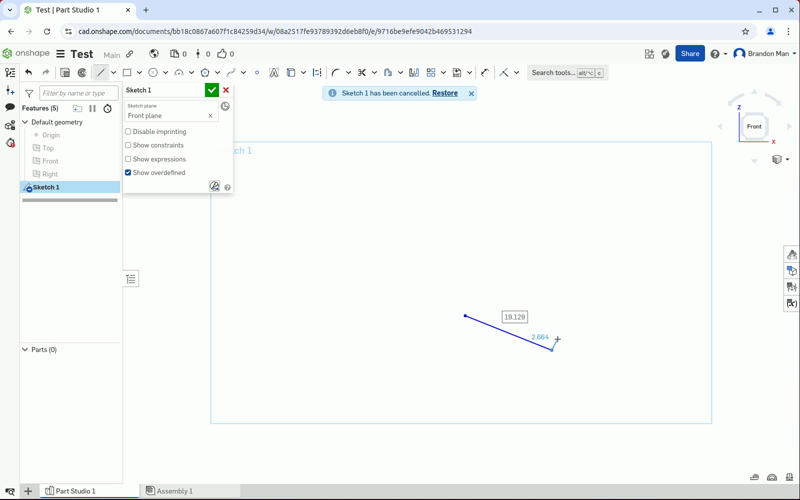
key_down(shift)
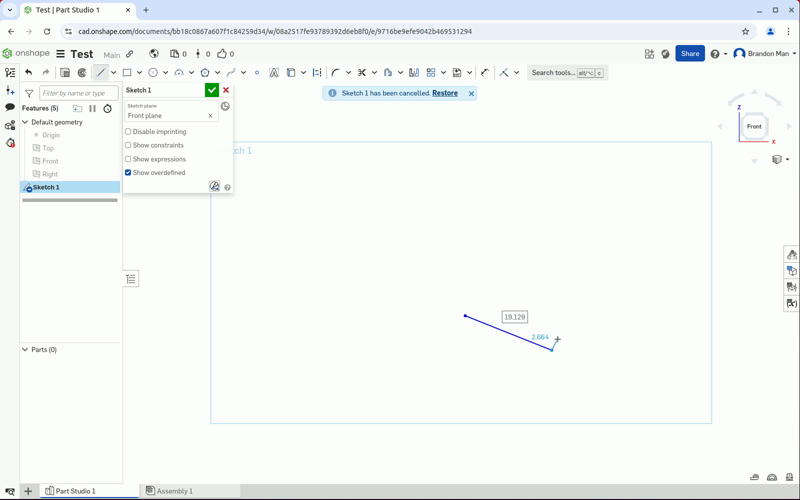
mouse_move(587, 338)
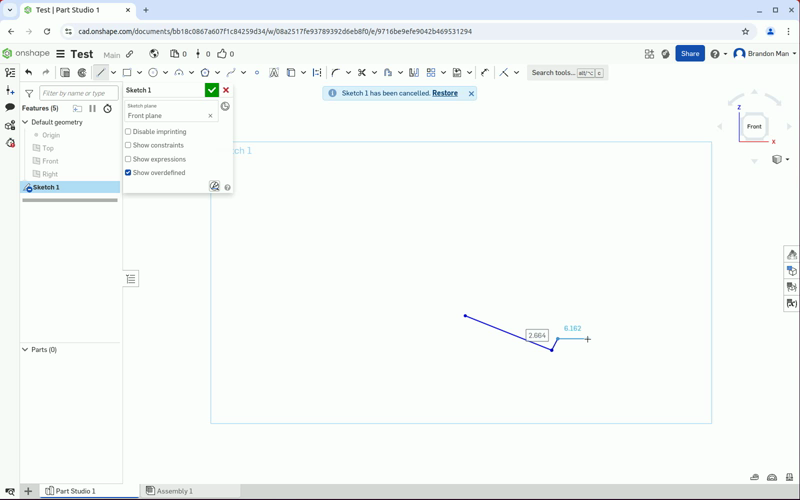
mouse_move(564, 328)
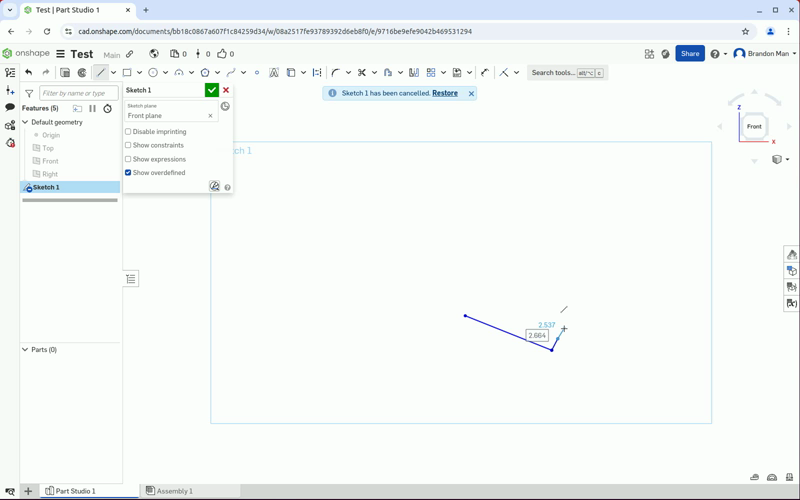
click(564, 328)
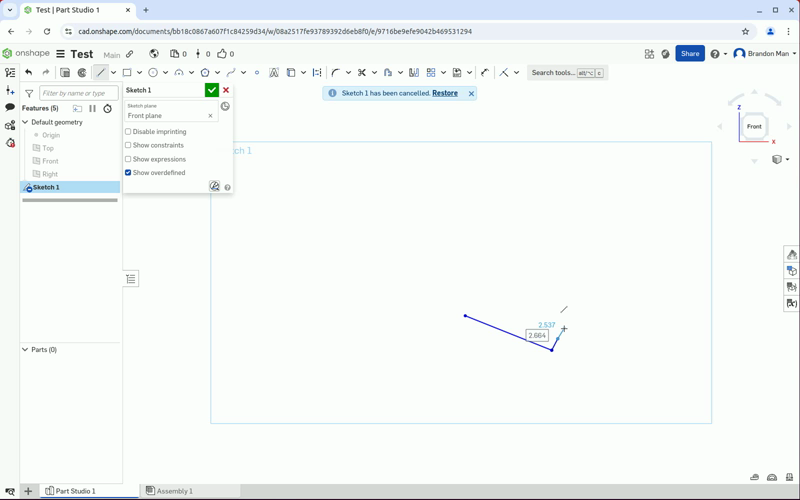
key_up(shift)
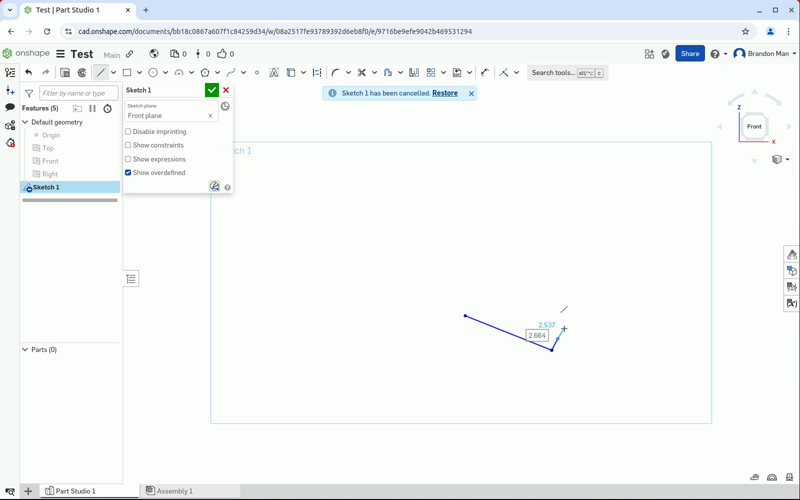
key_down(shift)
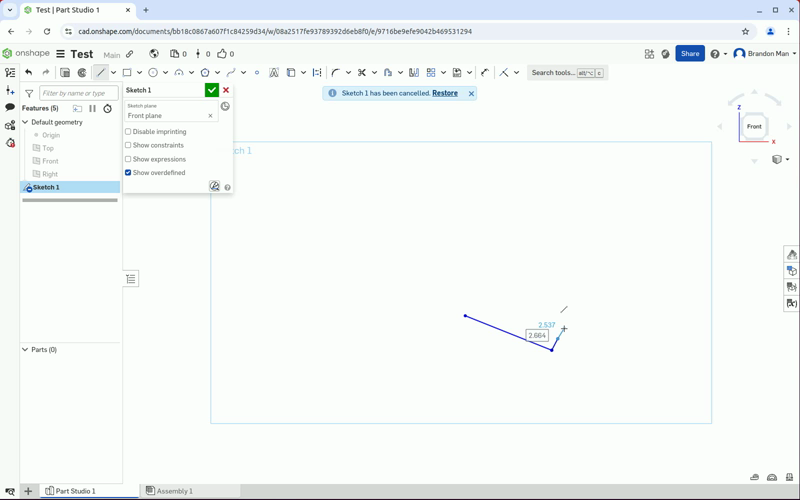
mouse_move(491, 271)
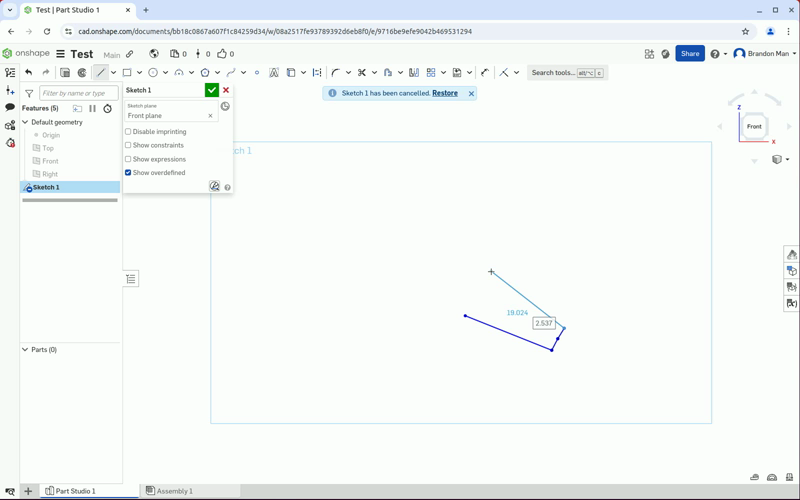
click(491, 271)
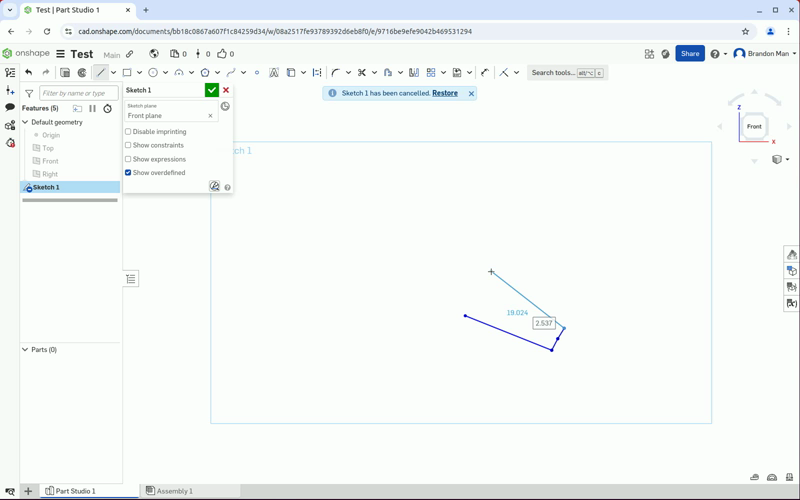
key_up(shift)
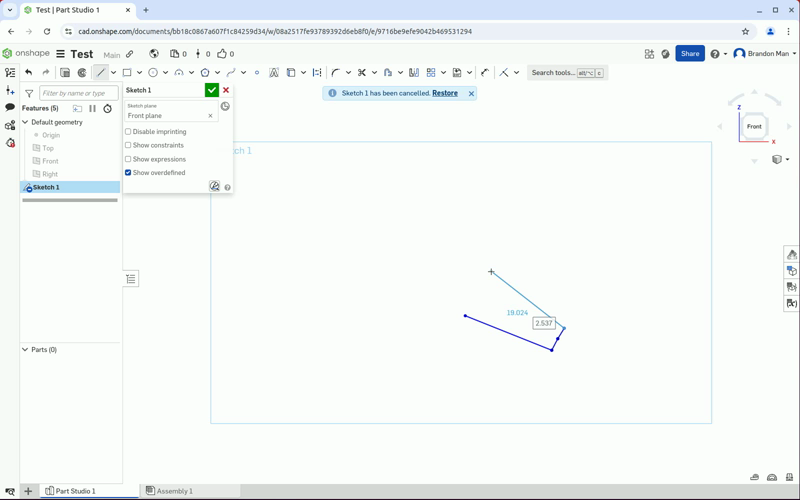
key(esc)
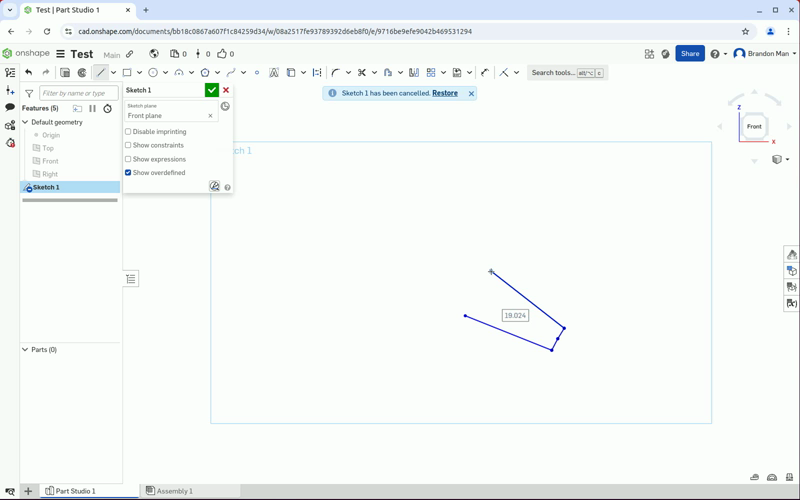
key(a)
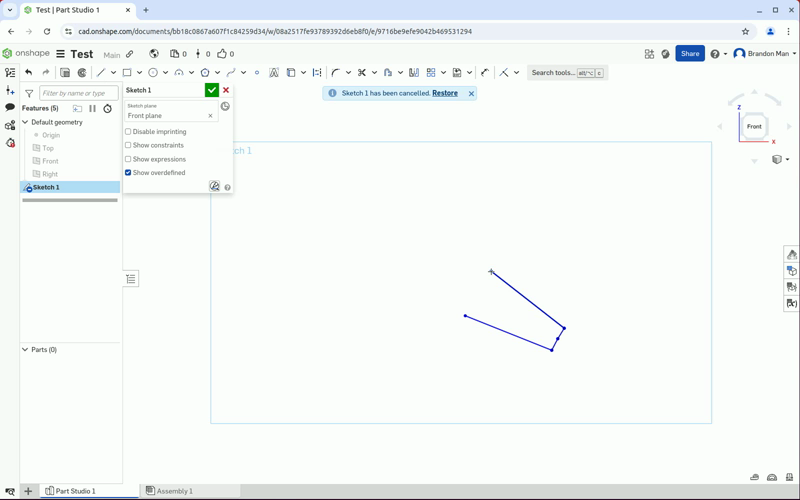
mouse_move(491, 271)
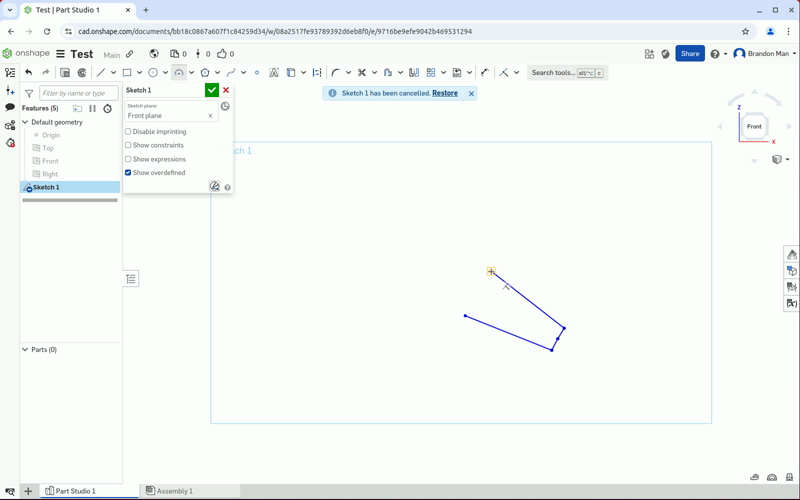
click(491, 271)
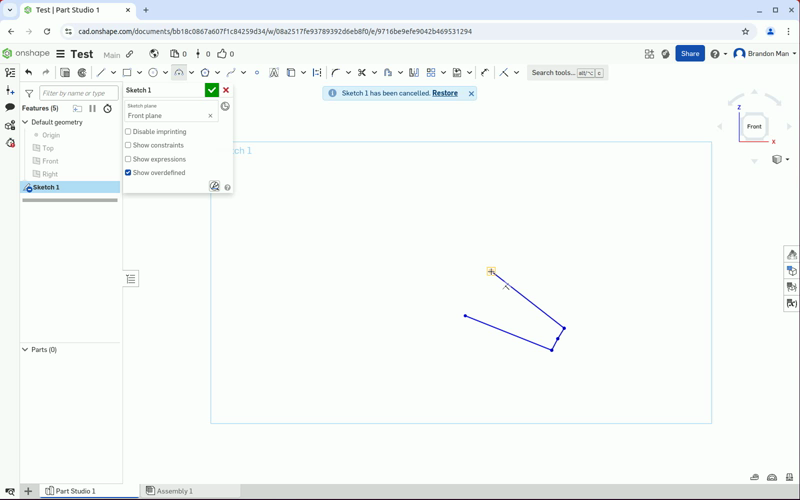
mouse_move(465, 315)
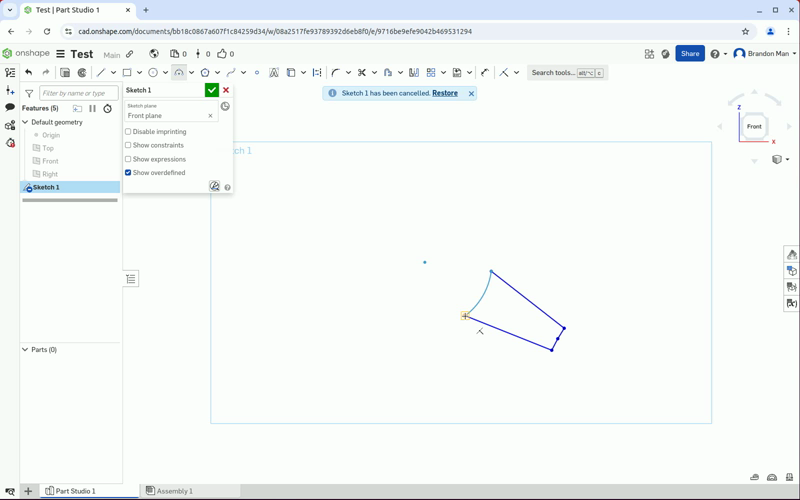
click(465, 315)
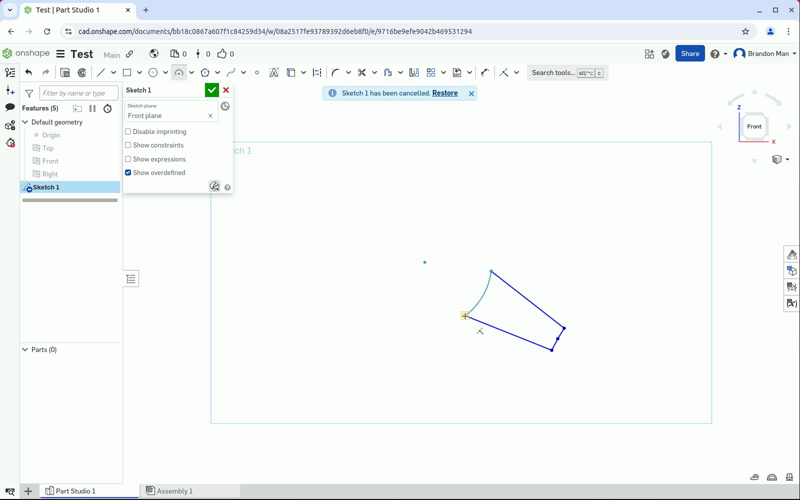
key_down(shift)
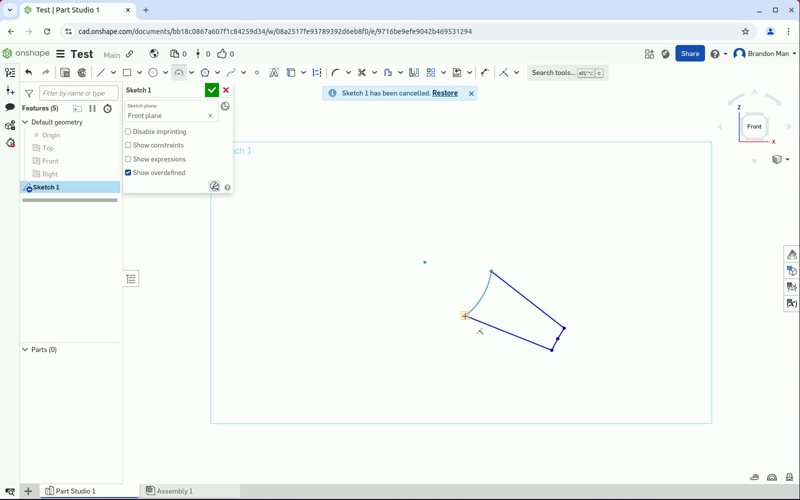
mouse_move(489, 299)
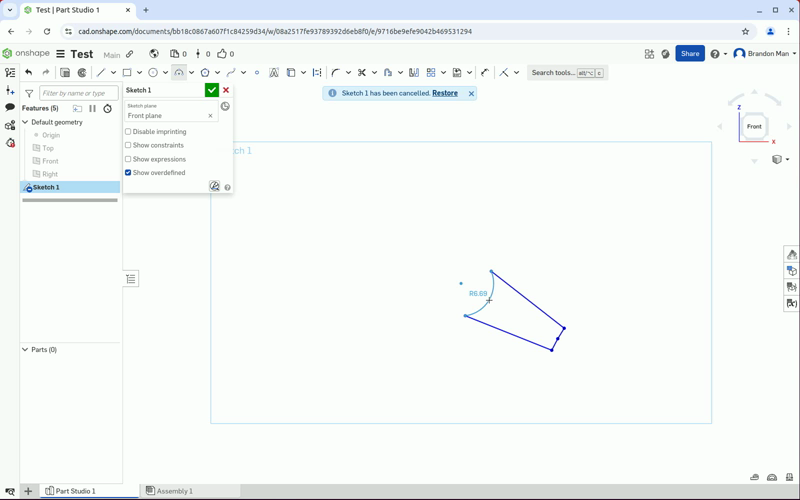
click(489, 299)
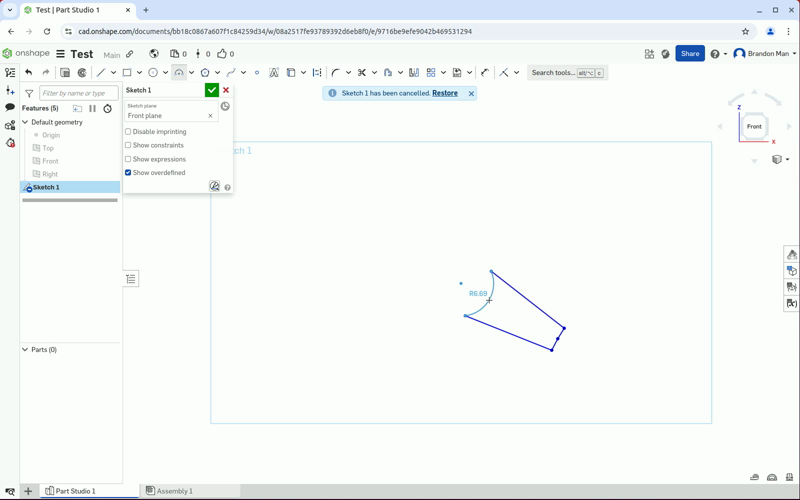
key_up(shift)
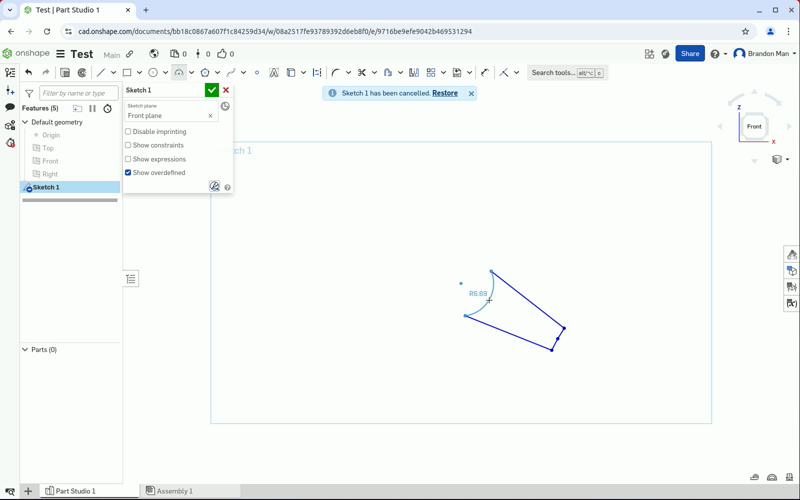
key(esc)
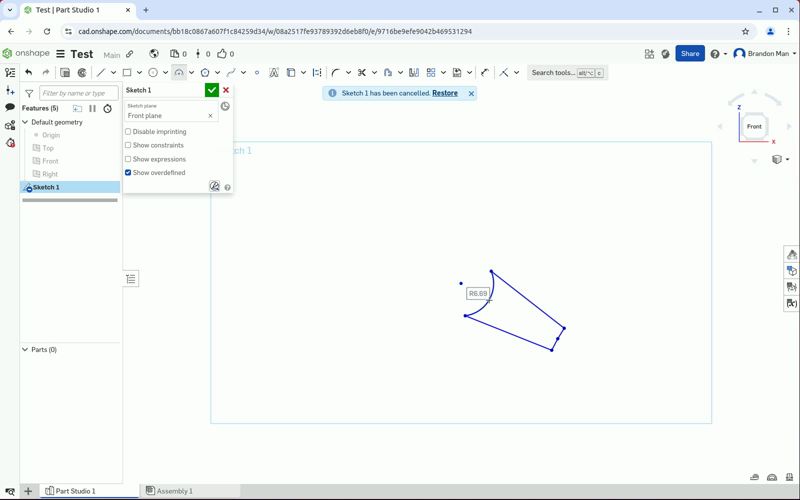
key(l)
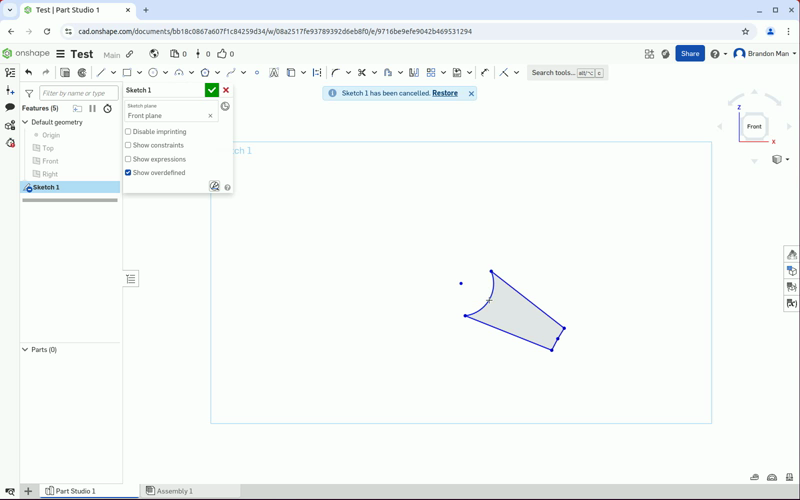
key_down(shift)
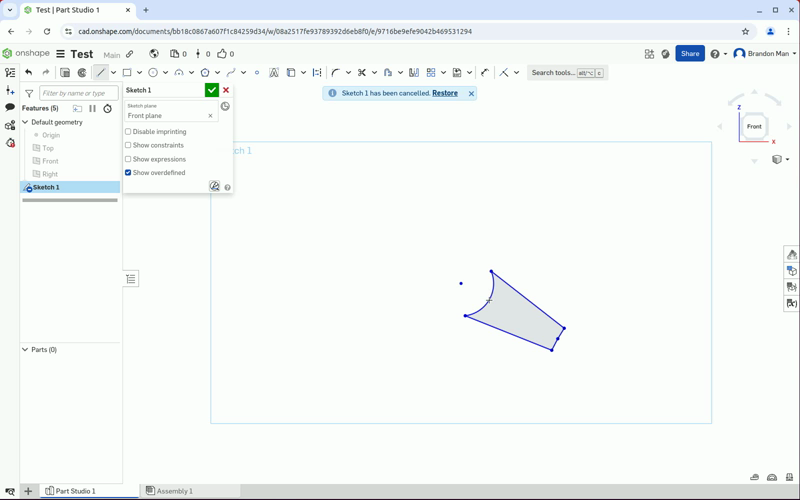
mouse_move(494, 311)
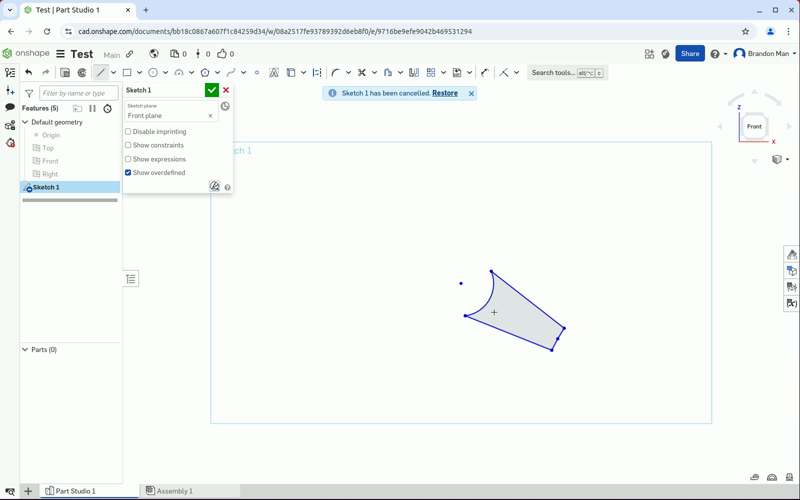
click(494, 311)
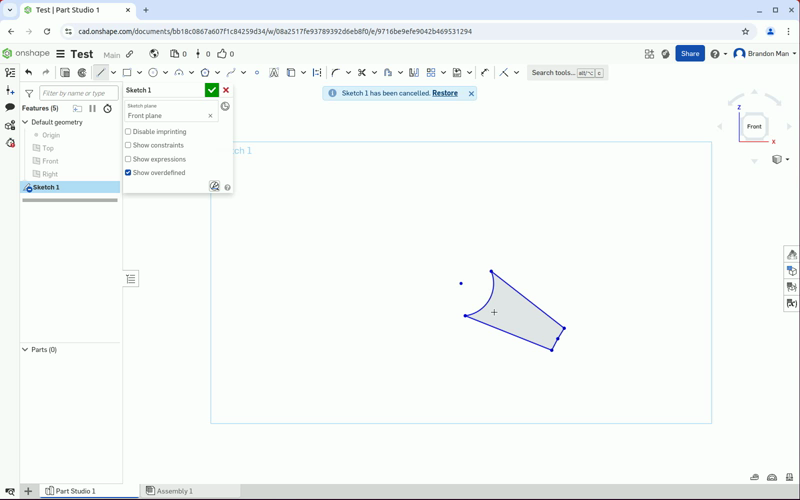
key_up(shift)
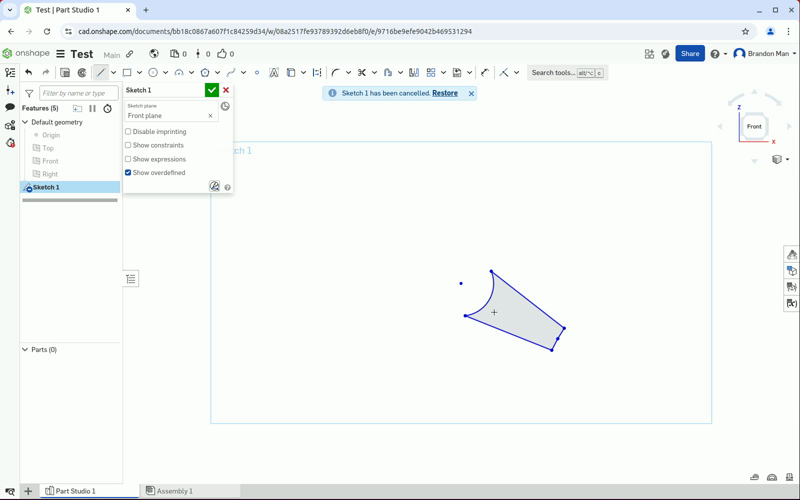
key_down(shift)
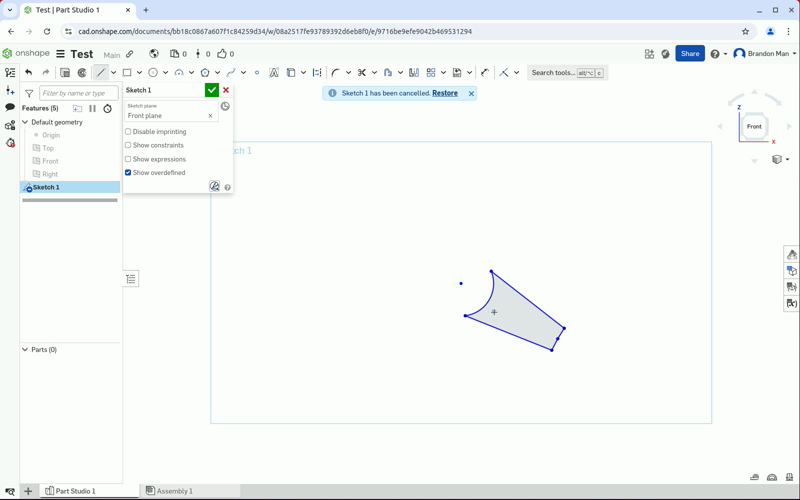
mouse_move(524, 311)
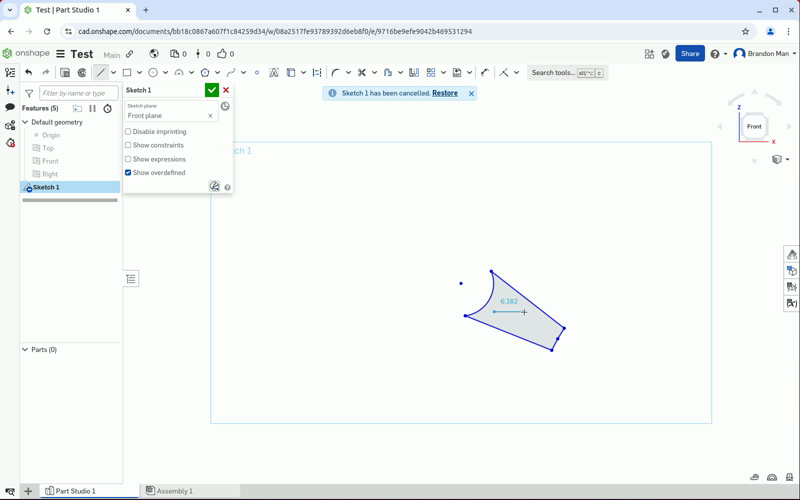
mouse_move(501, 324)
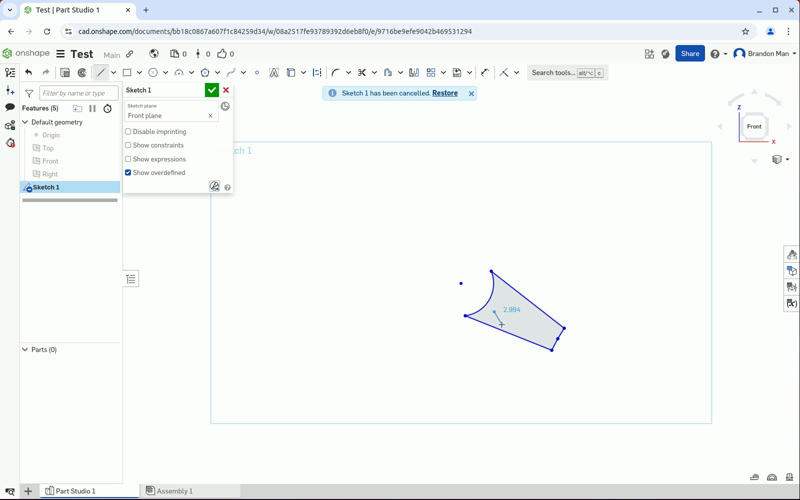
click(501, 324)
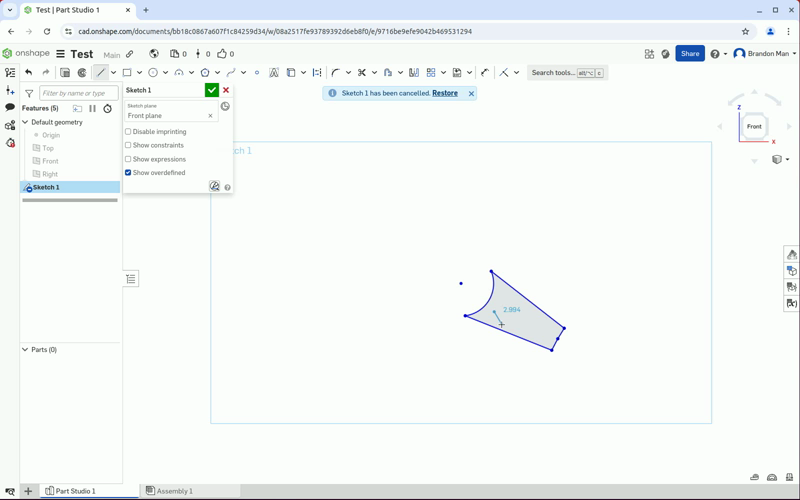
key_up(shift)
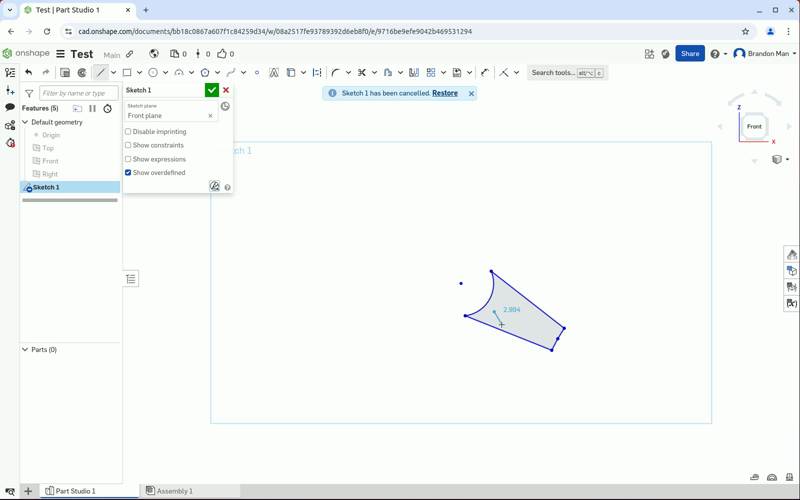
key_down(shift)
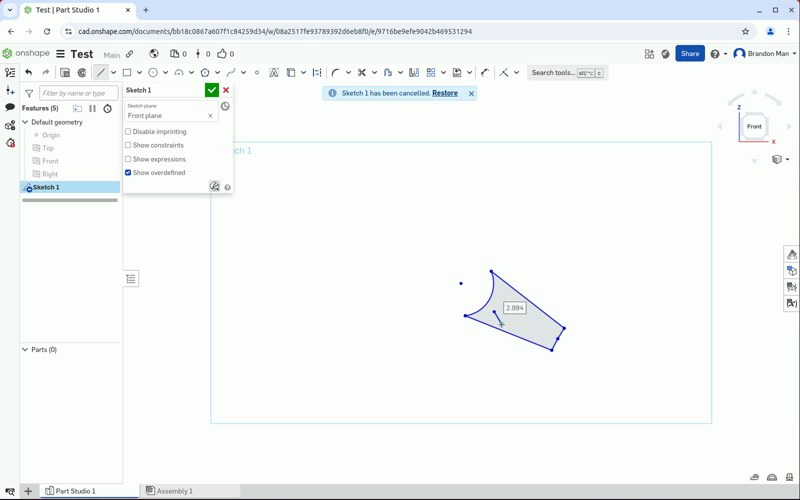
mouse_move(531, 324)
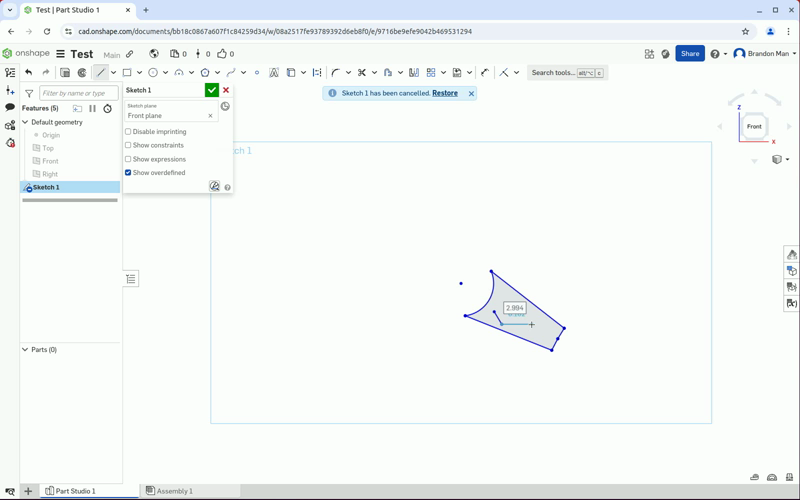
mouse_move(517, 324)
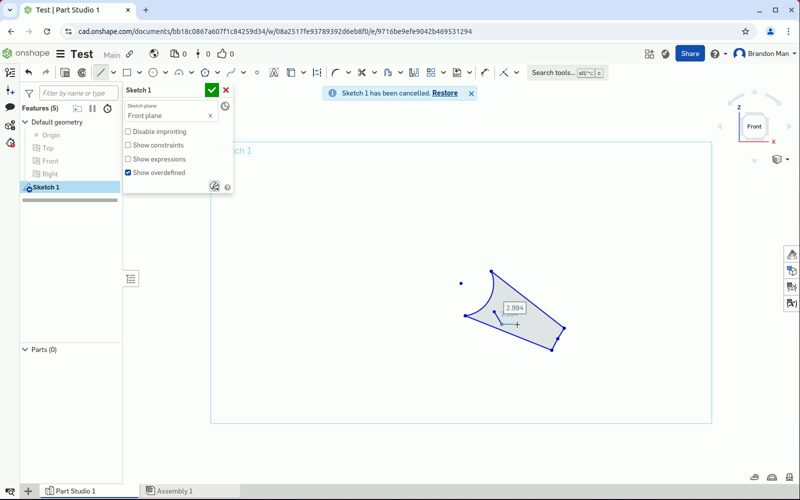
click(517, 324)
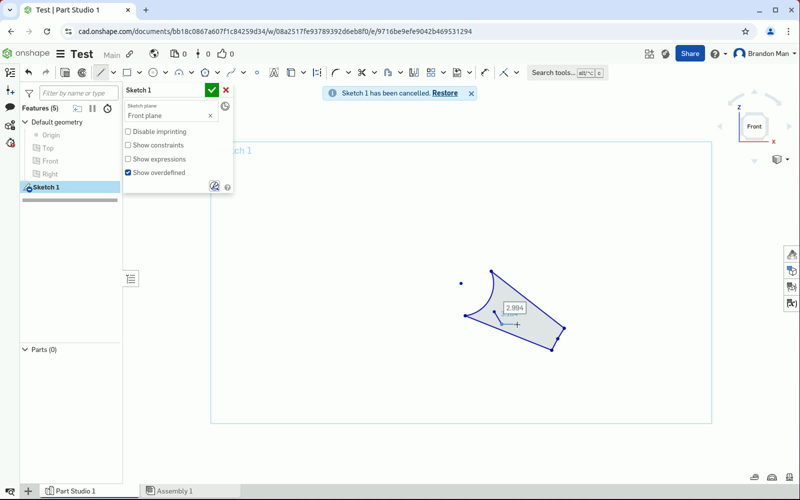
key_up(shift)
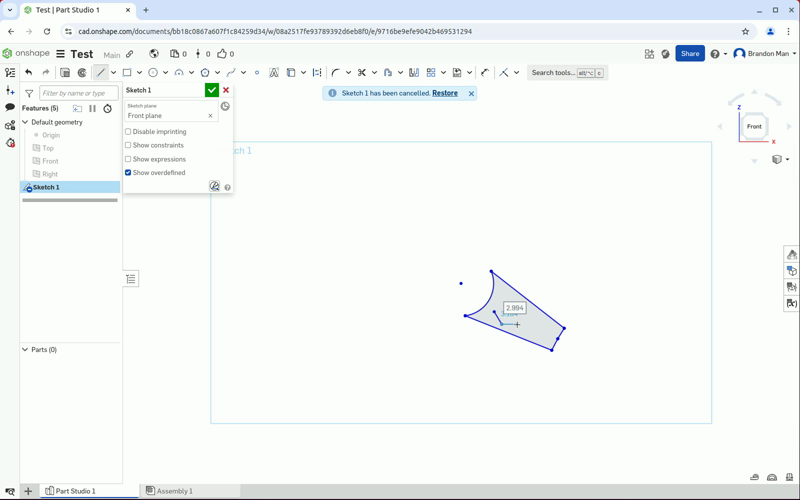
key_down(shift)
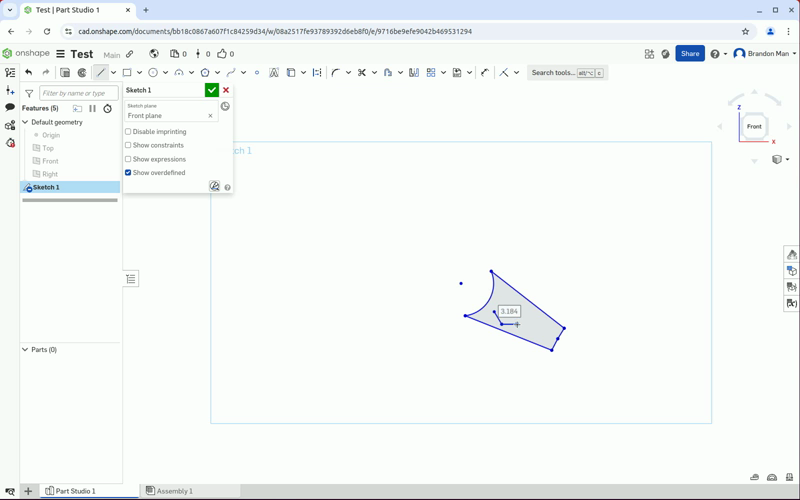
mouse_move(547, 324)
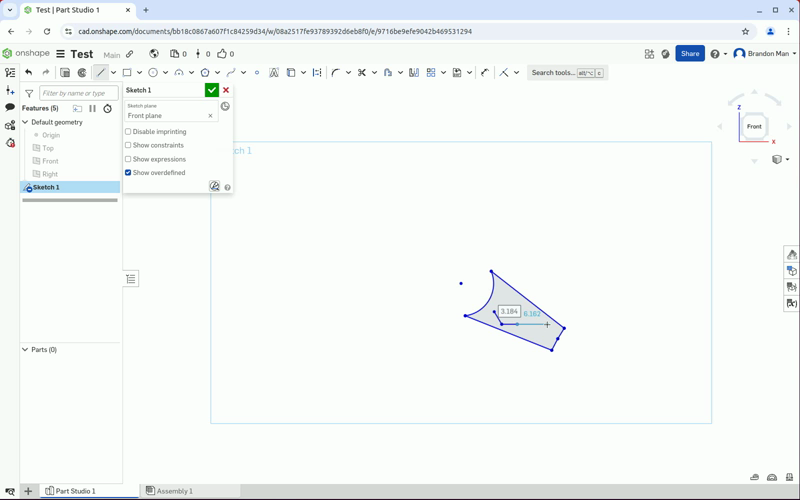
mouse_move(524, 311)
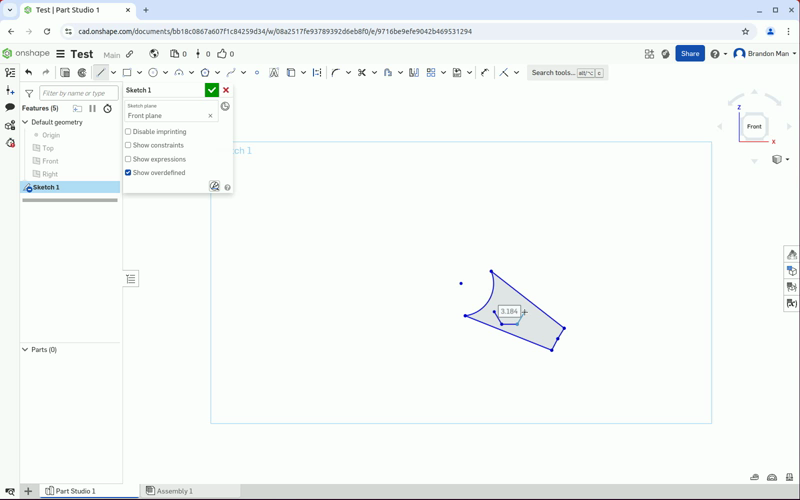
click(524, 311)
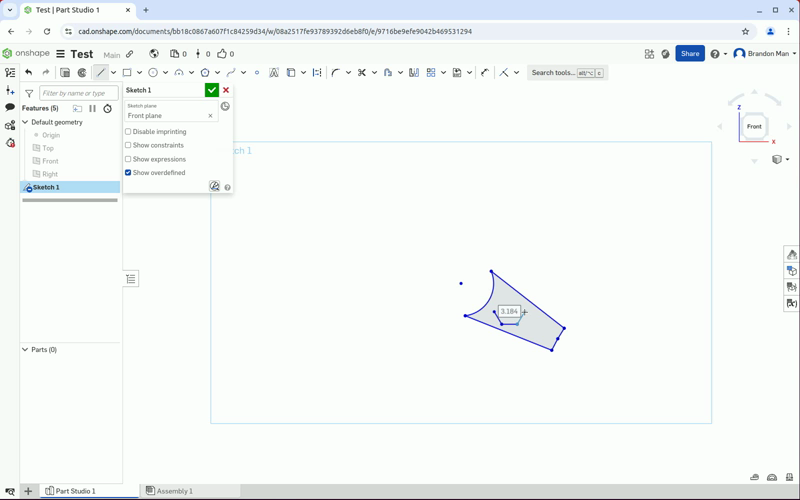
key_up(shift)
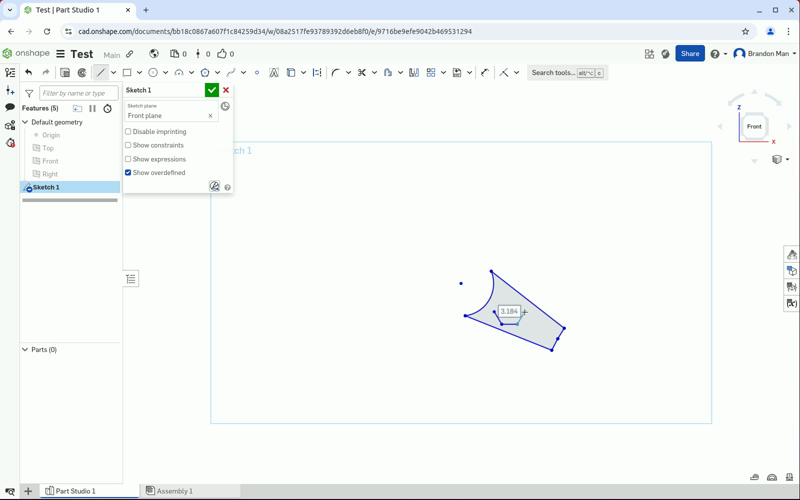
key_down(shift)
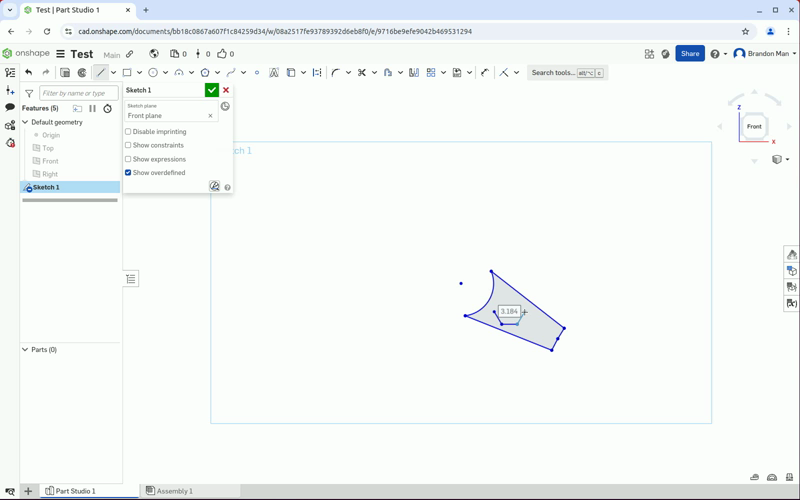
mouse_move(554, 311)
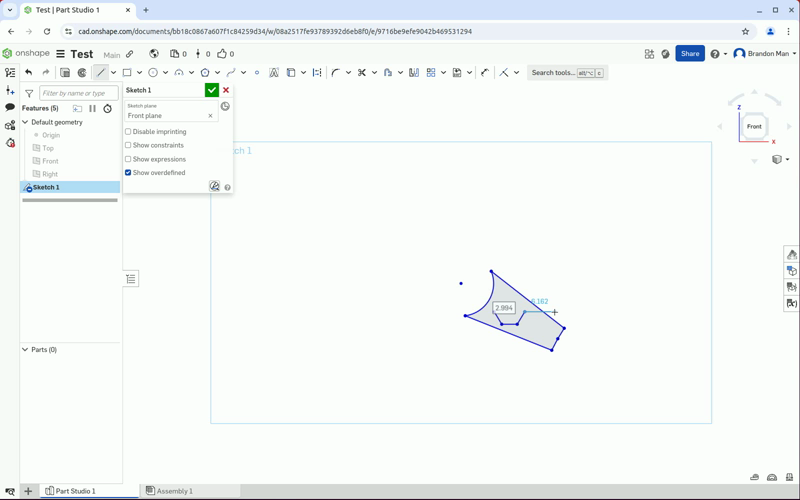
mouse_move(517, 298)
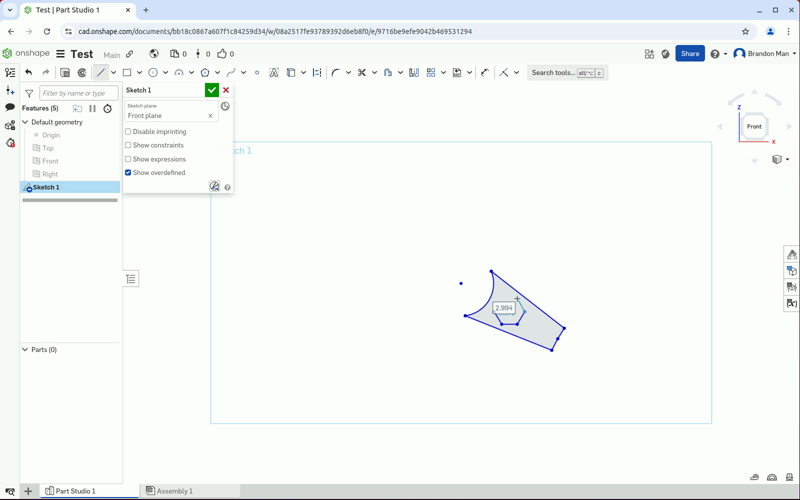
click(517, 298)
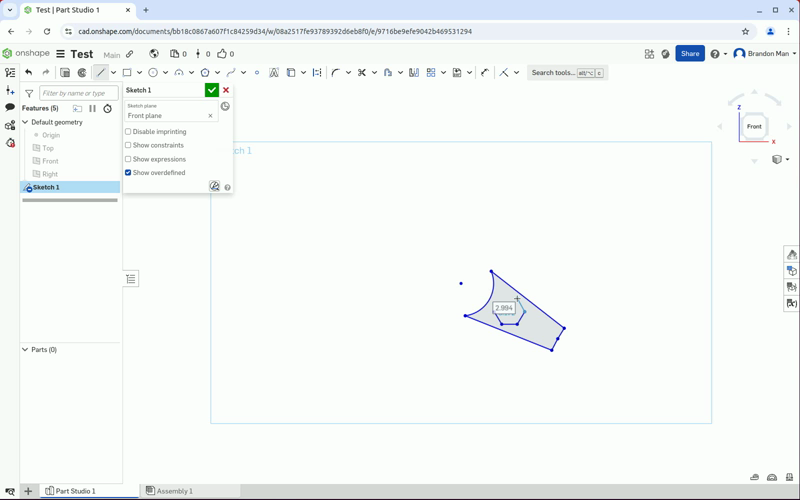
key_up(shift)
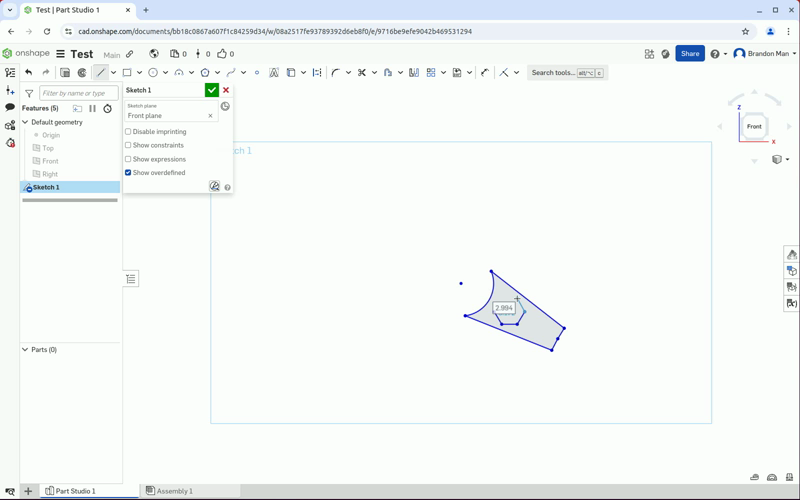
key_down(shift)
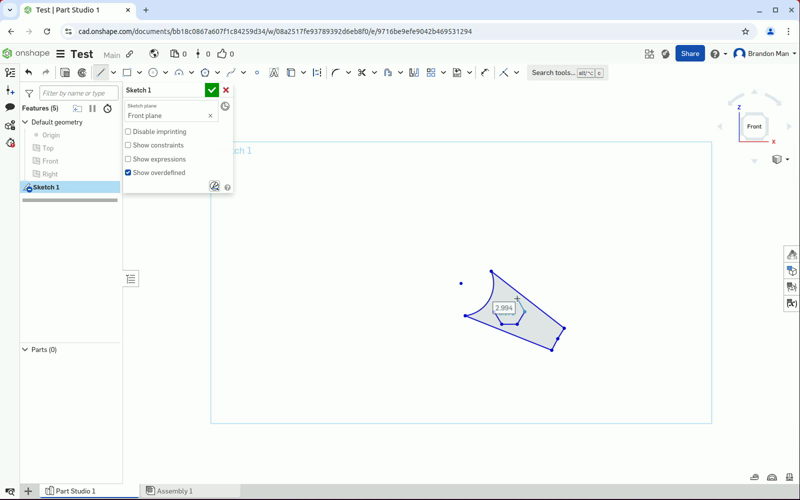
mouse_move(547, 298)
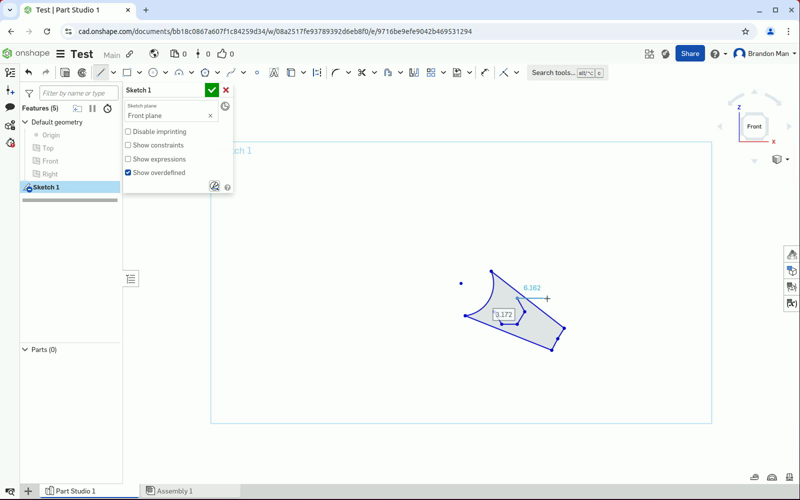
mouse_move(501, 298)
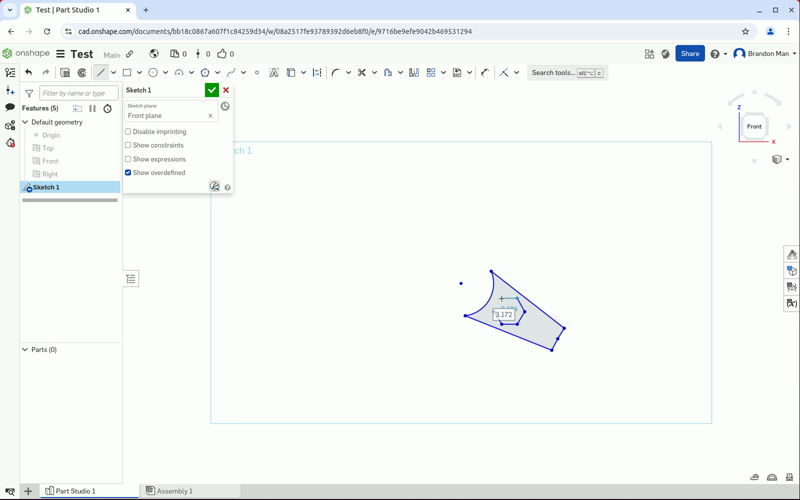
click(501, 298)
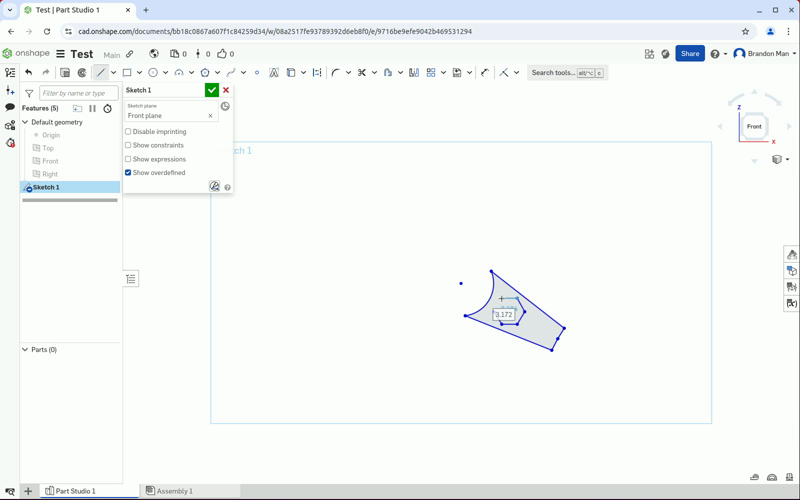
key_up(shift)
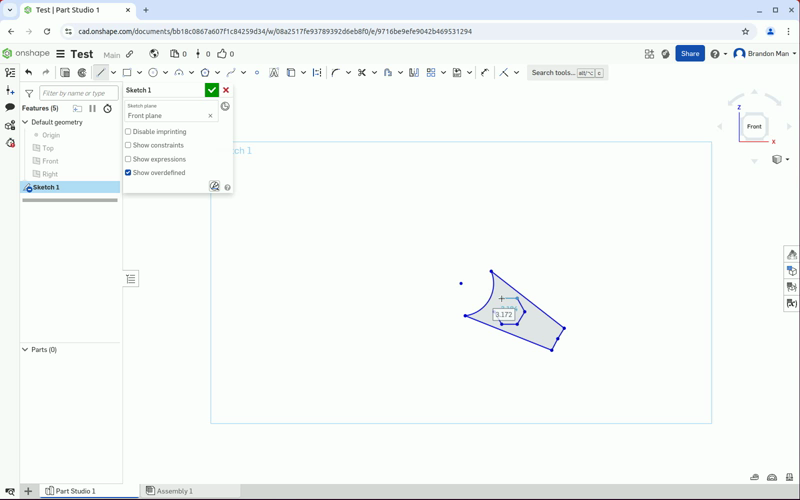
mouse_move(531, 298)
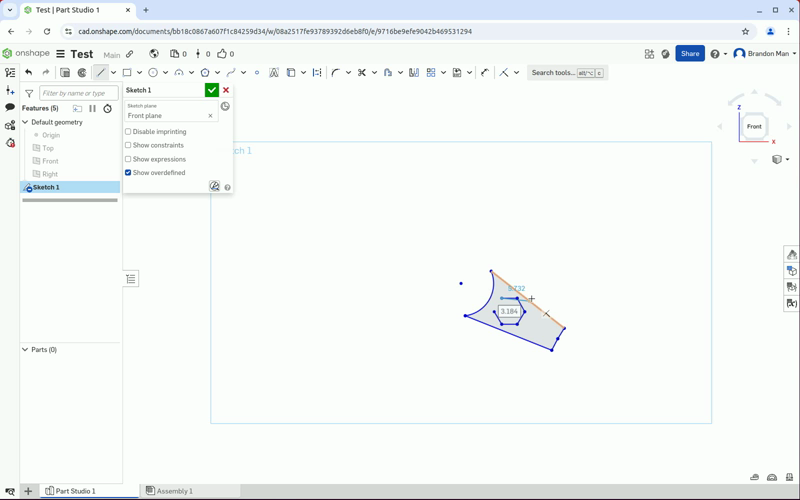
key_down(shift)
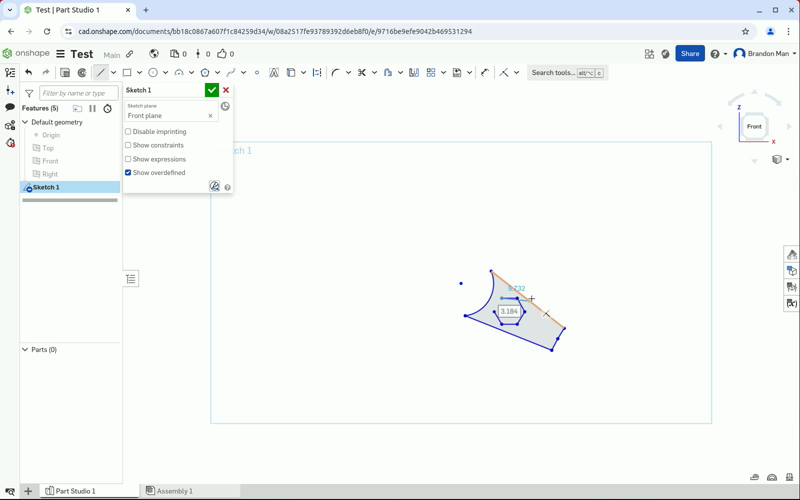
mouse_move(494, 311)
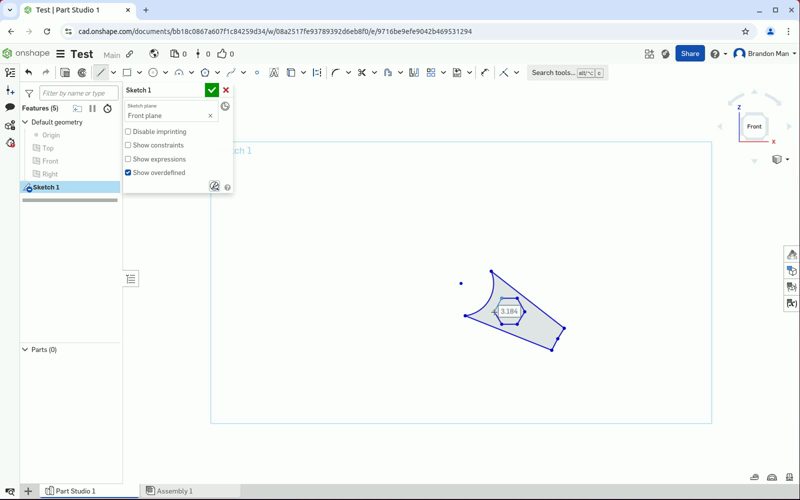
key_up(shift)
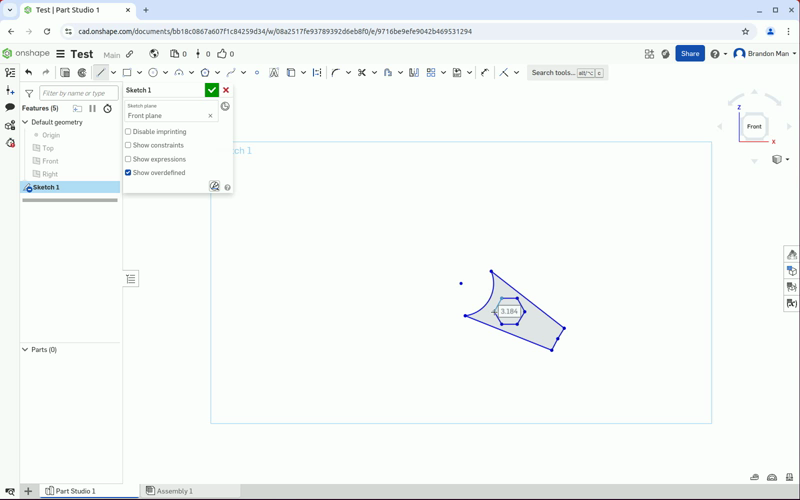
click(494, 311)
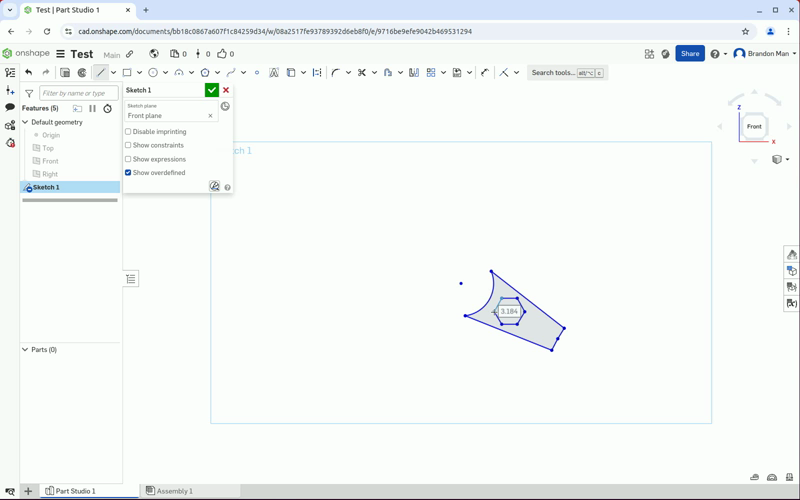
key(esc)
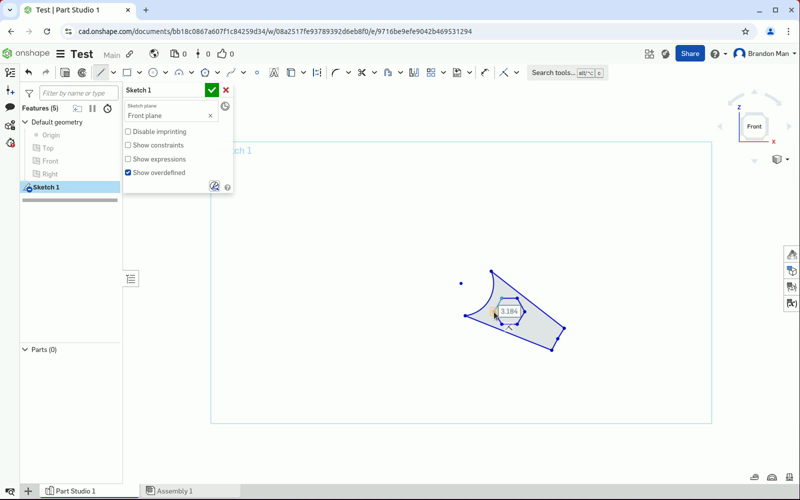
mouse_move(553, 325)
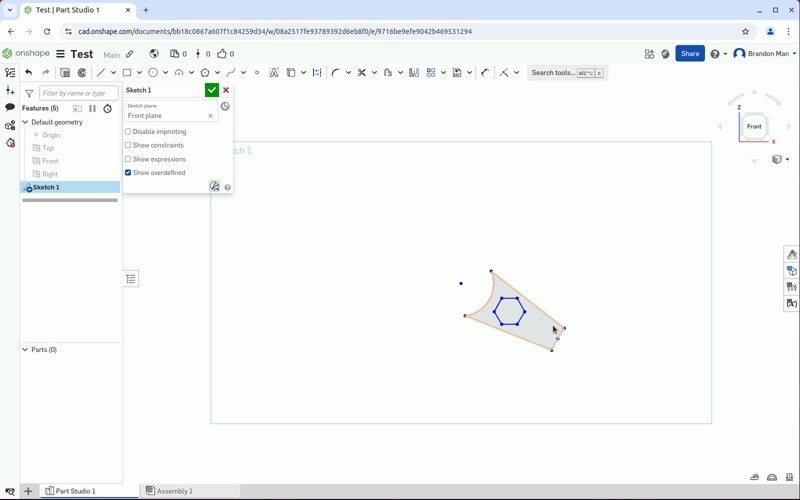
click(553, 325)
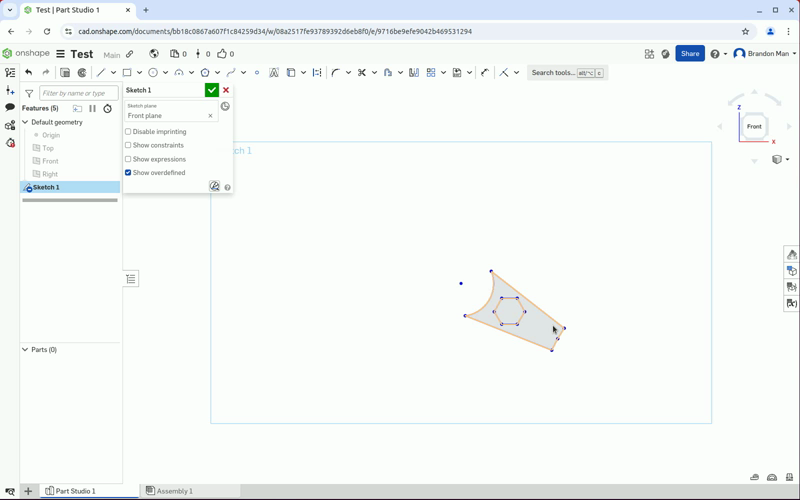
mouse_move(73, 352)
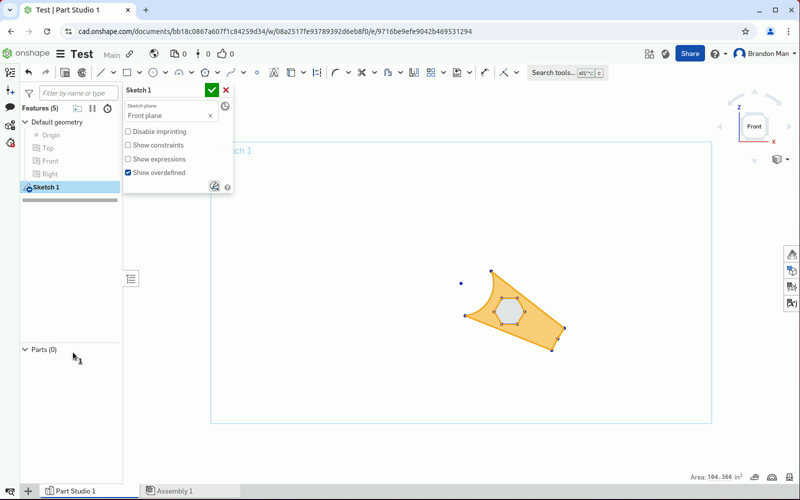
key(shift+y)
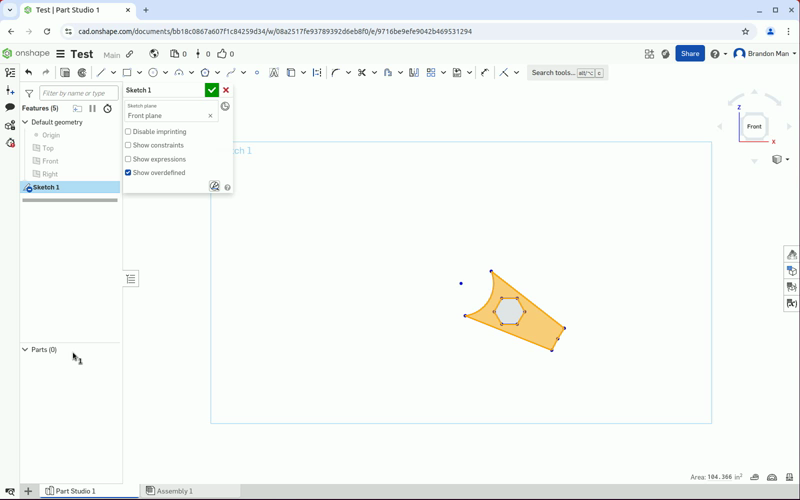
key(shift+e)
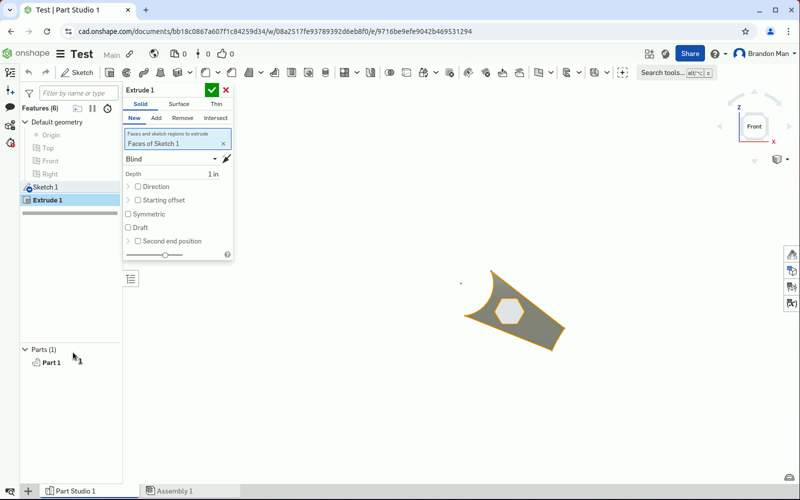
mouse_move(143, 106)
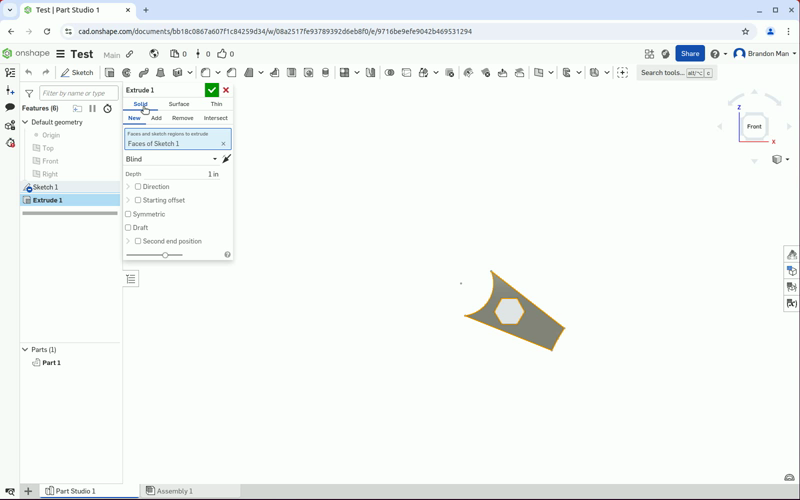
click(143, 106)
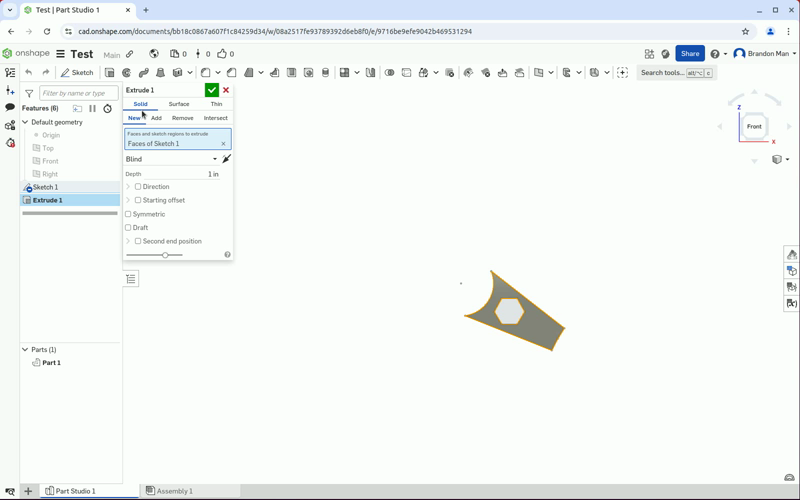
mouse_move(137, 120)
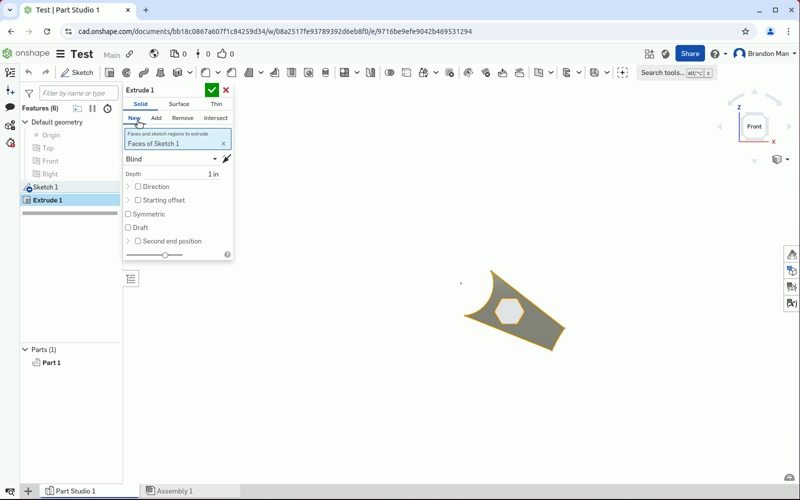
click(137, 120)
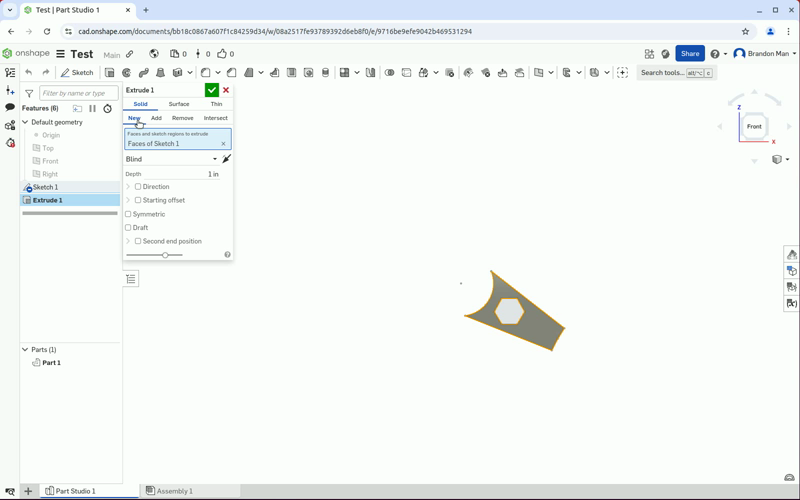
key(tab, 4)
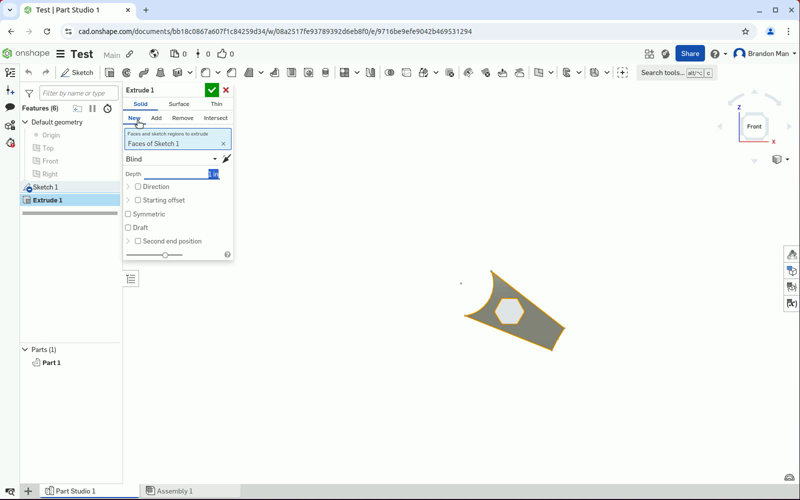
text(3.851)
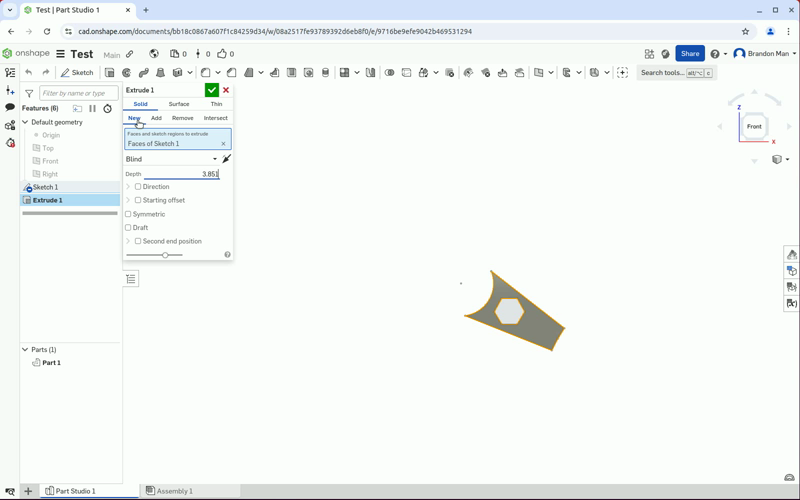
key(enter)
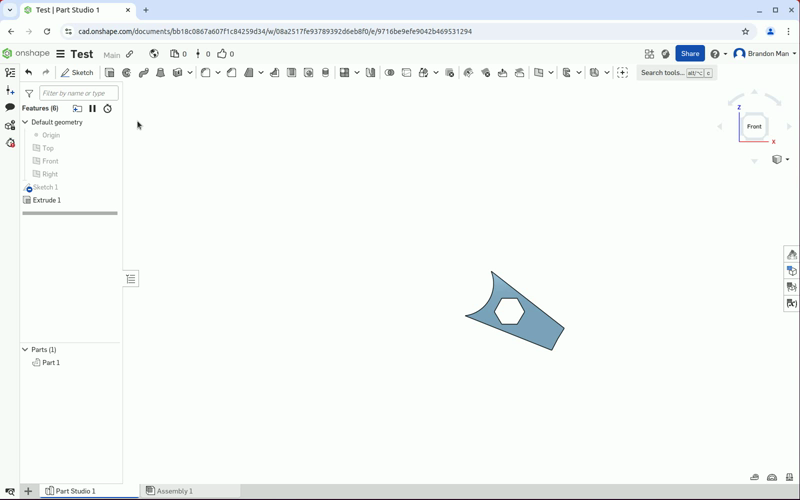
key(shift+h)
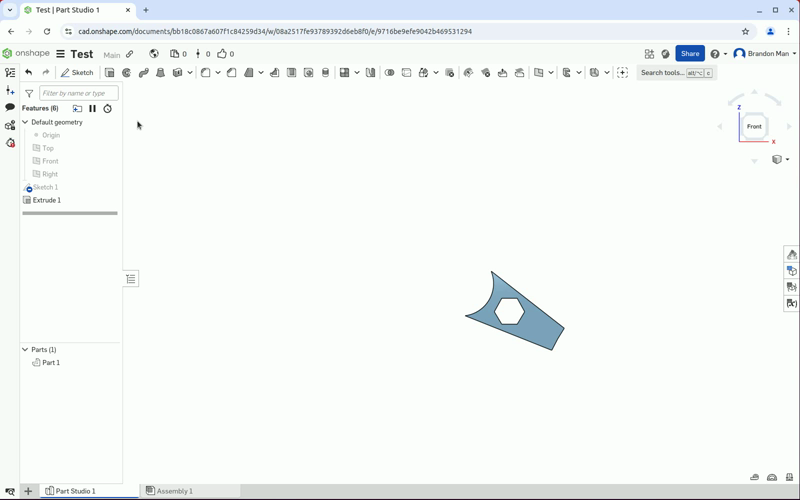
key(shift+h)
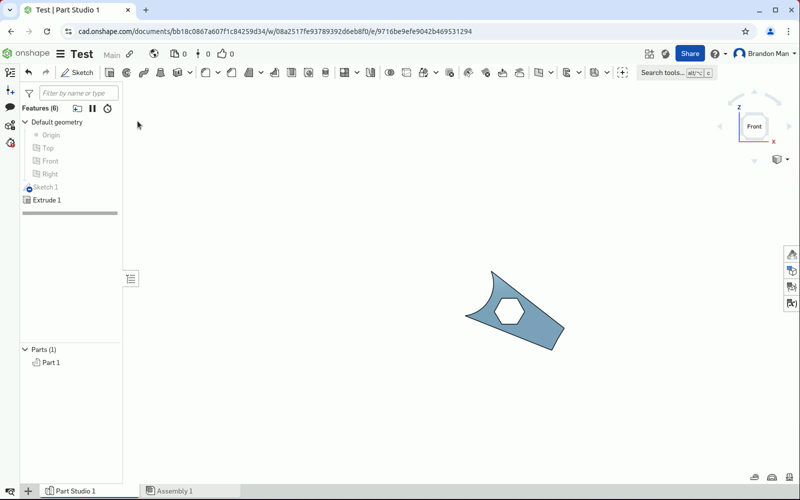
mouse_move(73, 189)
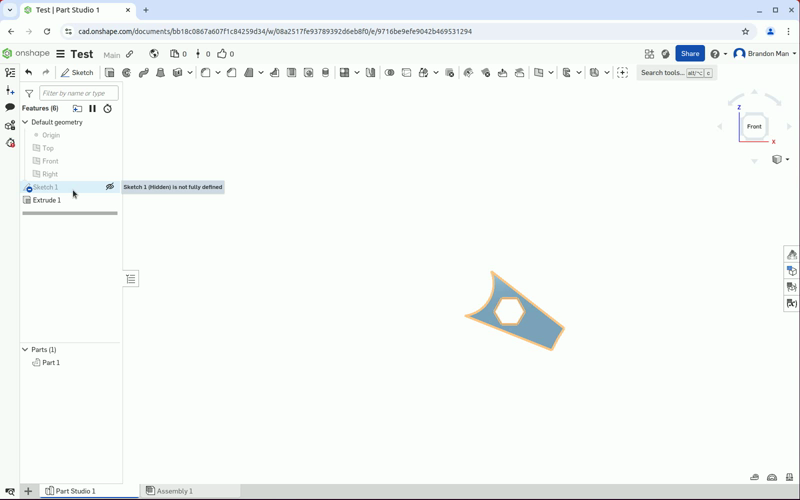
click(73, 189)
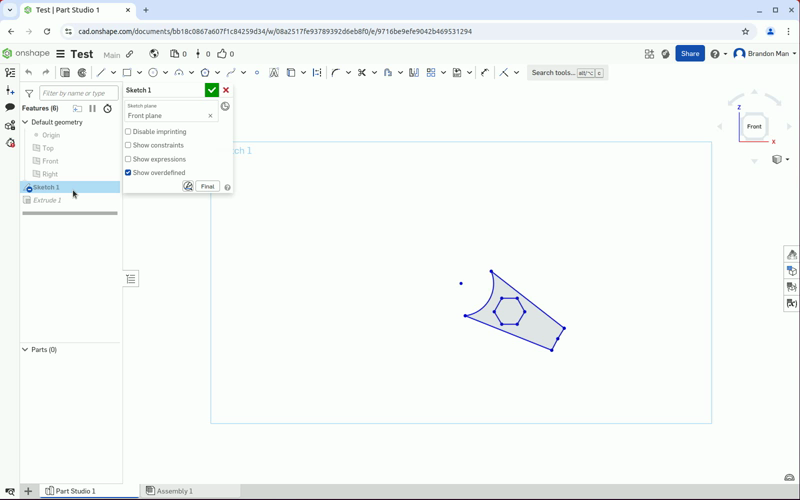
mouse_move(229, 92)
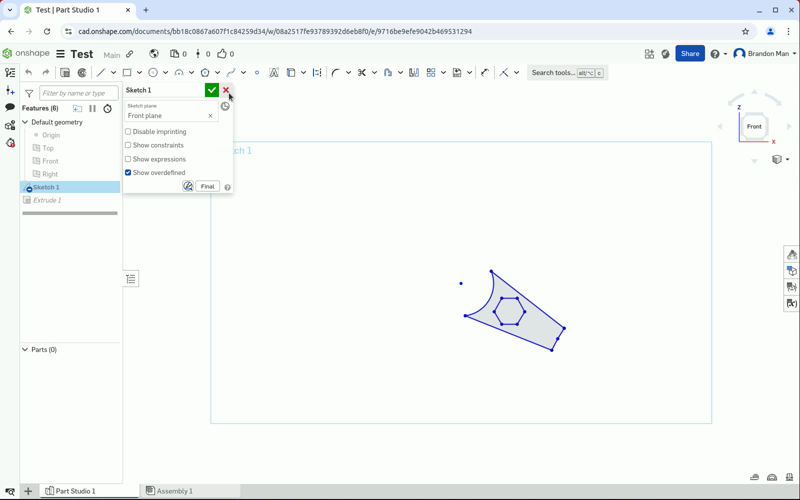
click(229, 92)
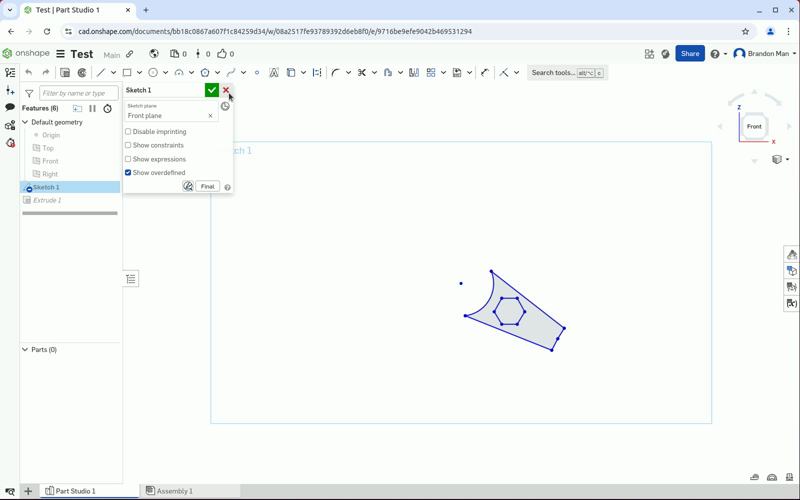
key(shift+s)
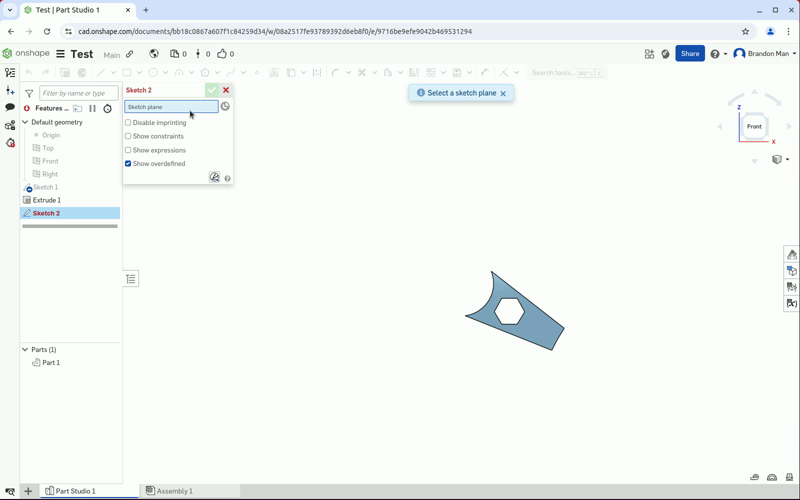
mouse_move(73, 163)
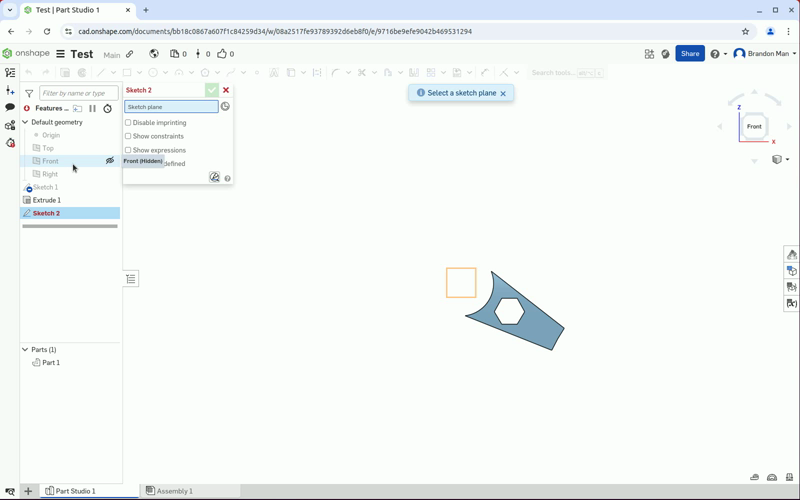
click(73, 163)
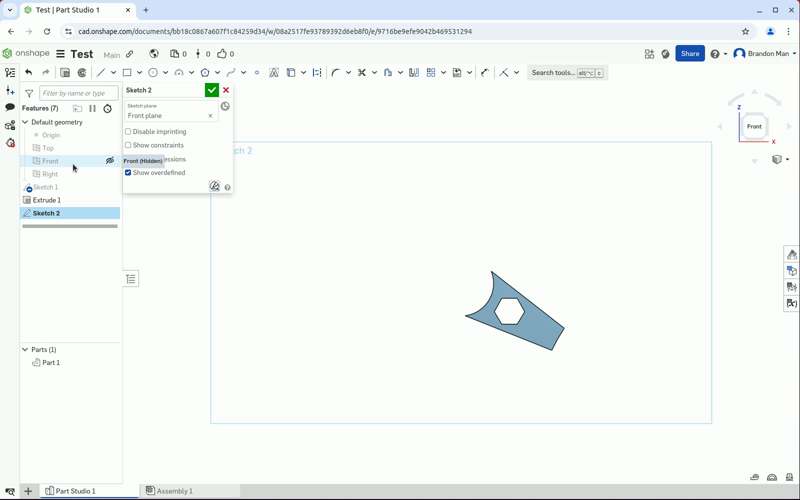
mouse_move(73, 352)
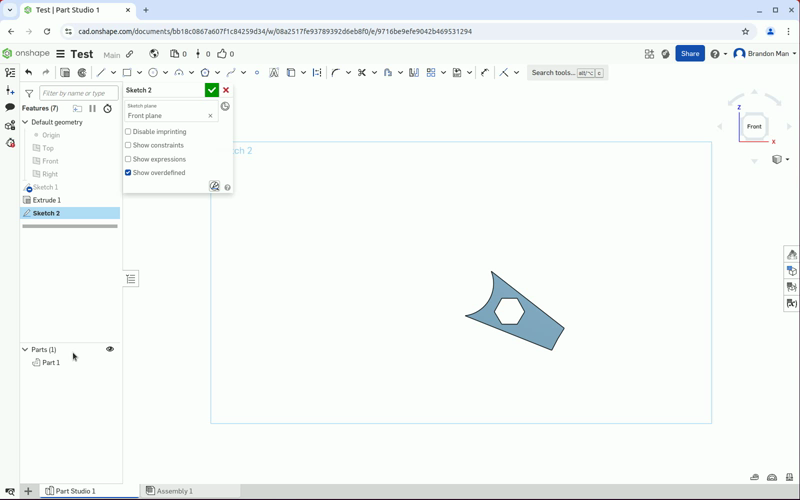
key(y)
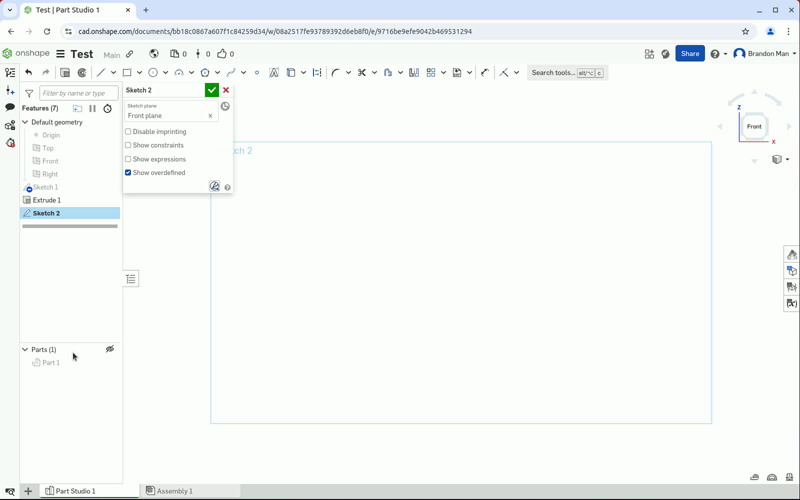
key(a)
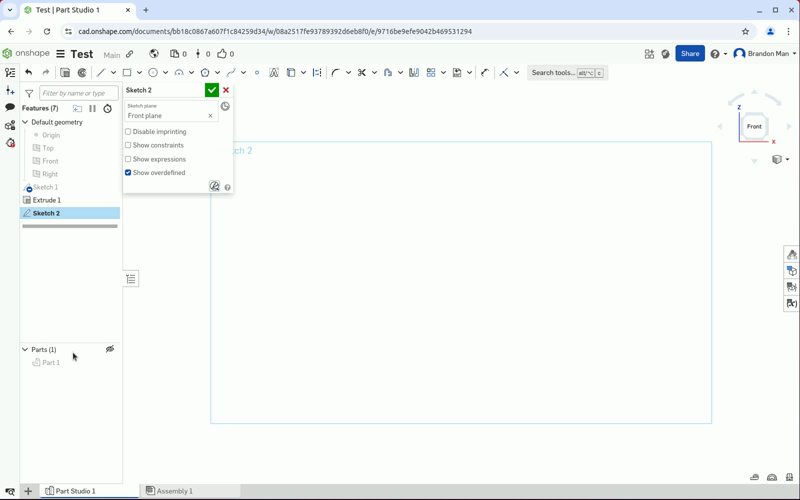
key_down(shift)
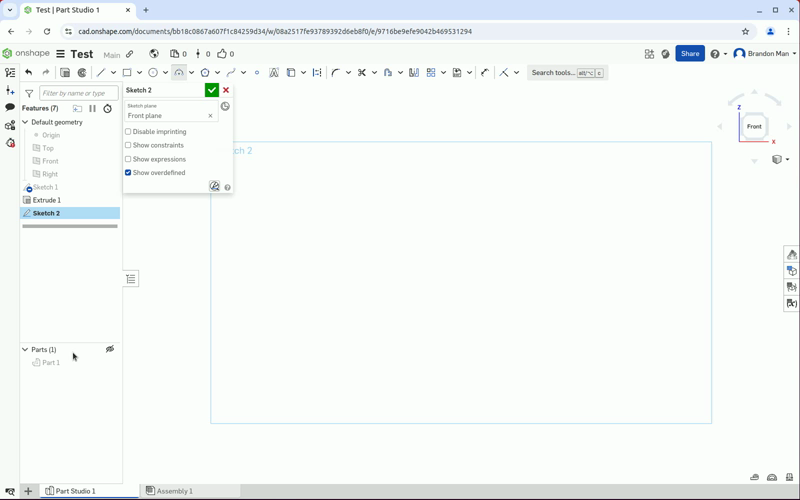
mouse_move(434, 261)
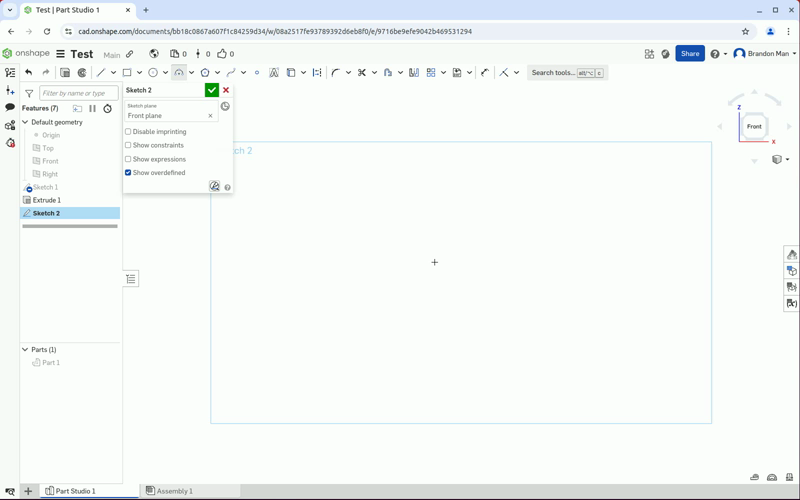
click(434, 261)
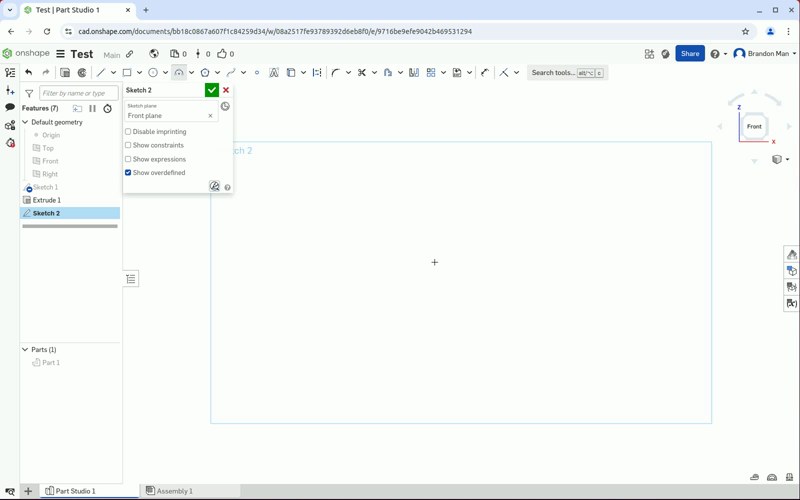
key_up(shift)
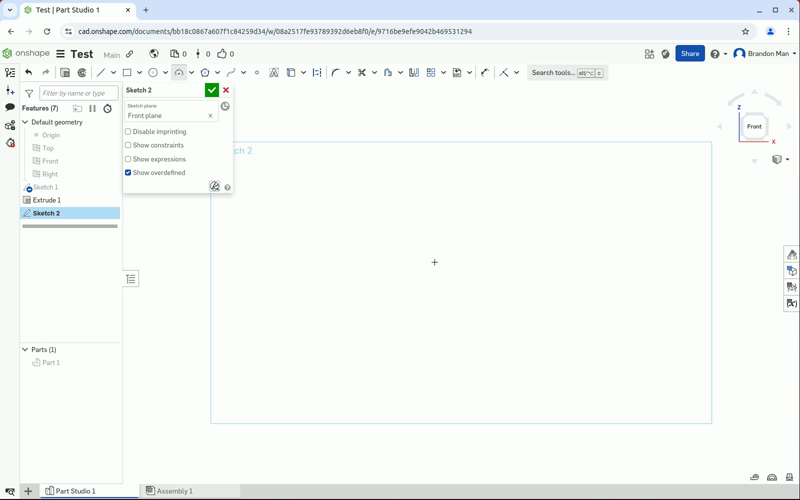
key_down(shift)
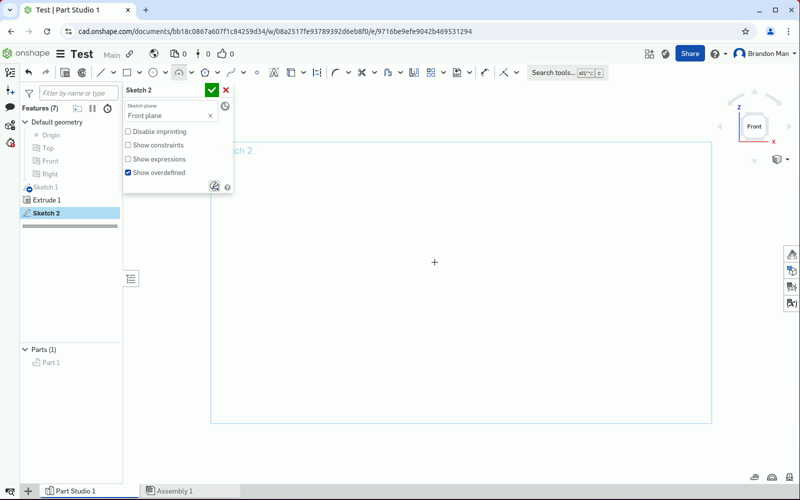
mouse_move(487, 261)
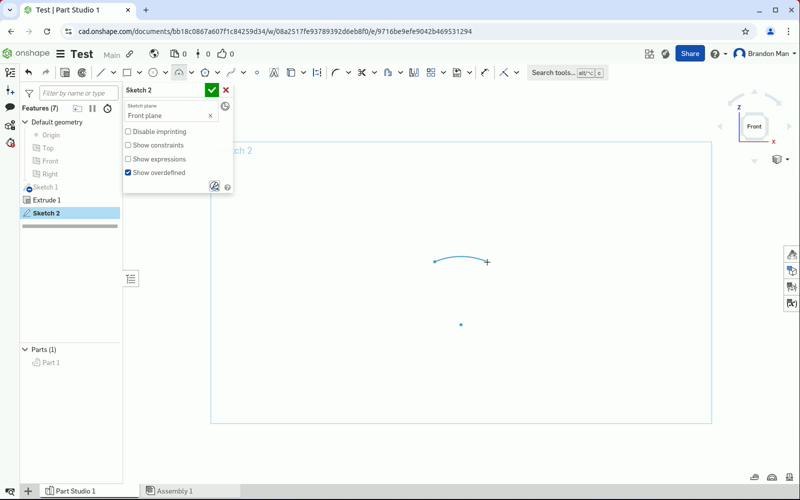
click(487, 261)
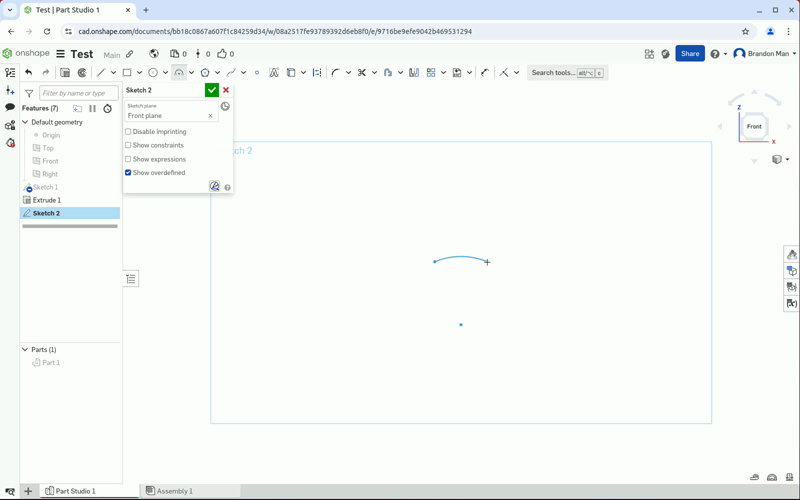
mouse_move(461, 249)
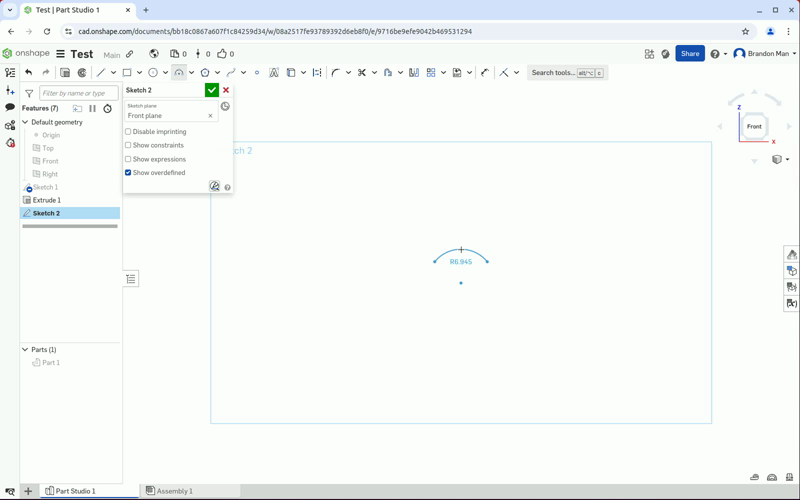
click(461, 249)
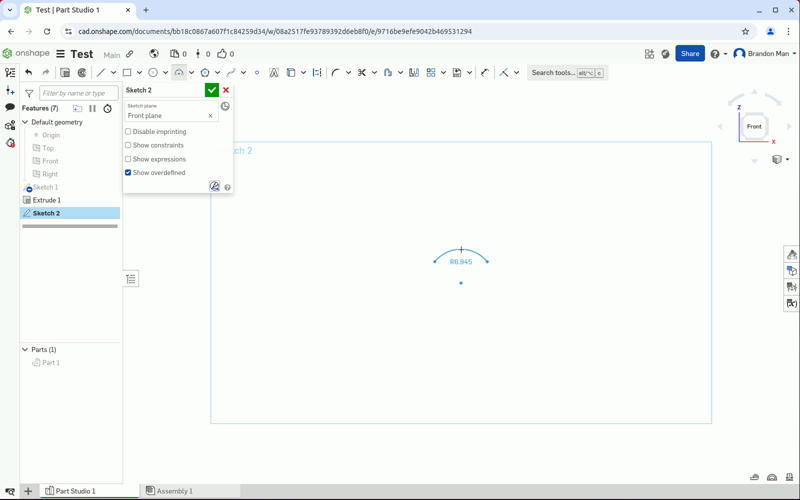
key_up(shift)
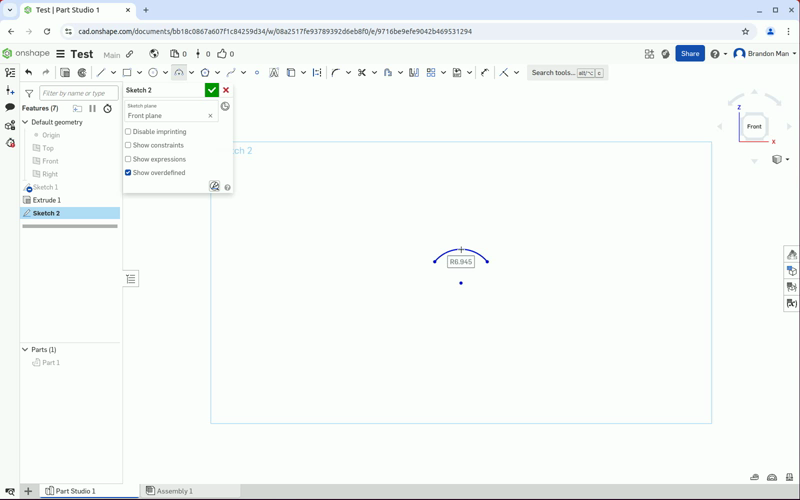
key(esc)
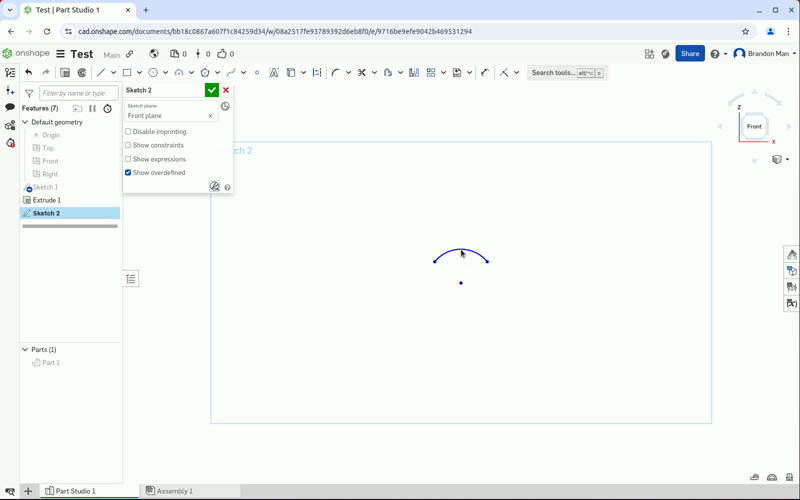
key(l)
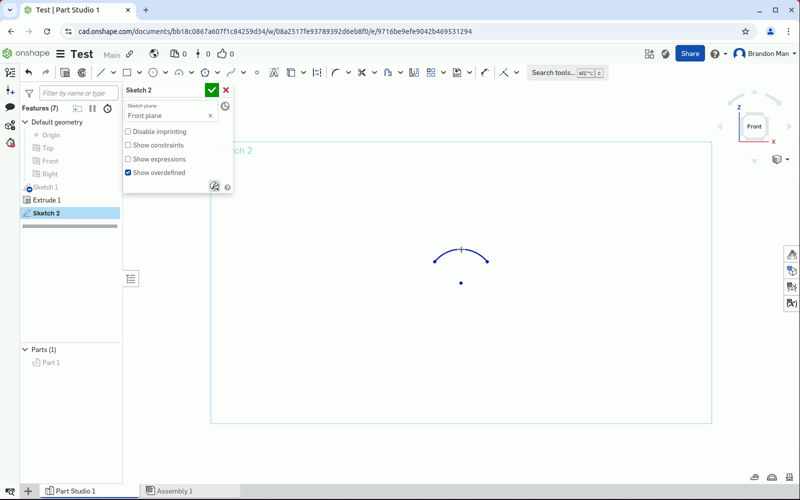
mouse_move(487, 261)
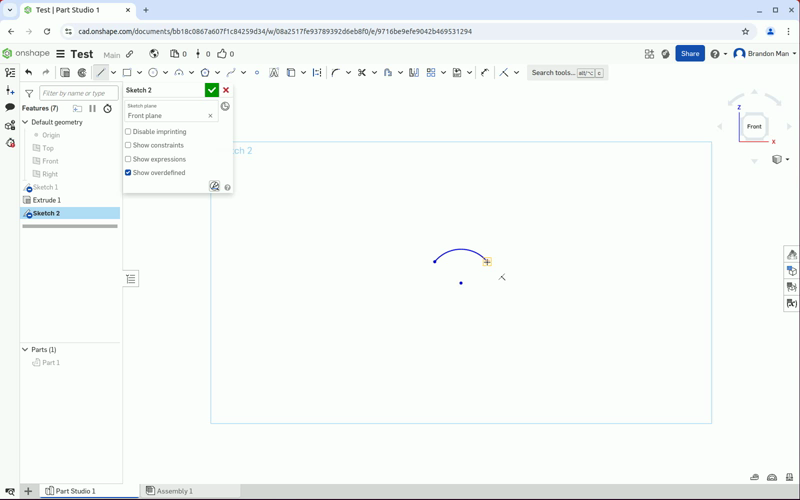
click(487, 261)
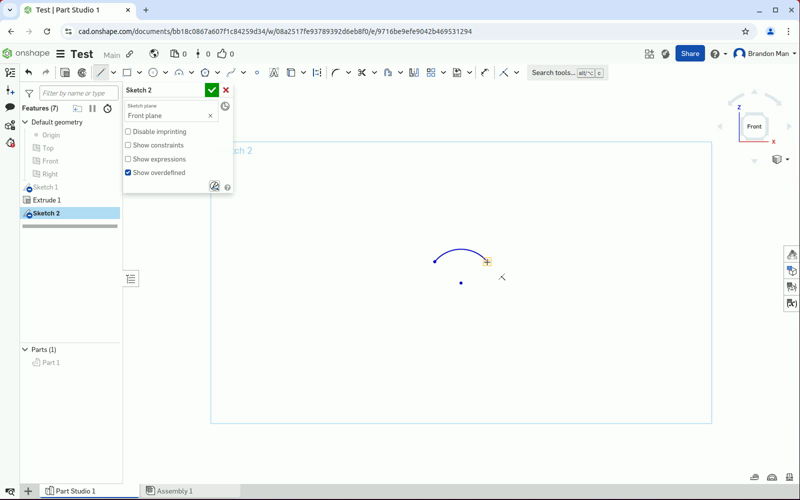
key_down(shift)
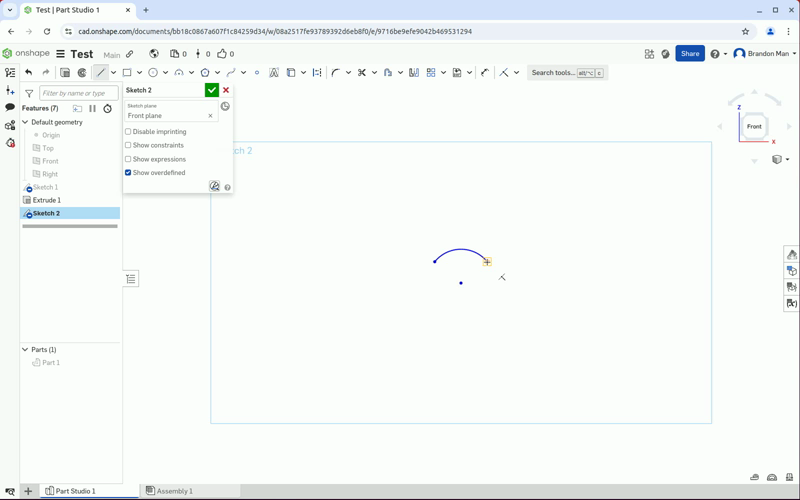
mouse_move(473, 170)
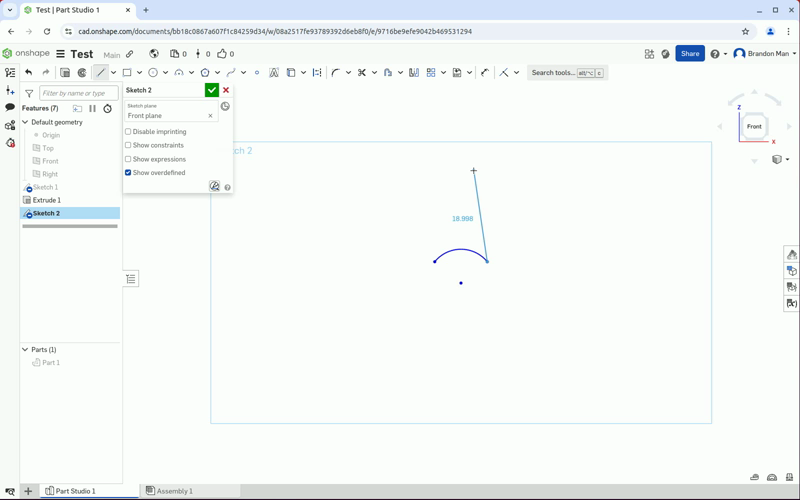
click(473, 170)
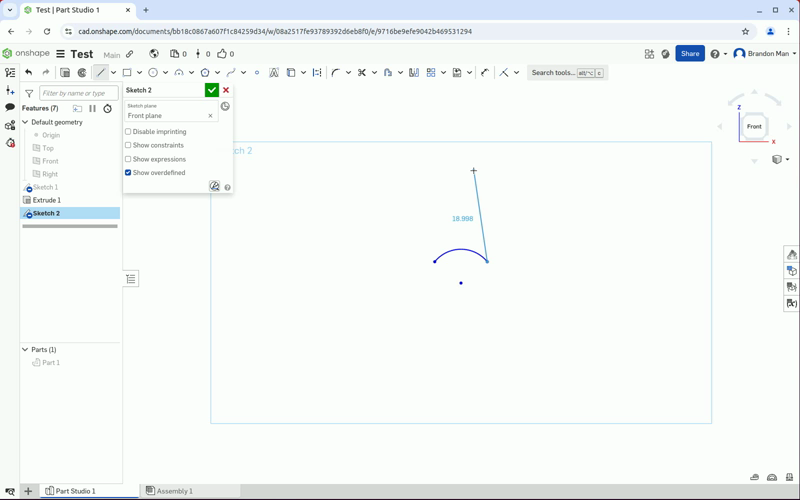
key_up(shift)
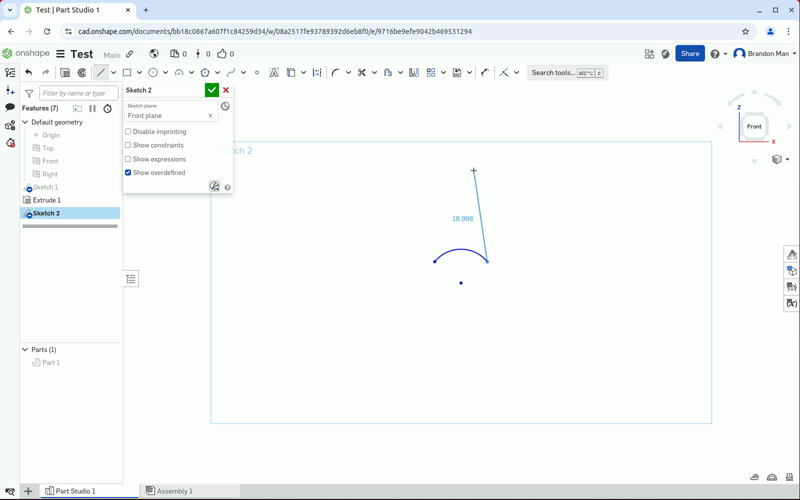
key_down(shift)
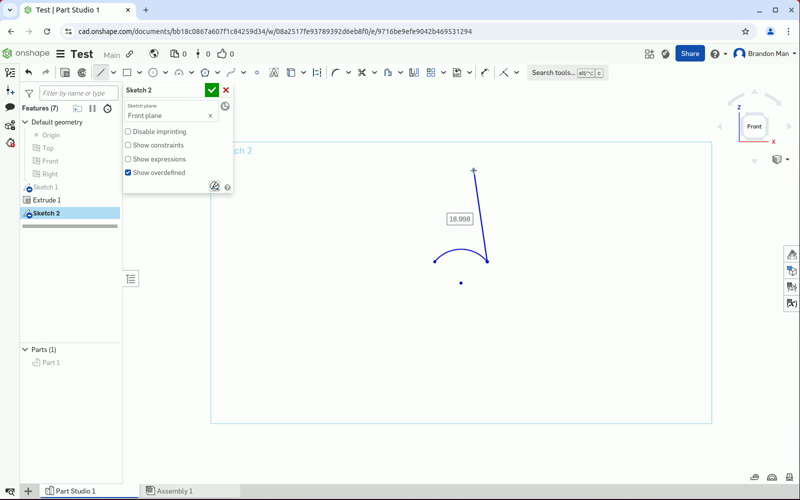
mouse_move(503, 170)
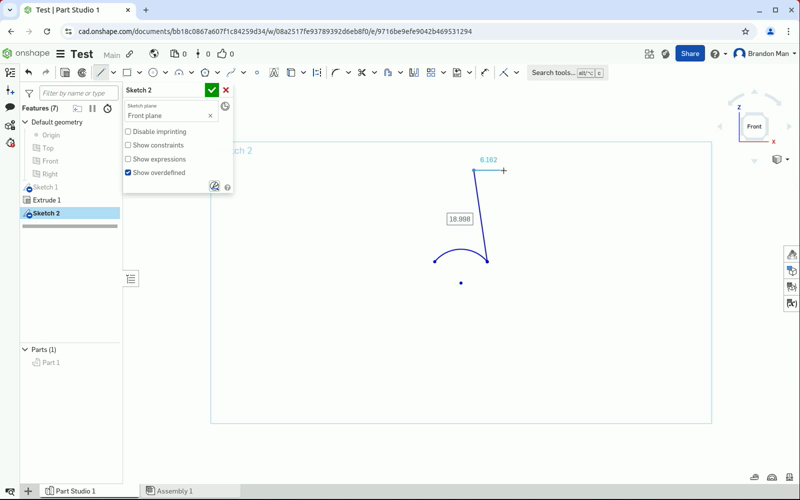
mouse_move(461, 170)
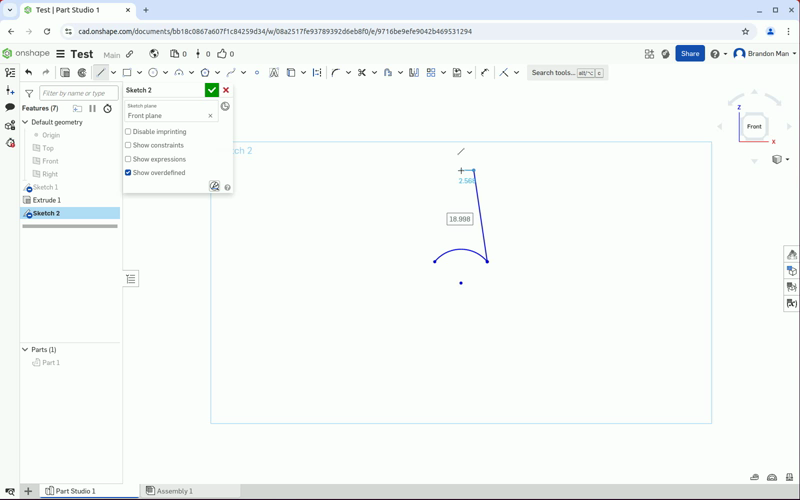
click(461, 170)
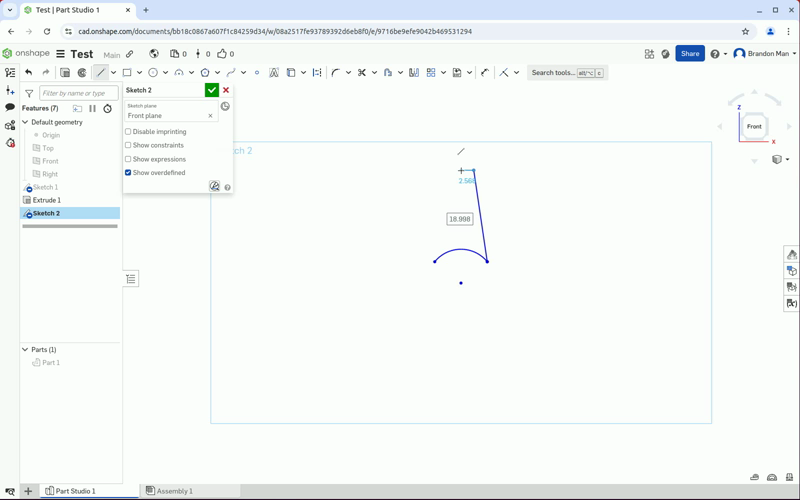
key_up(shift)
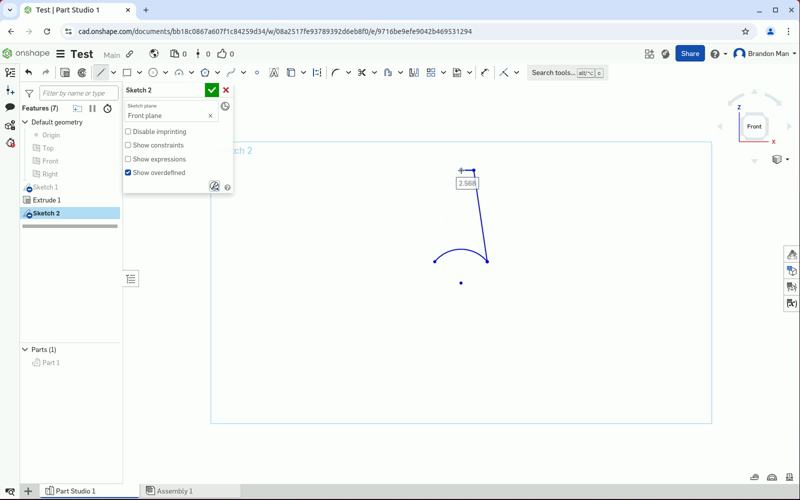
key_down(shift)
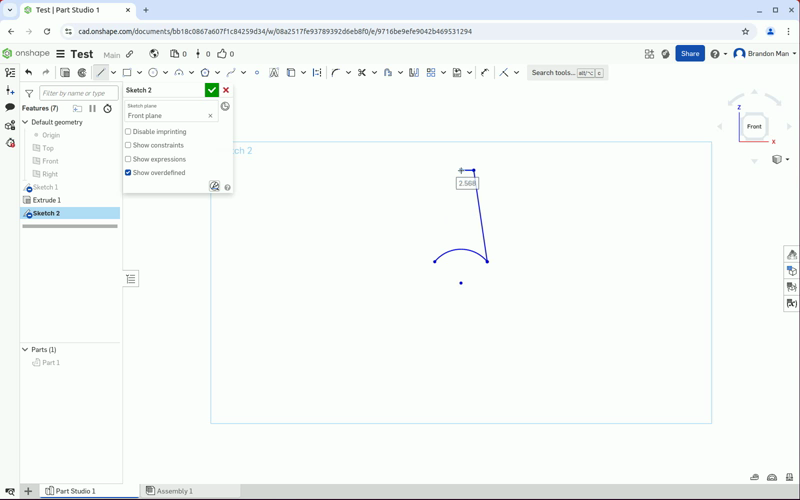
mouse_move(491, 170)
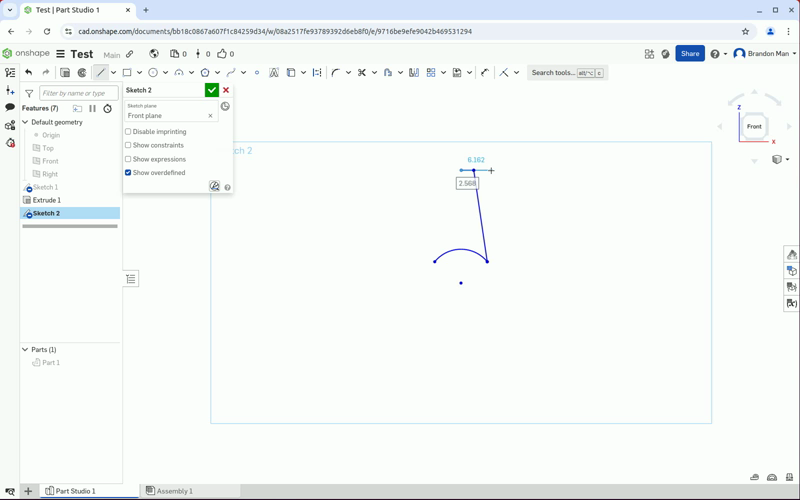
mouse_move(448, 170)
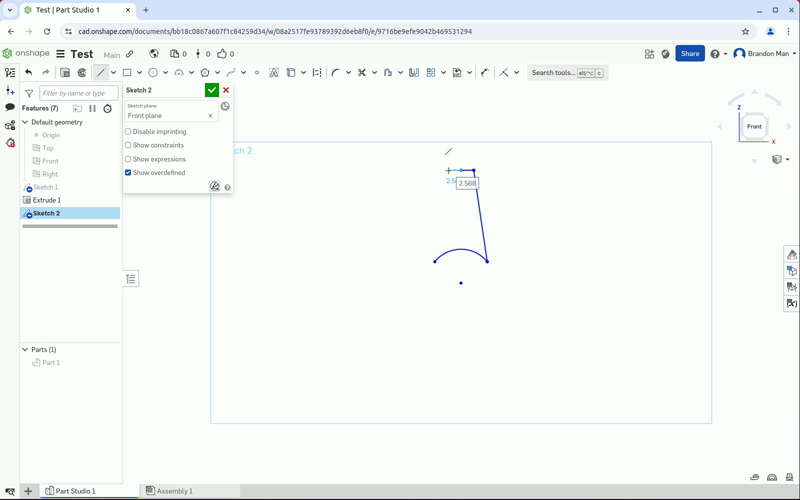
click(448, 170)
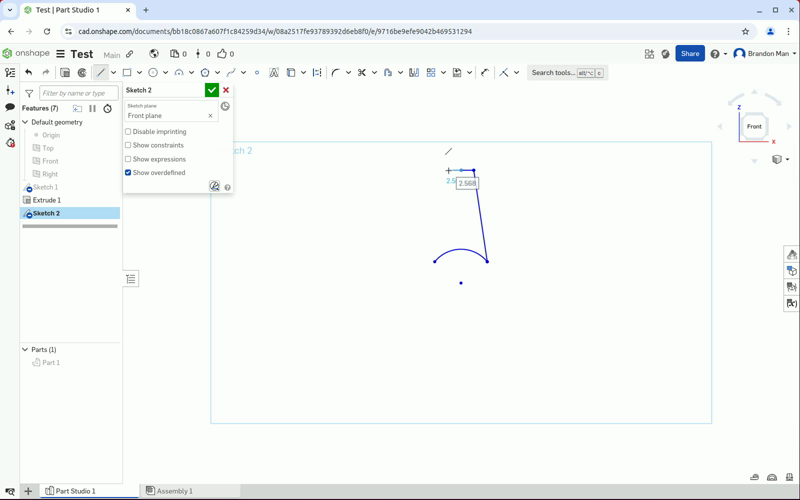
key_up(shift)
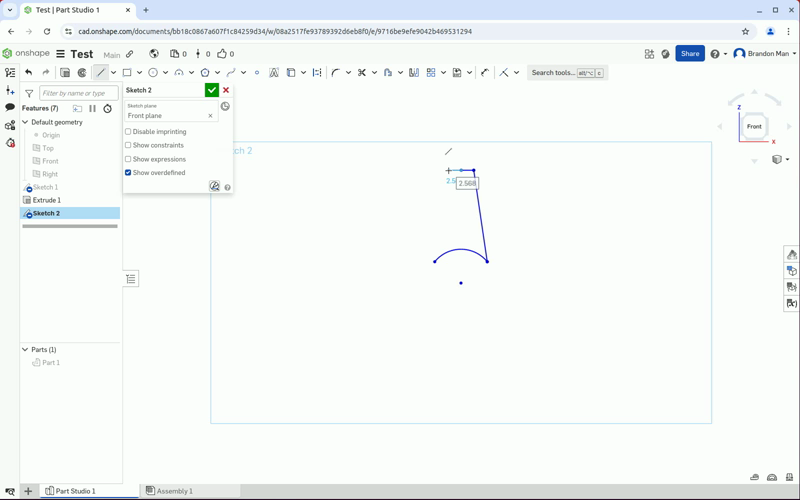
key_down(shift)
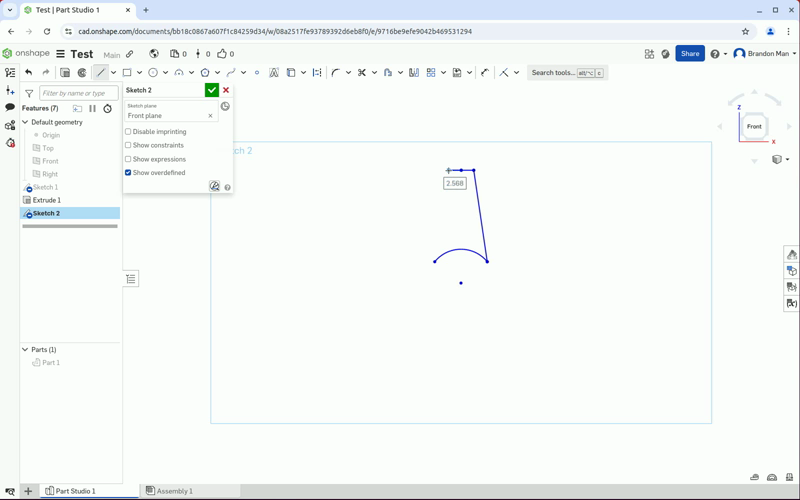
mouse_move(434, 261)
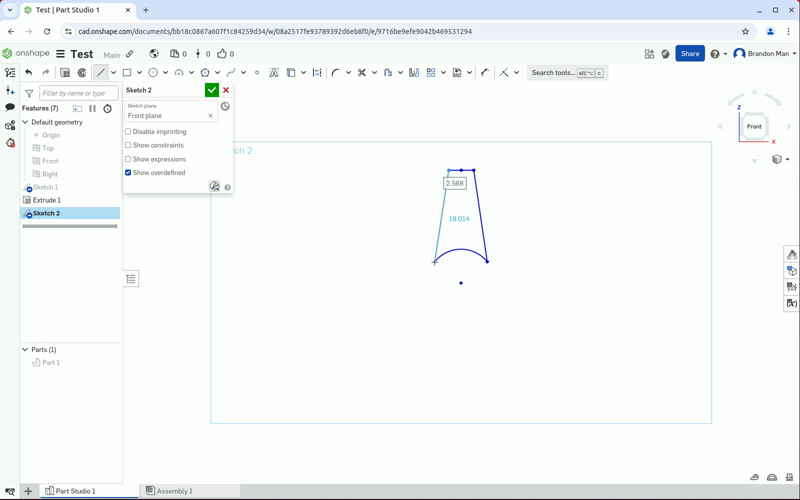
key_up(shift)
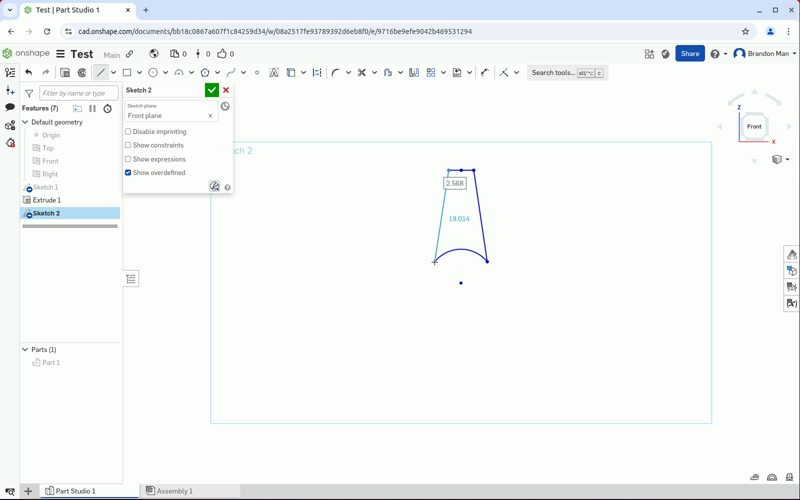
click(434, 261)
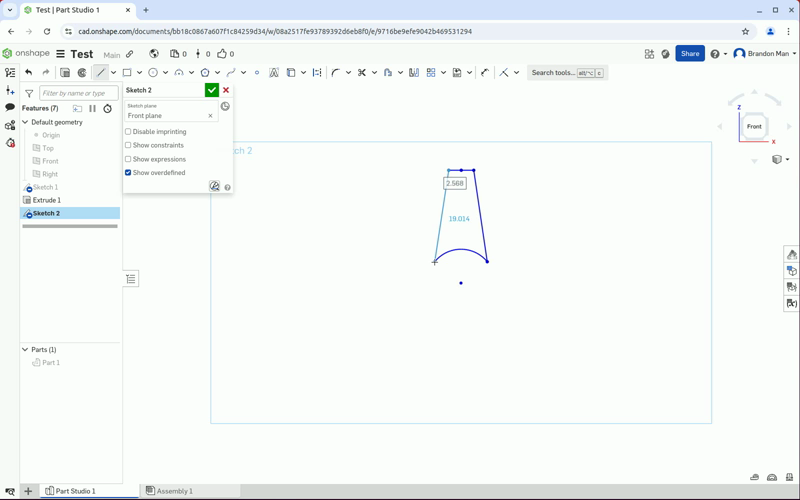
key(esc)
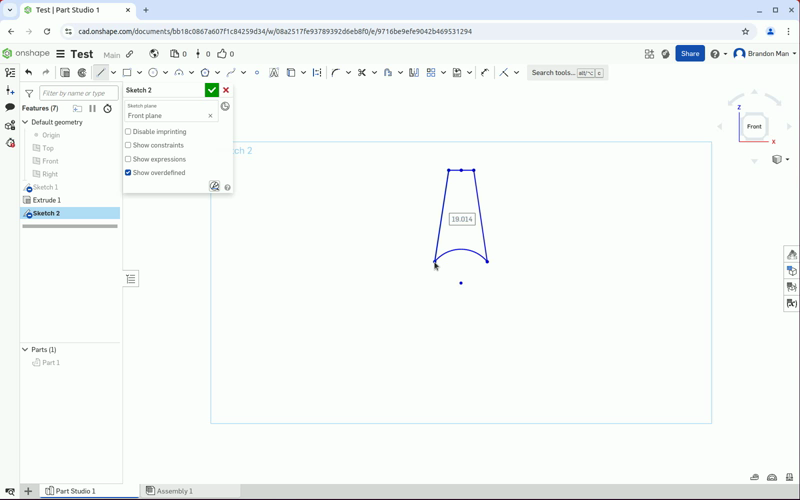
key(l)
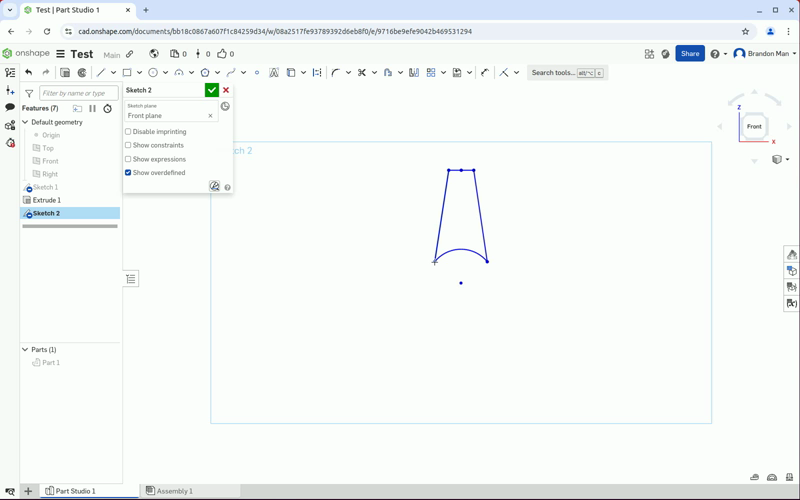
key_down(shift)
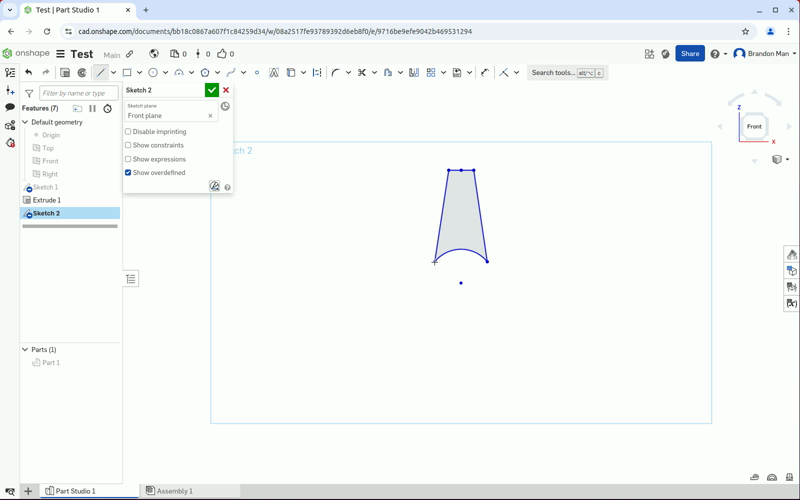
mouse_move(445, 226)
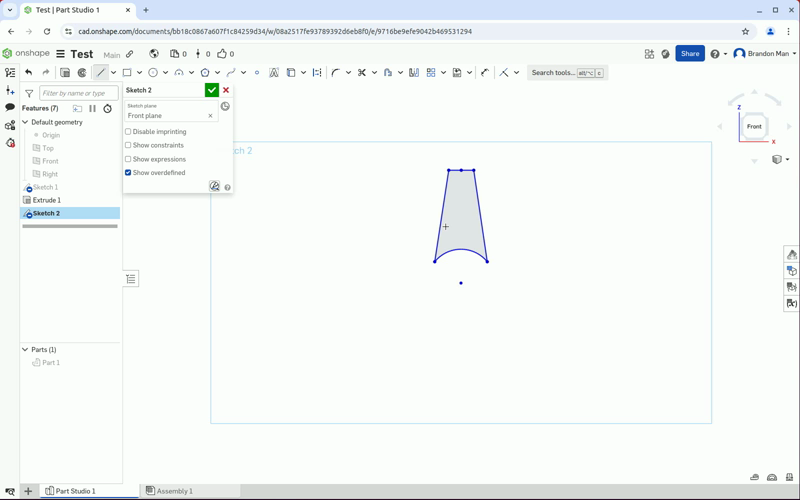
click(445, 226)
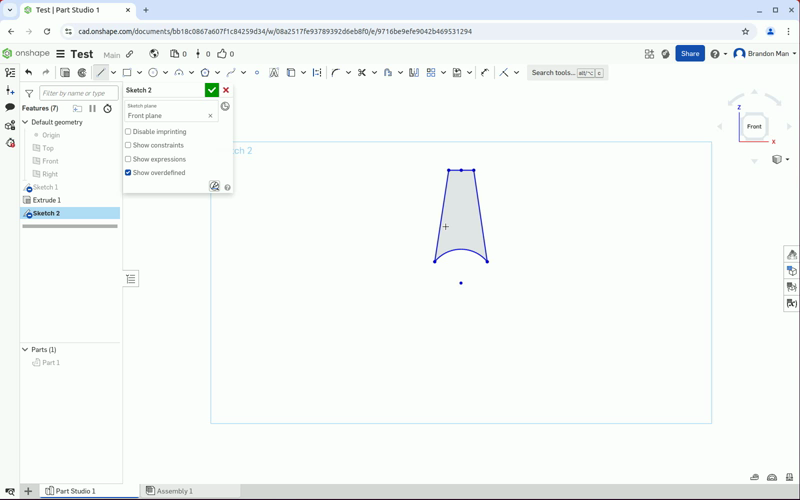
key_up(shift)
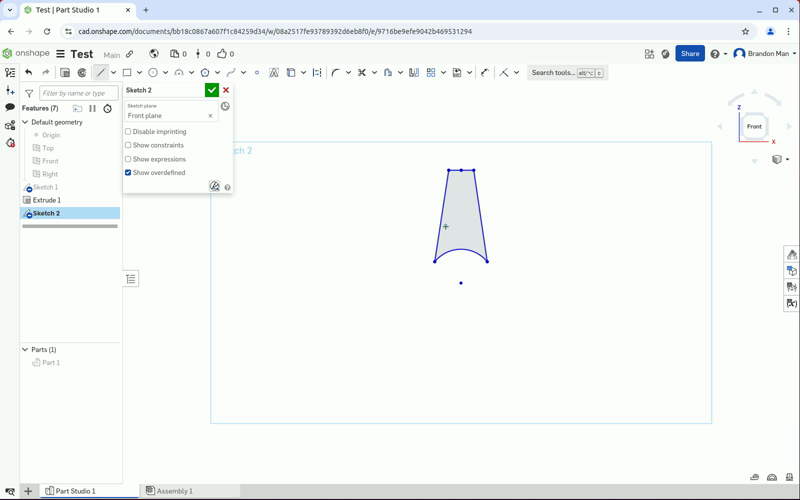
key_down(shift)
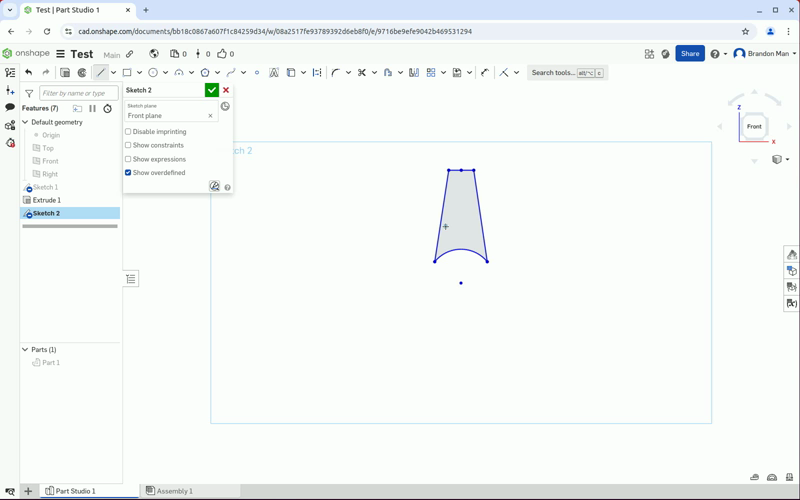
mouse_move(475, 226)
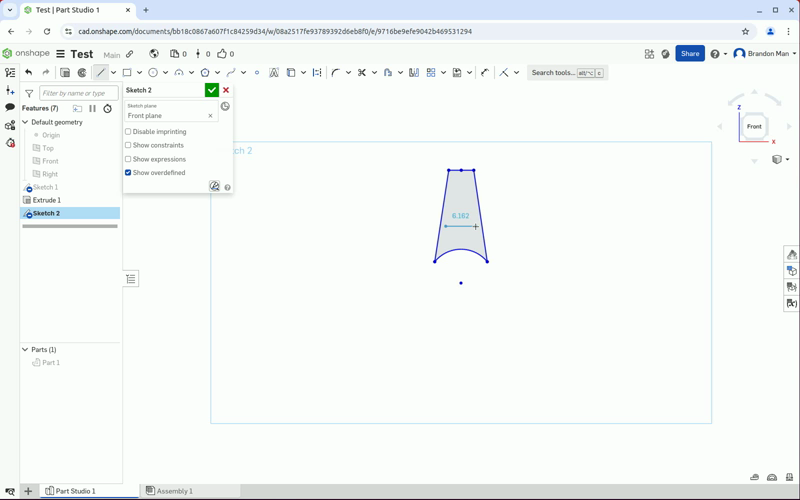
mouse_move(453, 238)
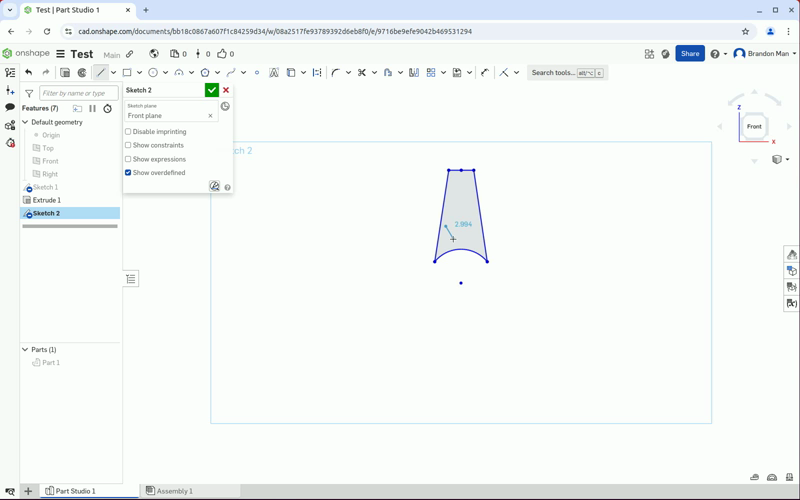
click(453, 238)
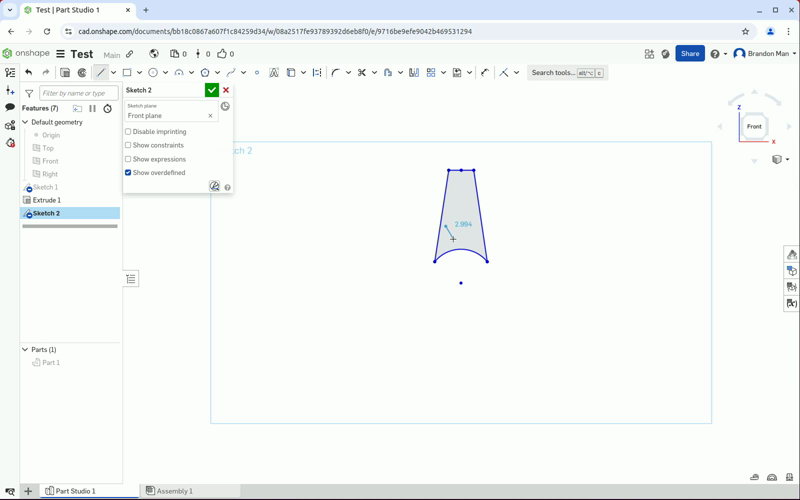
key_up(shift)
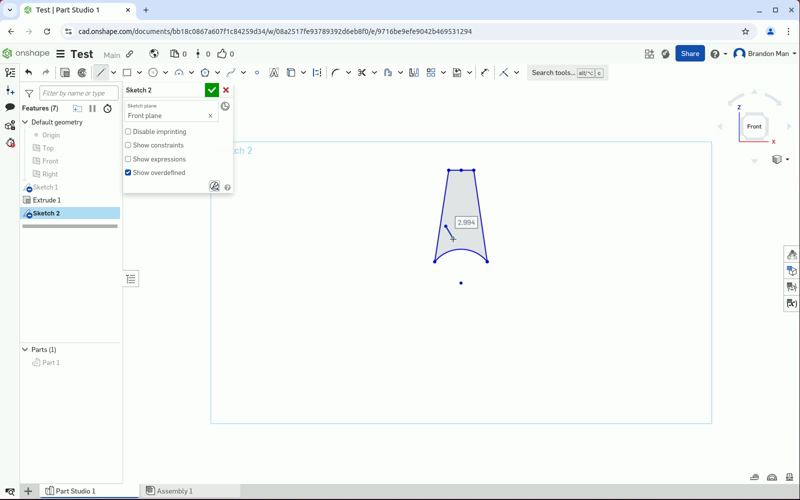
key_down(shift)
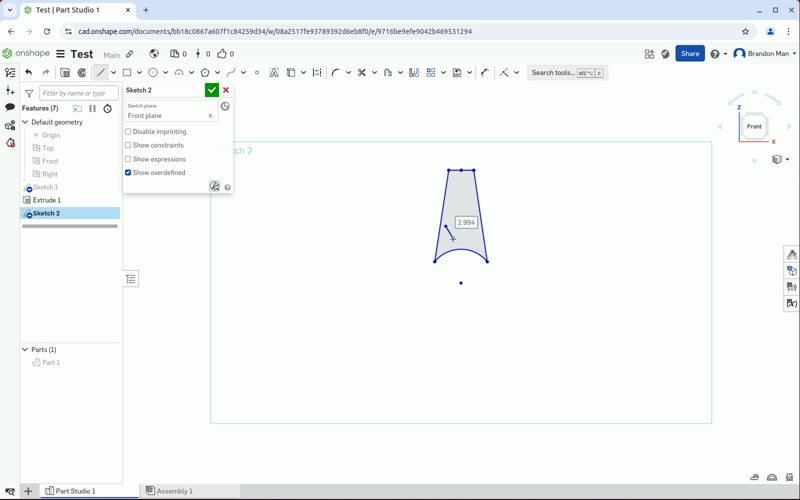
mouse_move(483, 238)
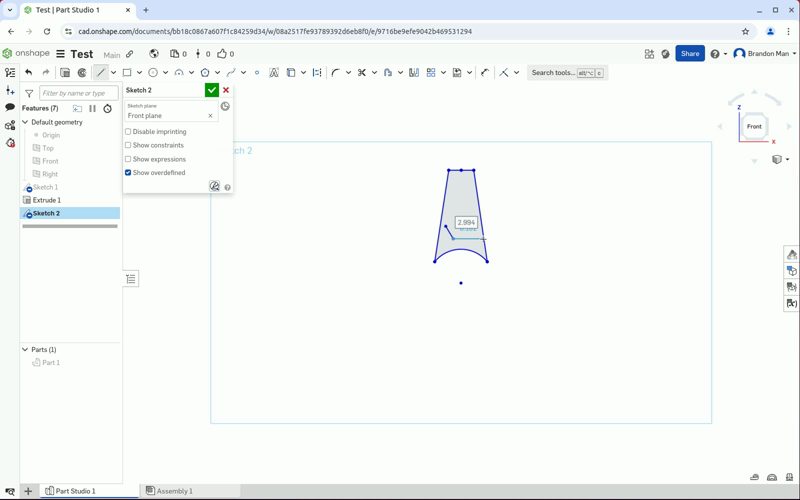
mouse_move(468, 238)
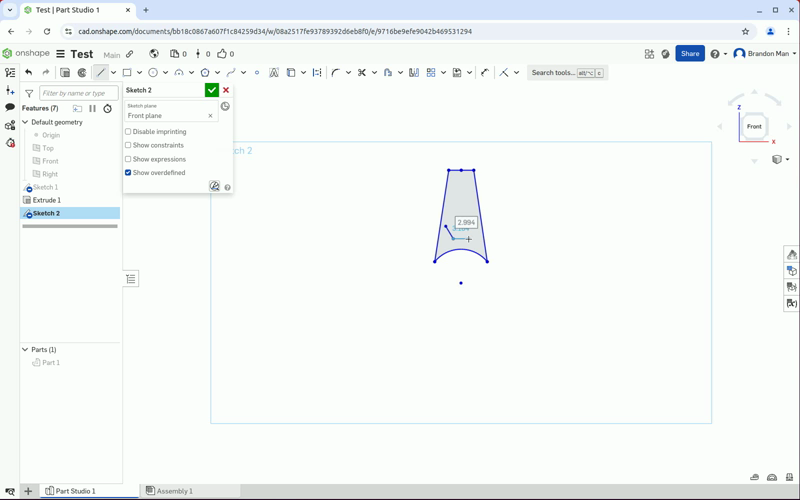
click(468, 238)
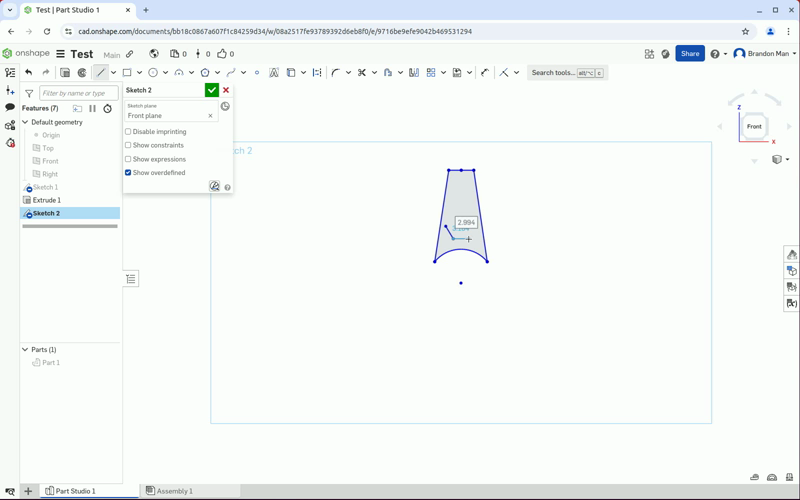
key_up(shift)
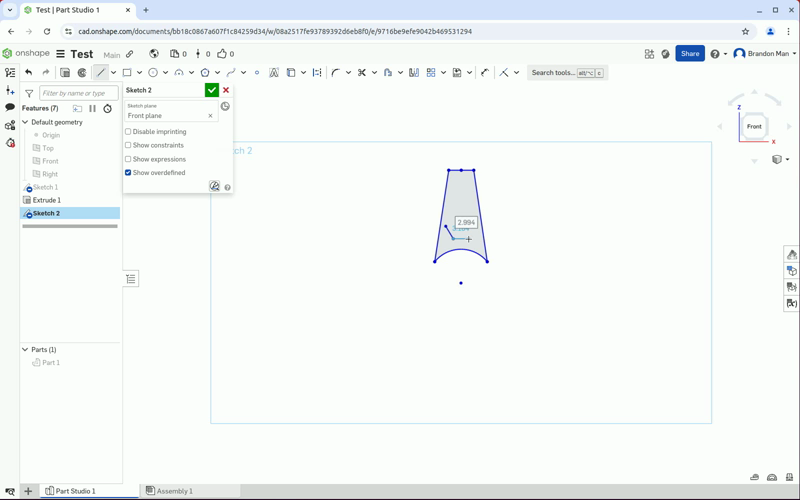
key_down(shift)
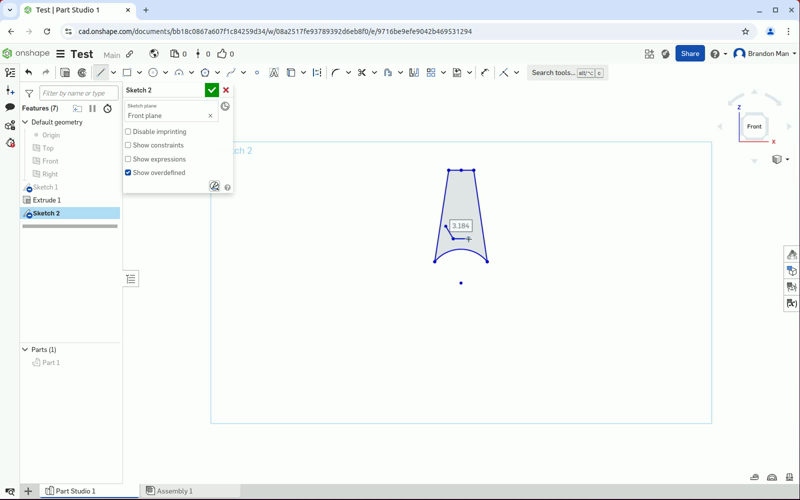
mouse_move(498, 238)
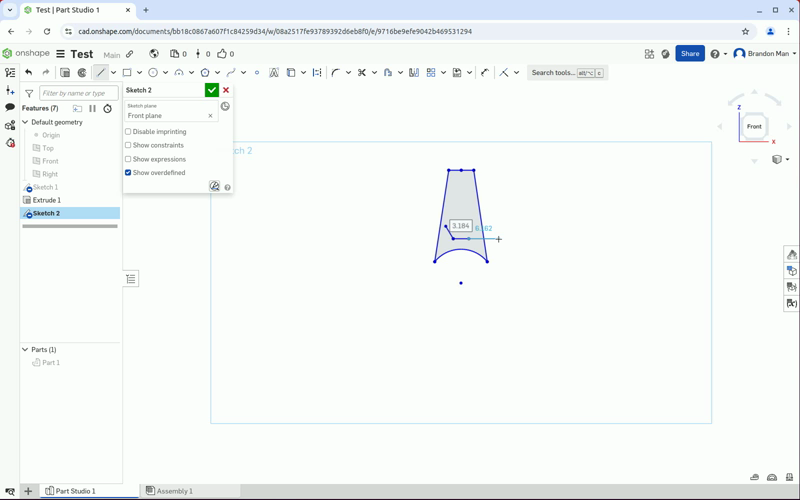
mouse_move(475, 226)
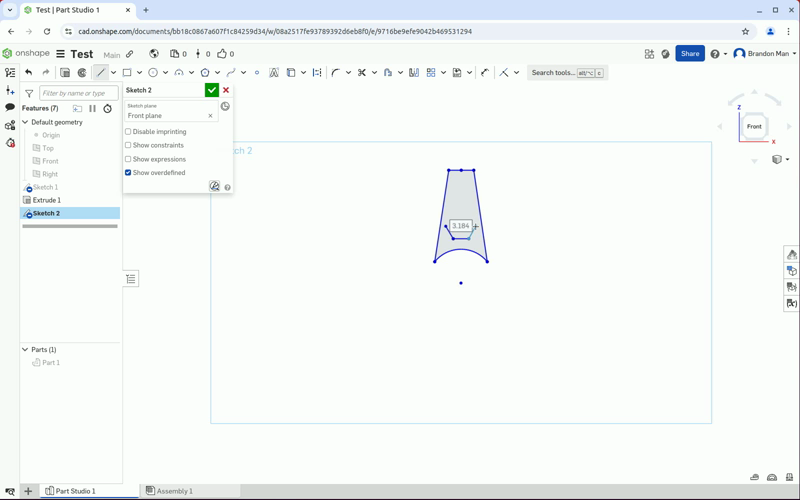
click(475, 226)
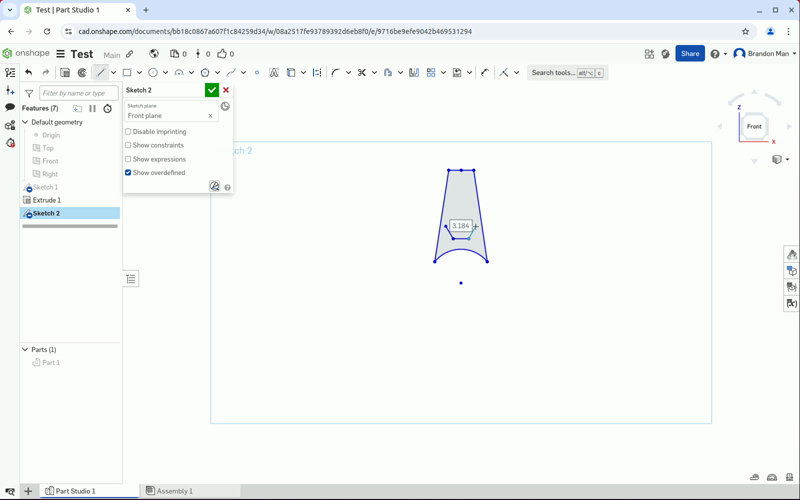
key_up(shift)
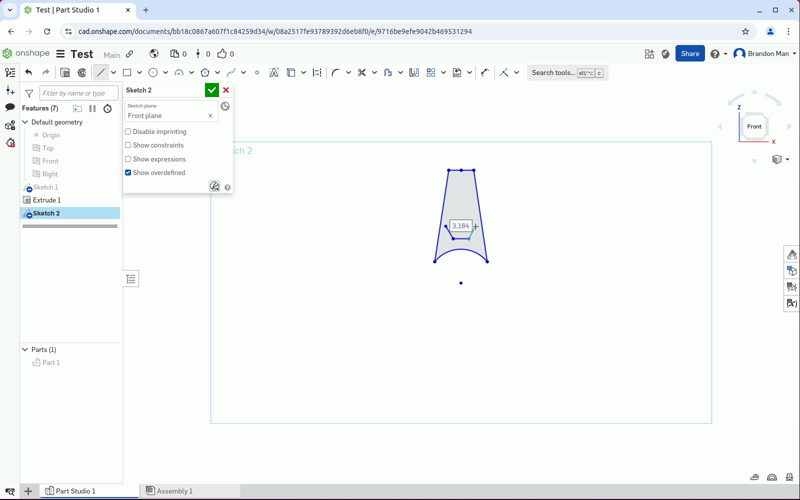
key_down(shift)
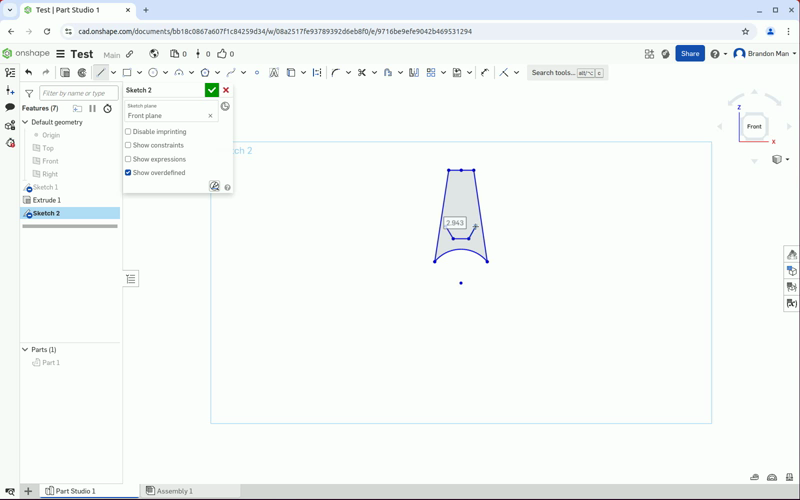
mouse_move(505, 226)
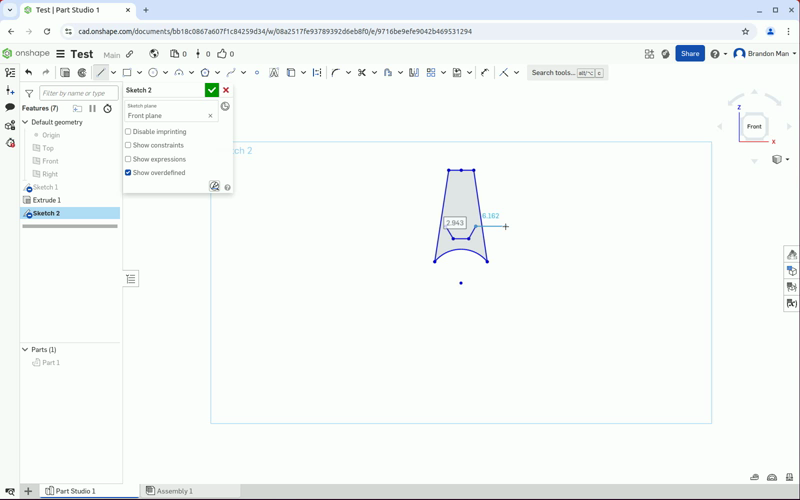
mouse_move(468, 212)
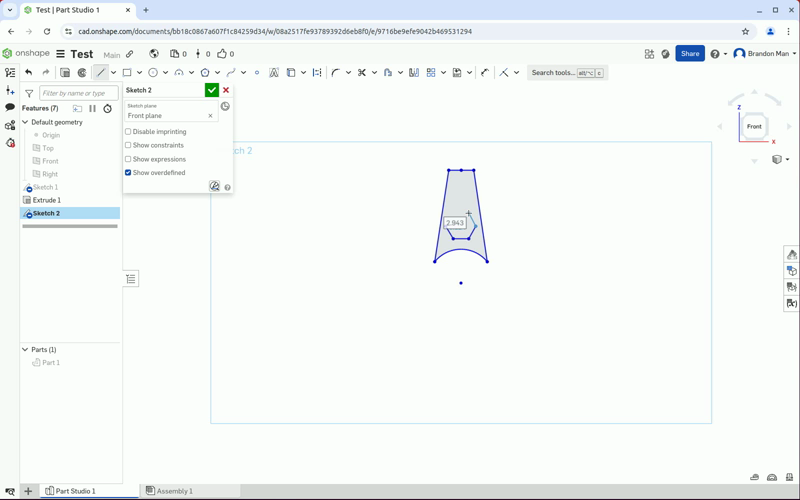
click(468, 212)
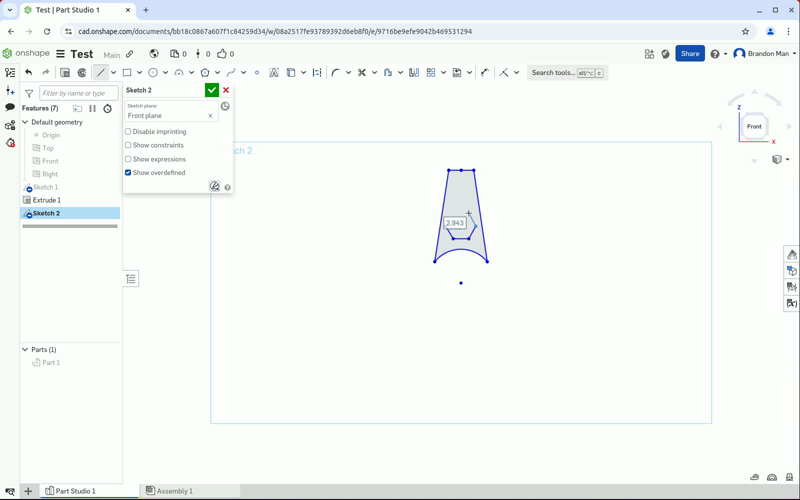
key_up(shift)
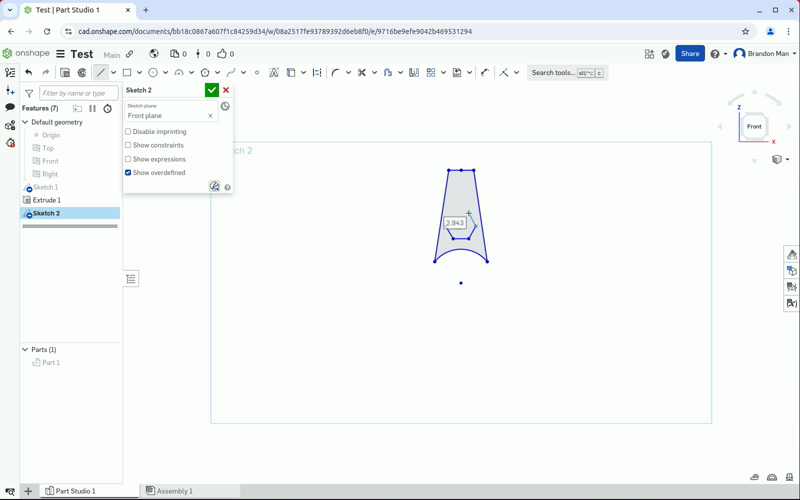
key_down(shift)
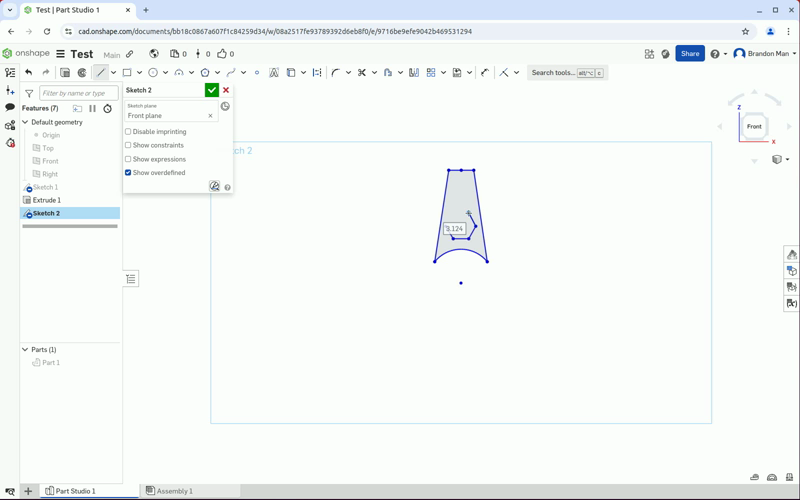
mouse_move(498, 212)
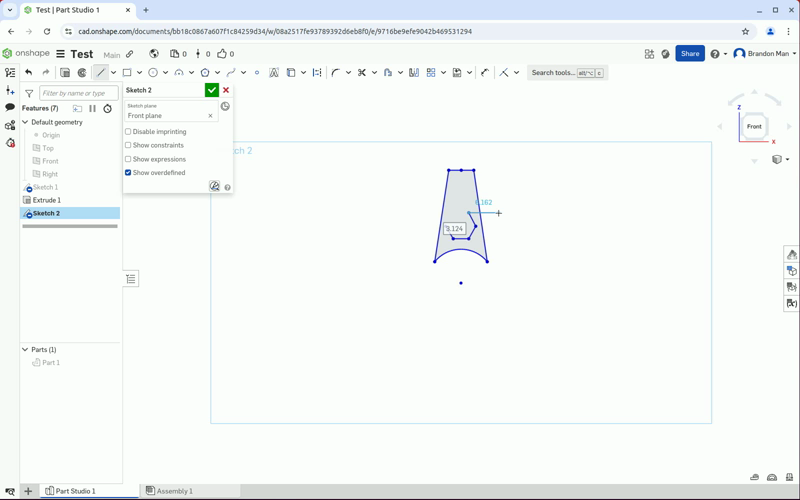
mouse_move(453, 212)
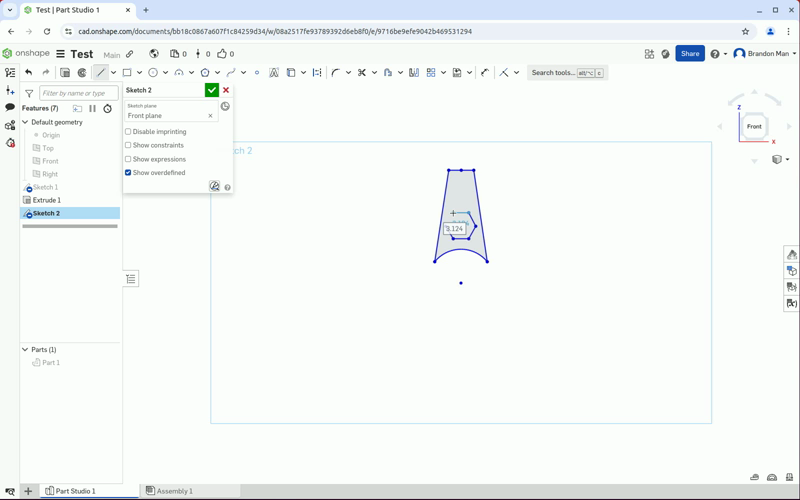
click(453, 212)
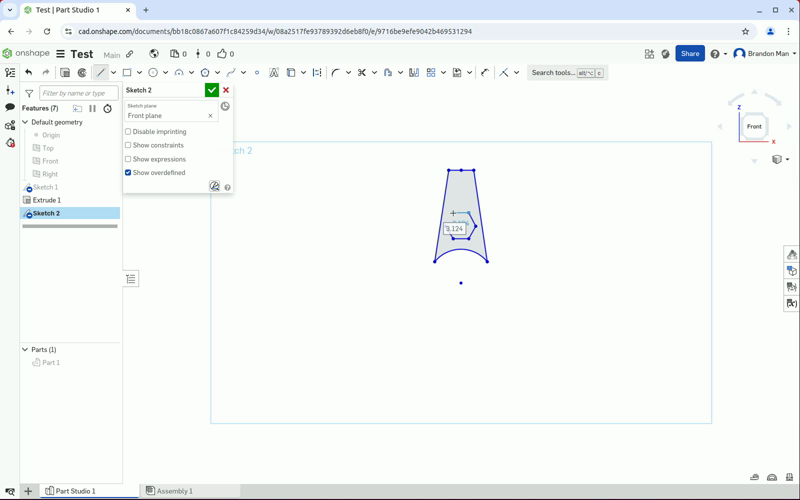
key_up(shift)
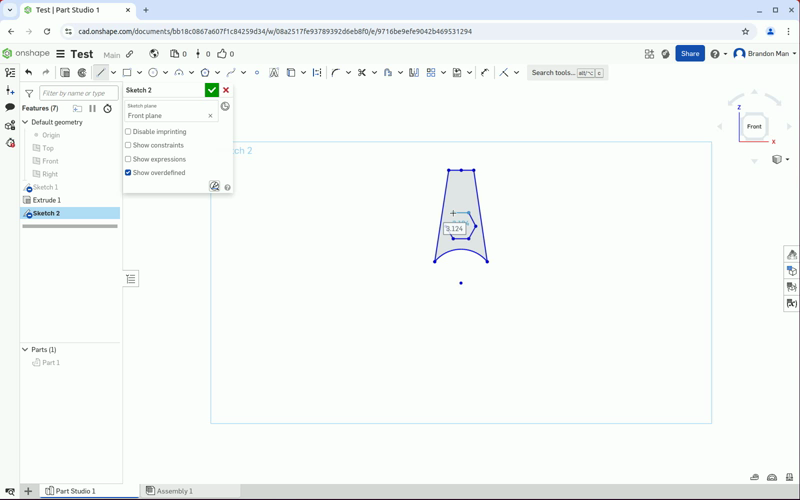
mouse_move(483, 212)
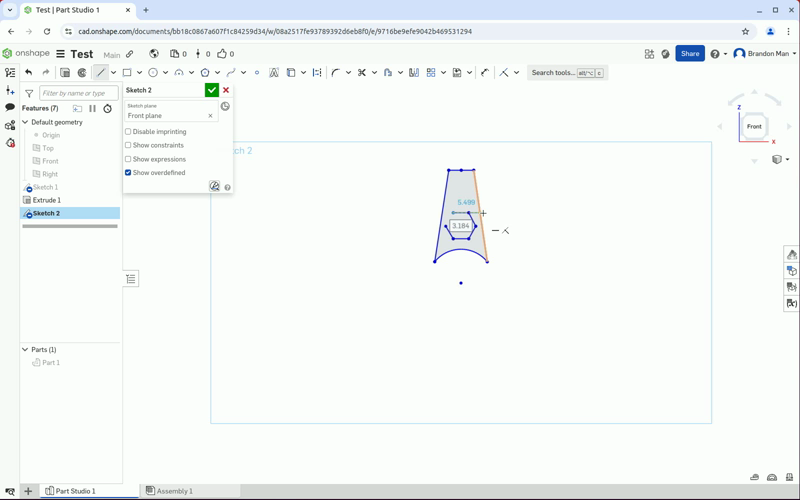
key_down(shift)
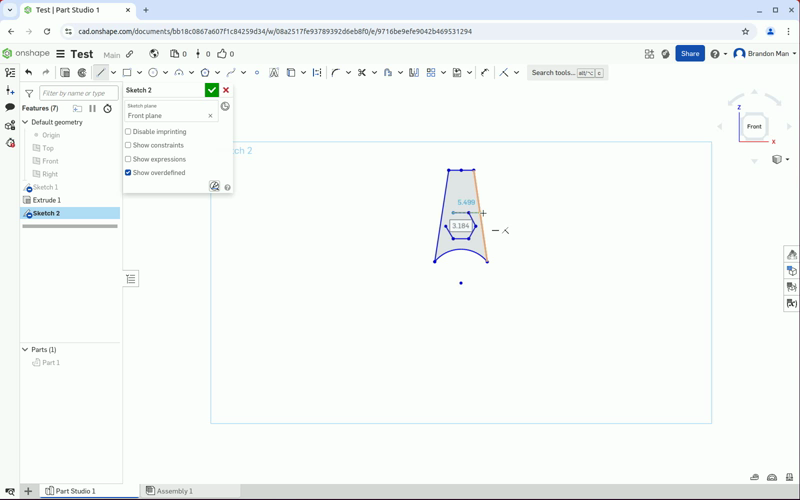
mouse_move(445, 226)
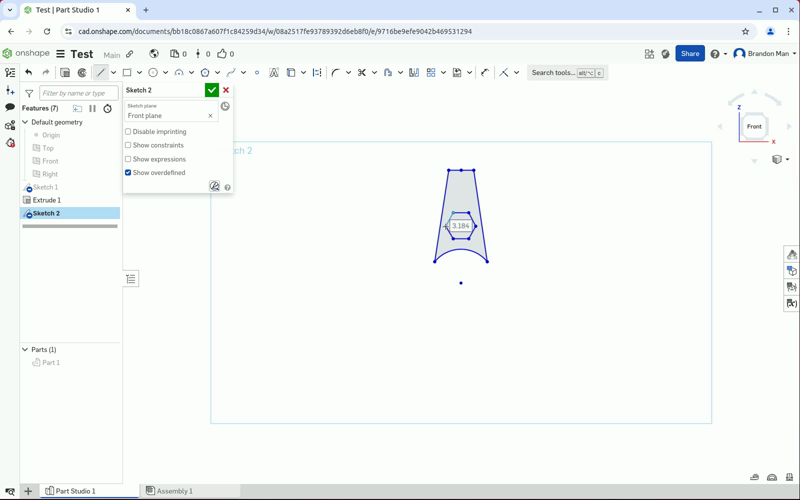
key_up(shift)
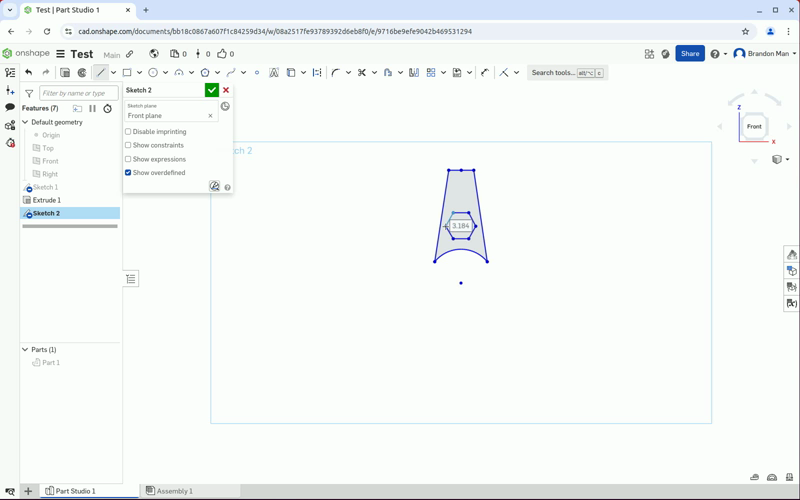
click(445, 226)
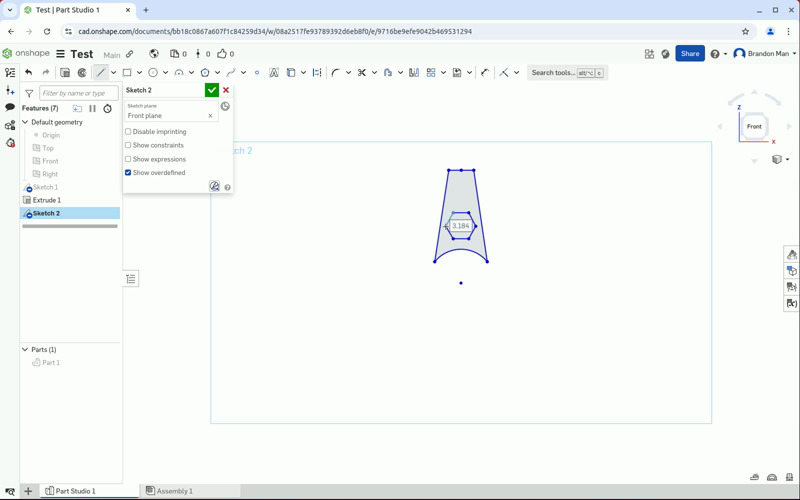
key(esc)
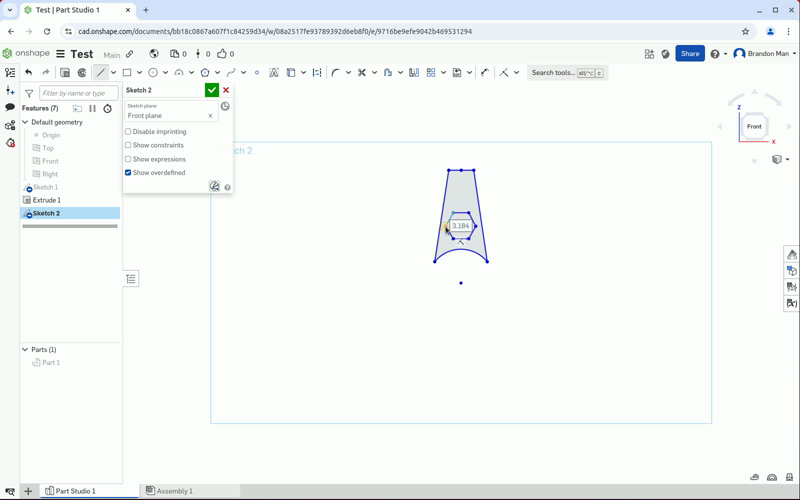
mouse_move(445, 249)
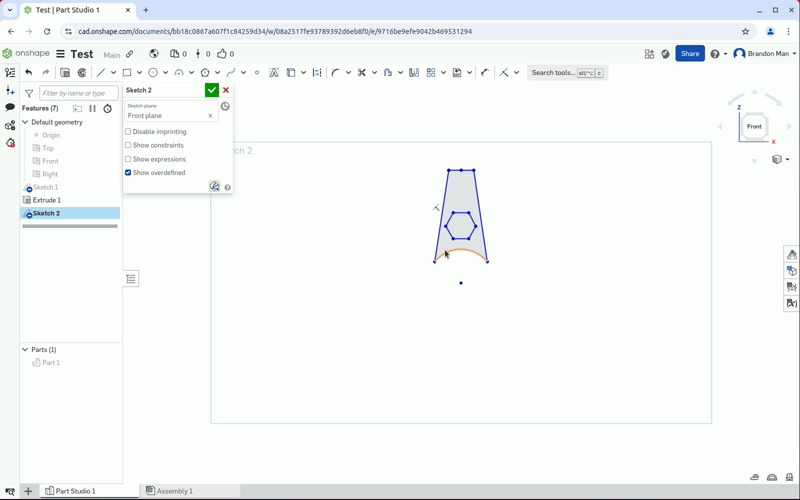
click(445, 249)
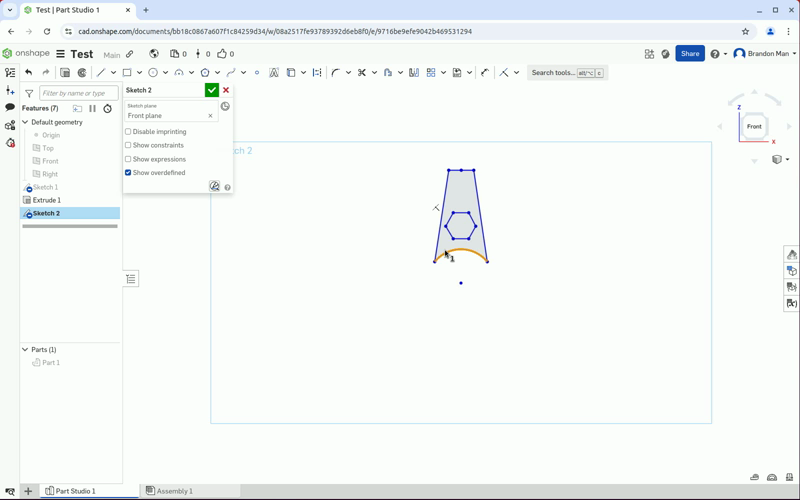
mouse_move(73, 352)
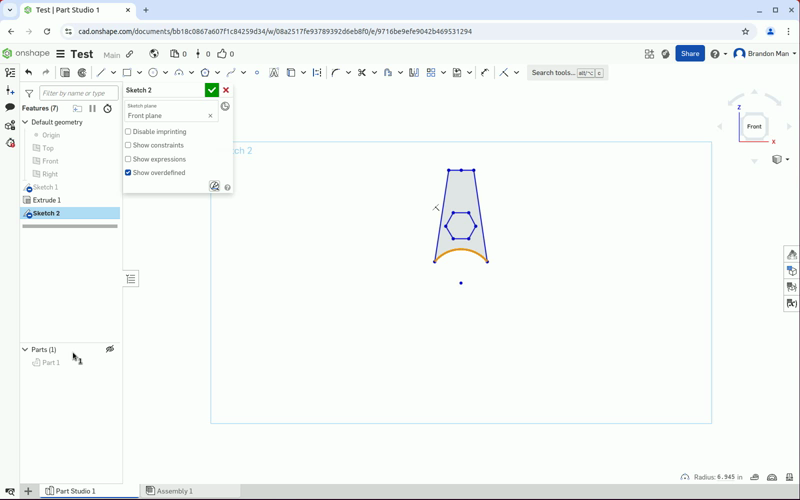
key(shift+y)
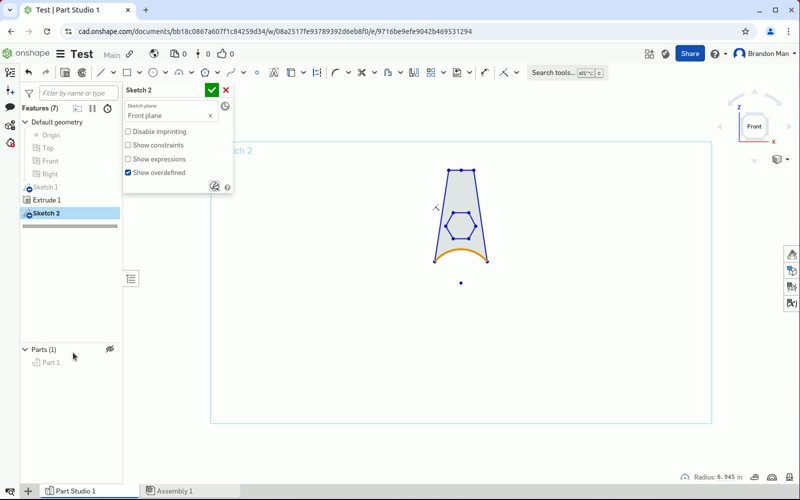
key(shift+e)
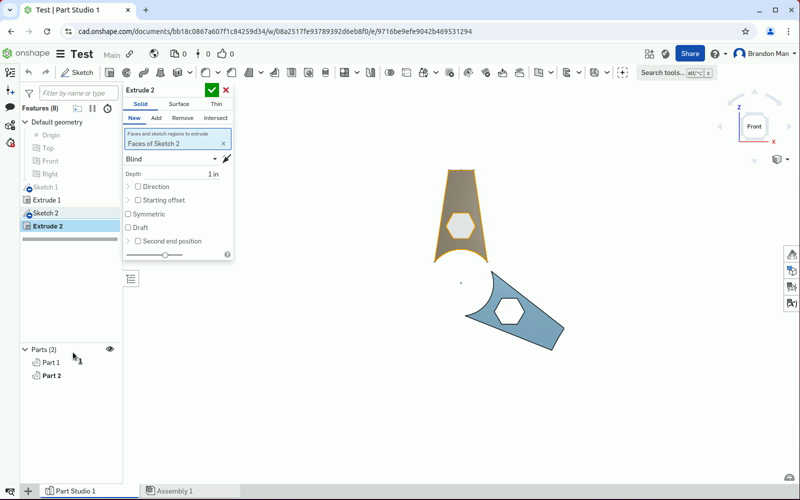
mouse_move(143, 106)
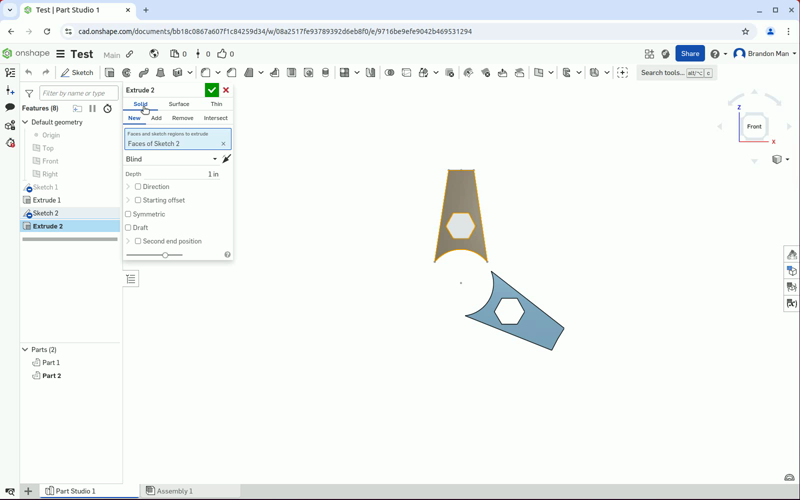
click(143, 106)
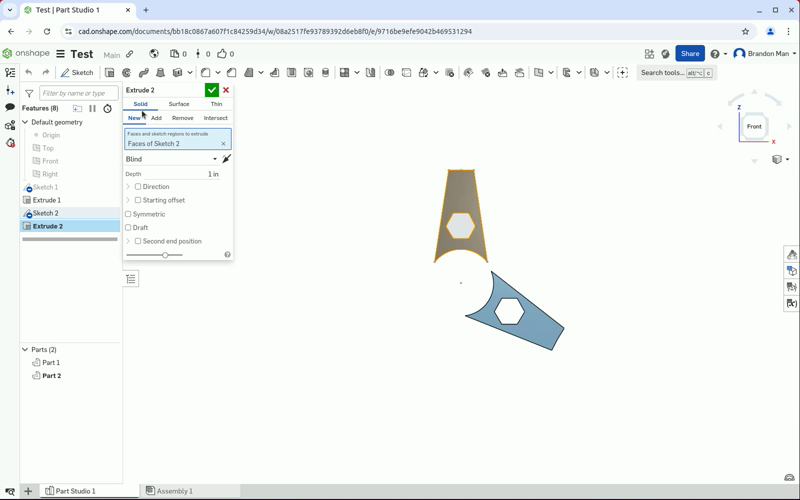
mouse_move(137, 120)
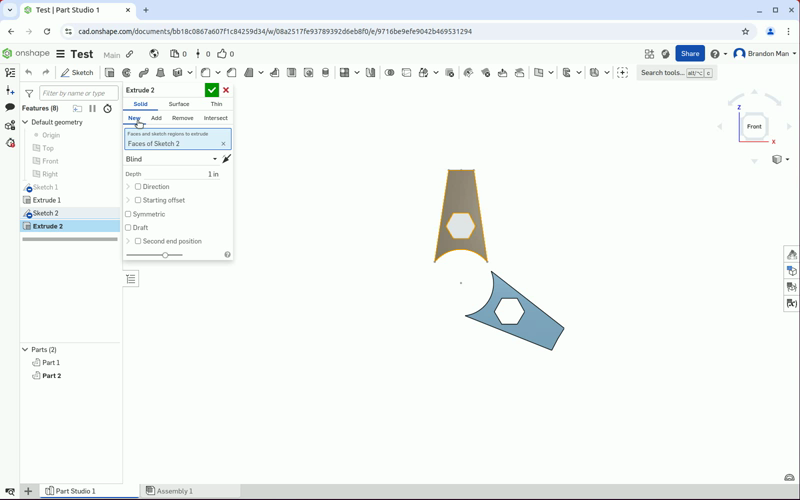
click(137, 120)
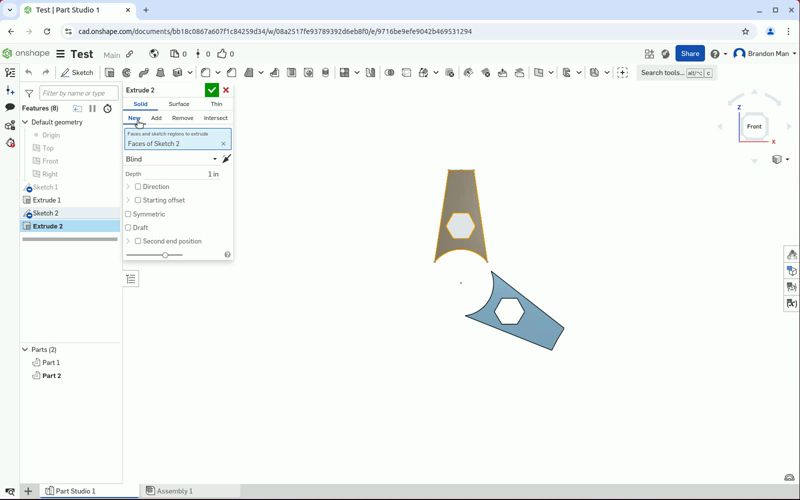
key(tab, 4)
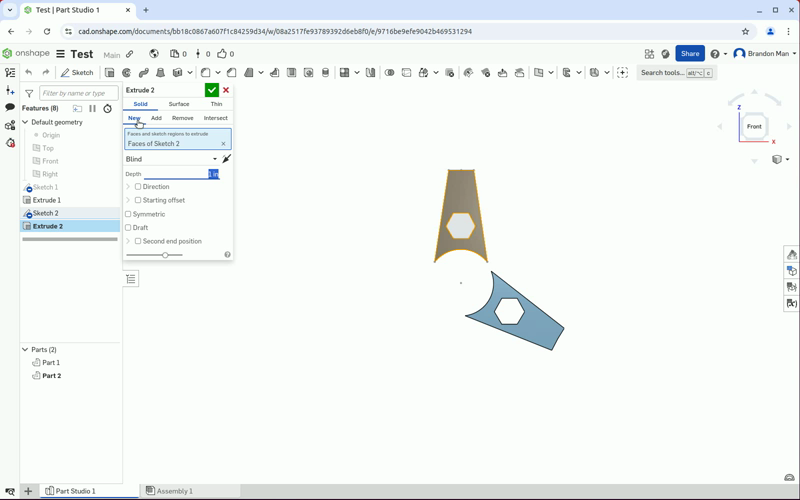
text(3.851)
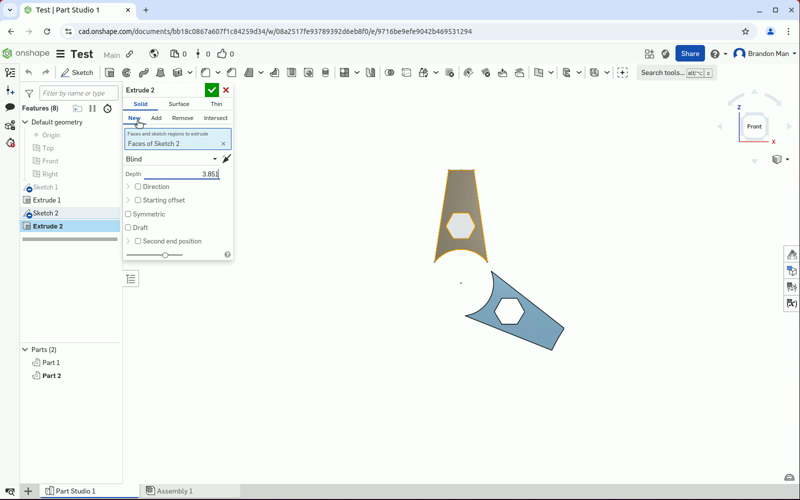
key(enter)
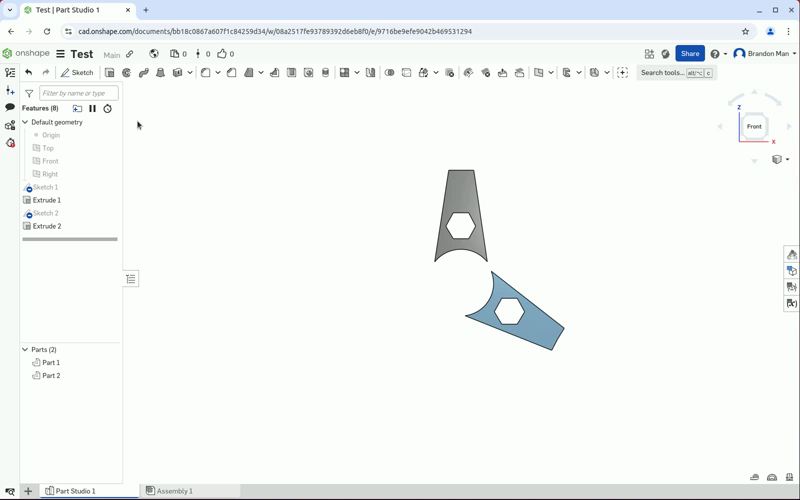
key(shift+h)
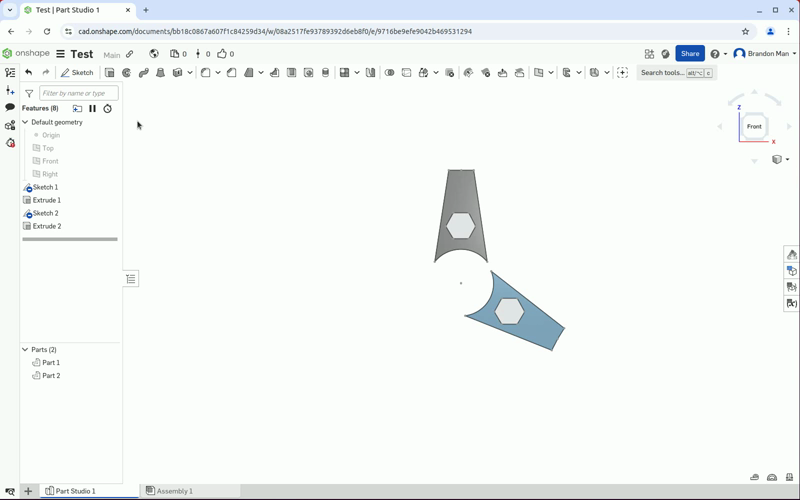
key(shift+h)
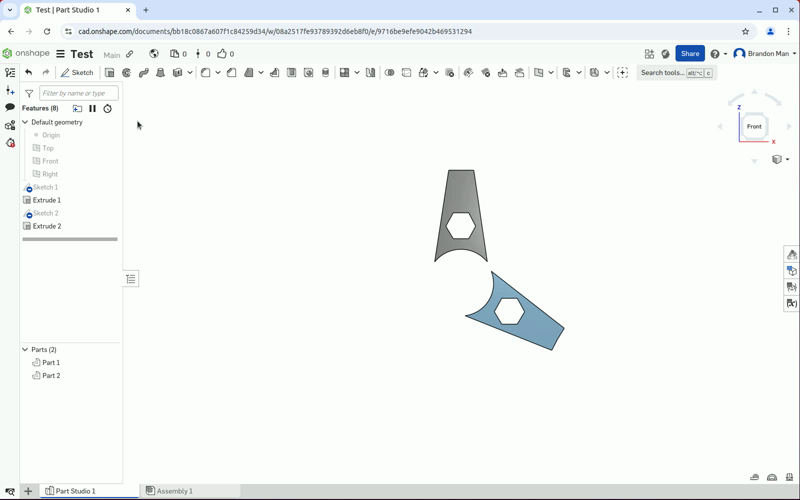
mouse_move(73, 189)
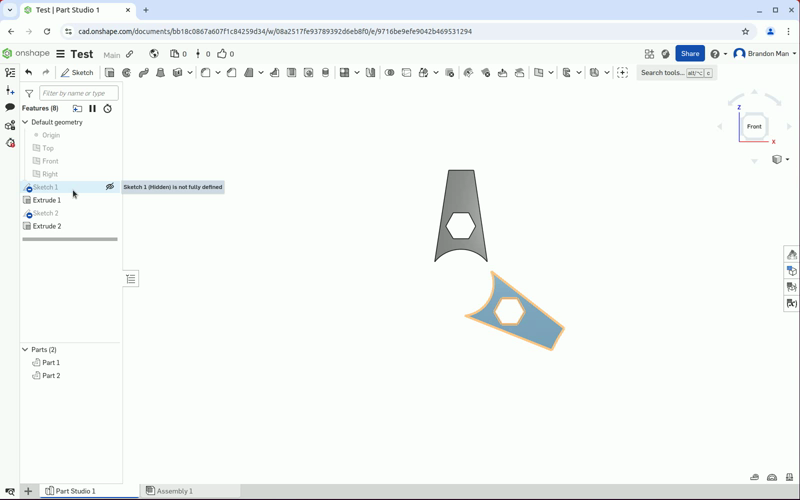
click(73, 189)
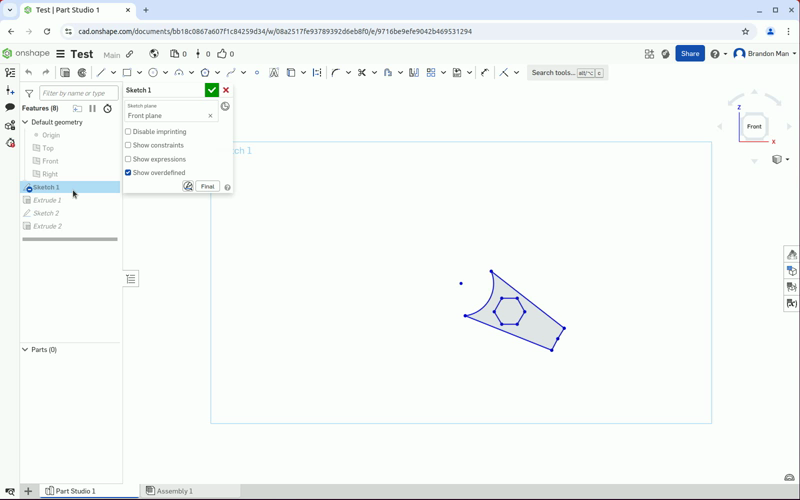
mouse_move(229, 92)
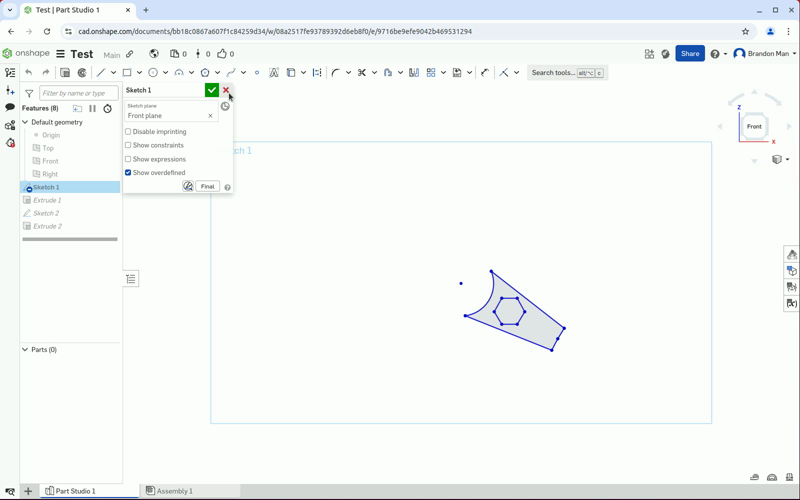
click(229, 92)
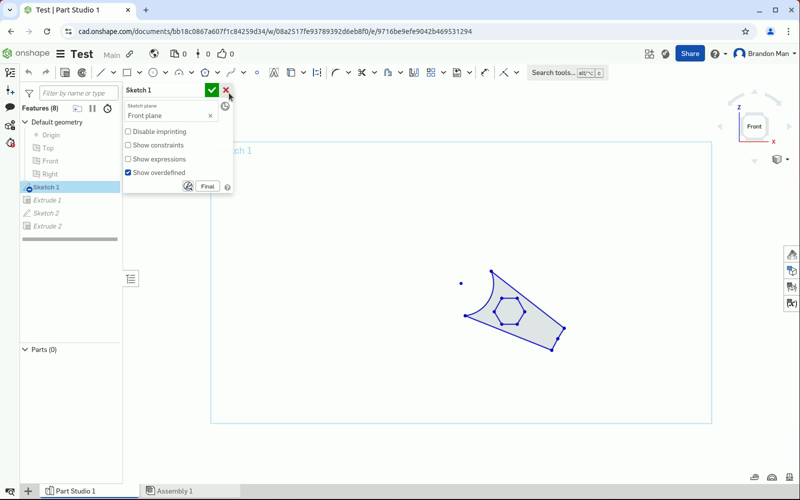
key(shift+s)
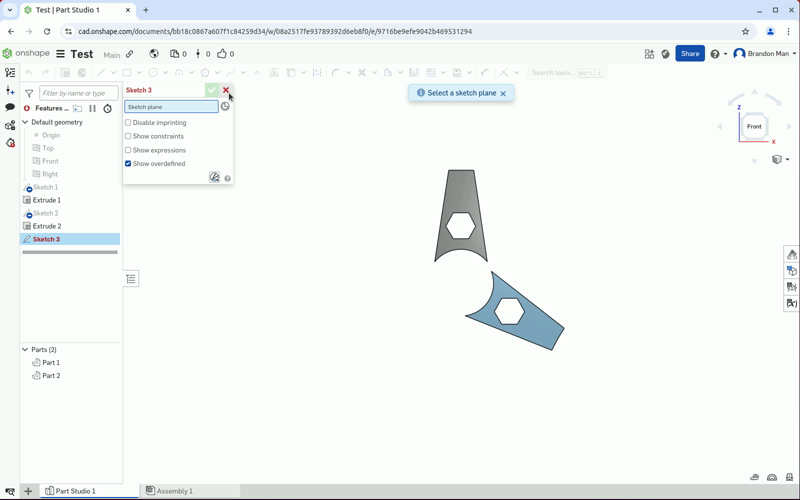
mouse_move(73, 163)
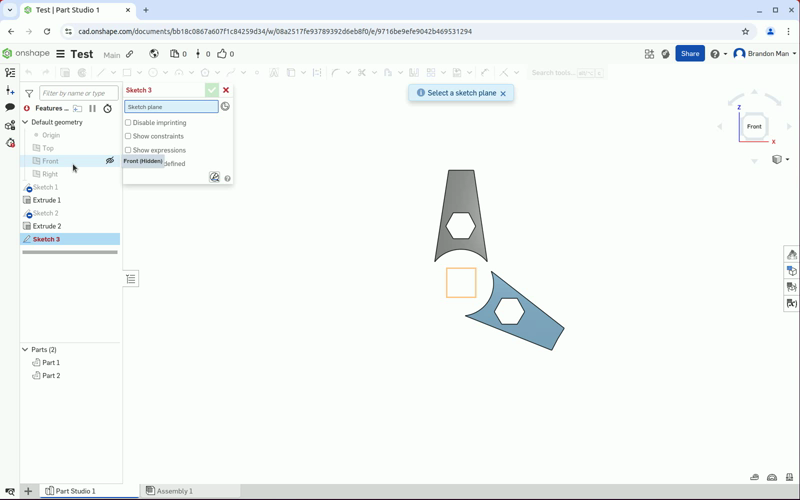
click(73, 163)
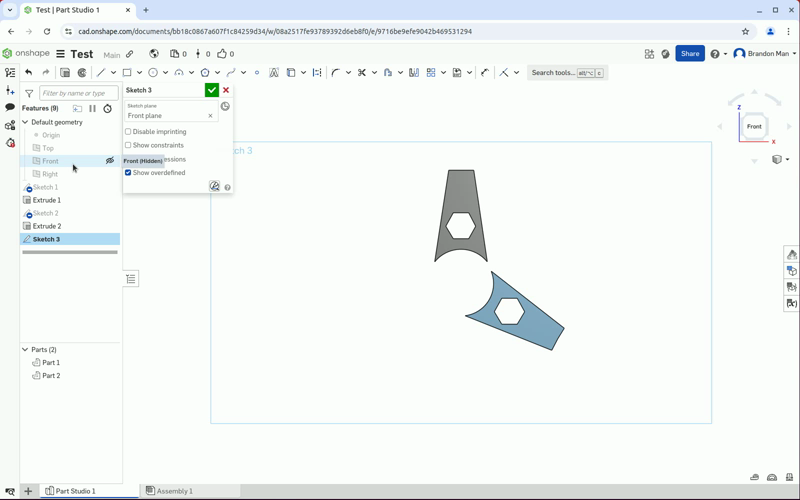
mouse_move(73, 352)
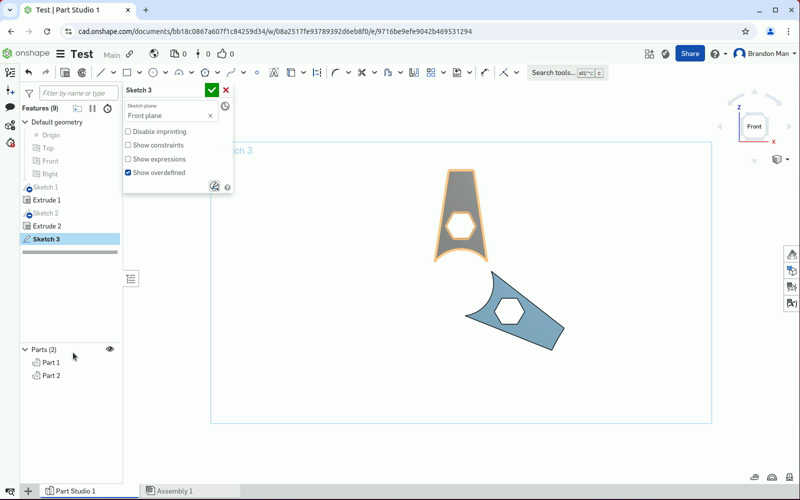
key(y)
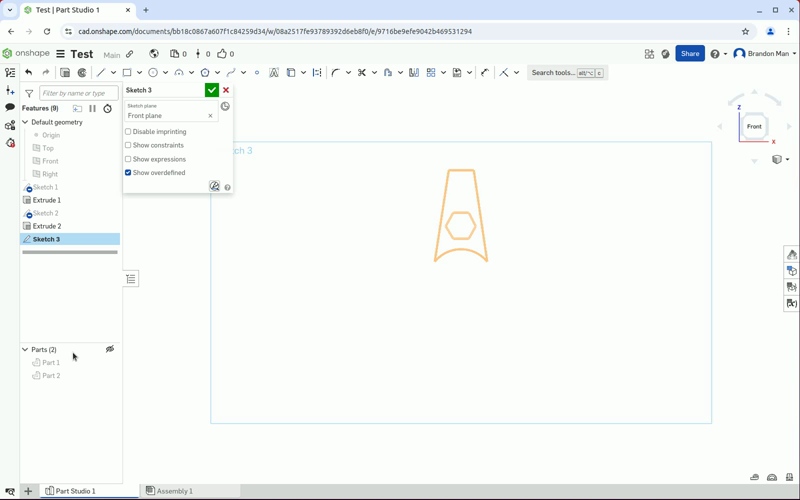
key(l)
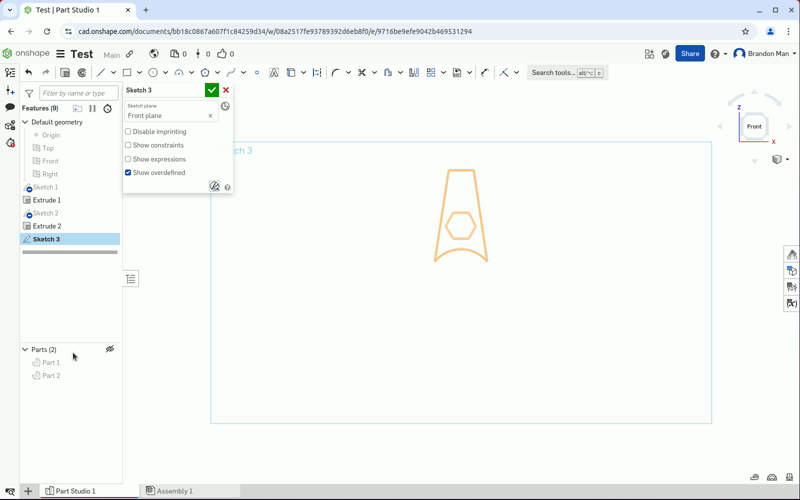
key_down(shift)
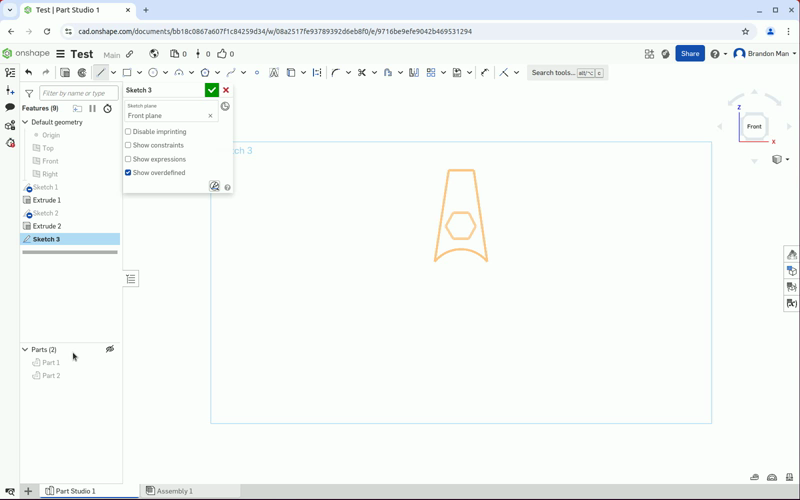
mouse_move(357, 328)
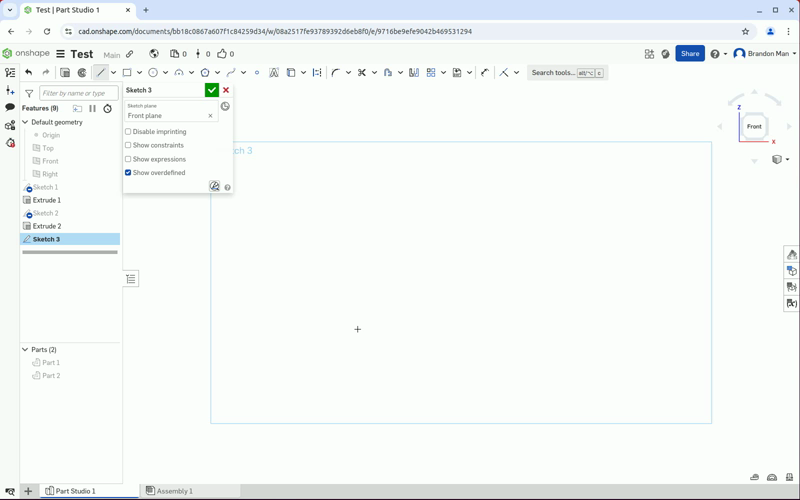
click(357, 328)
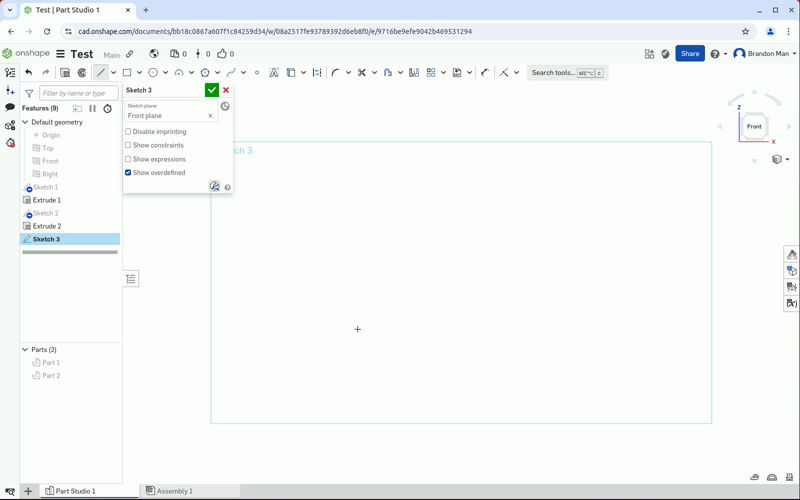
key_up(shift)
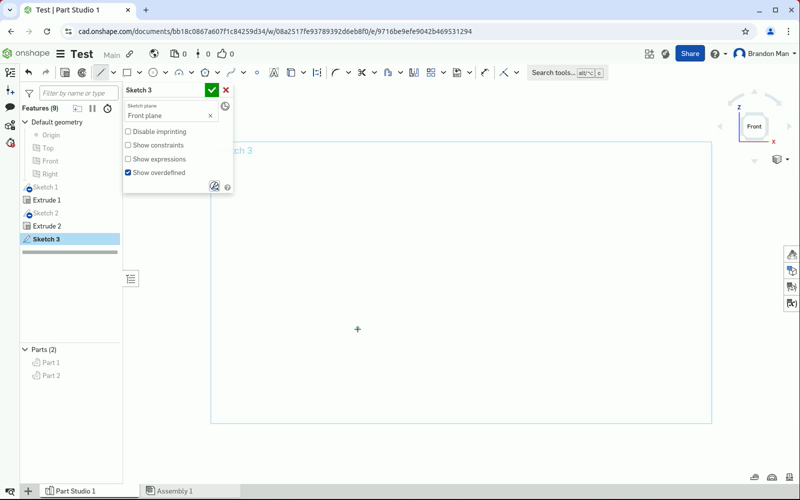
key_down(shift)
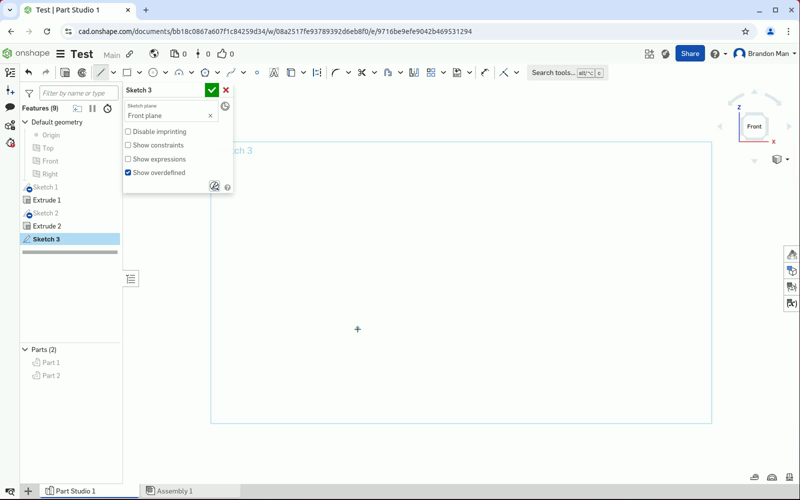
mouse_move(387, 328)
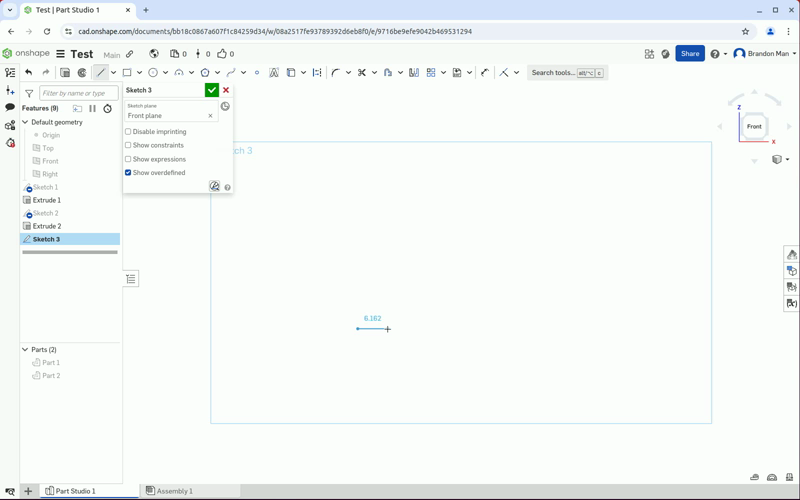
mouse_move(363, 339)
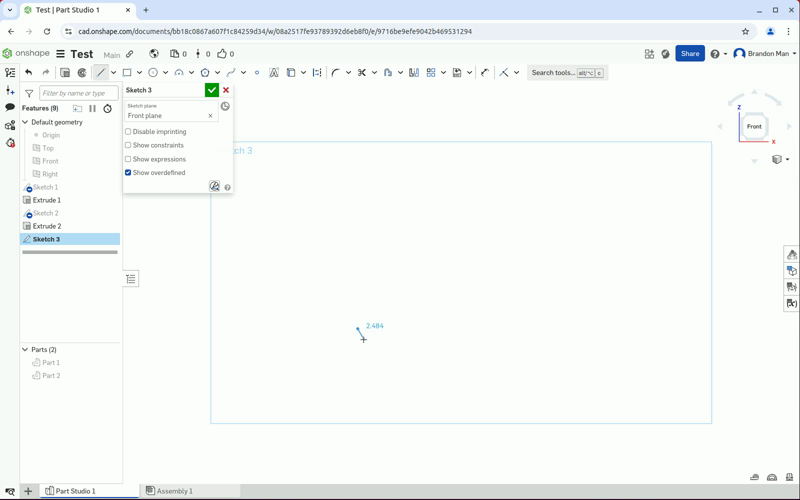
click(363, 339)
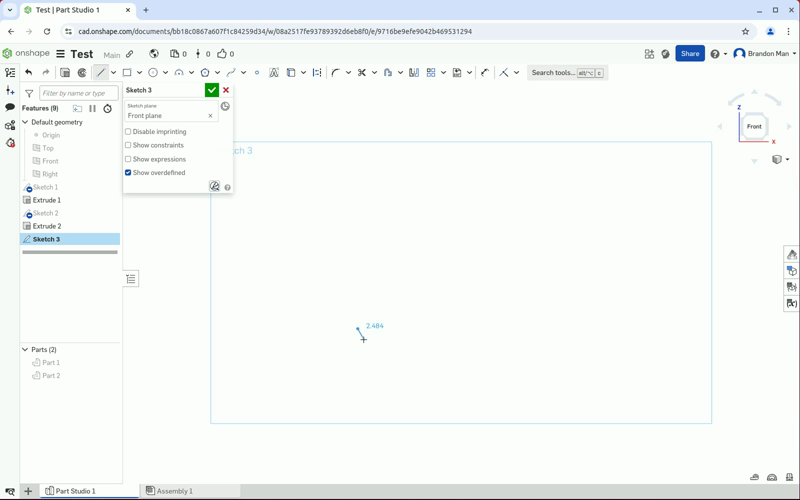
key_up(shift)
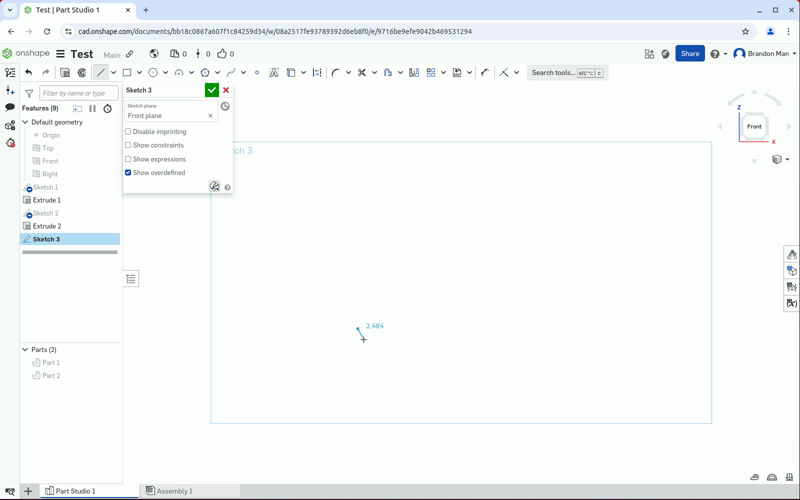
key_down(shift)
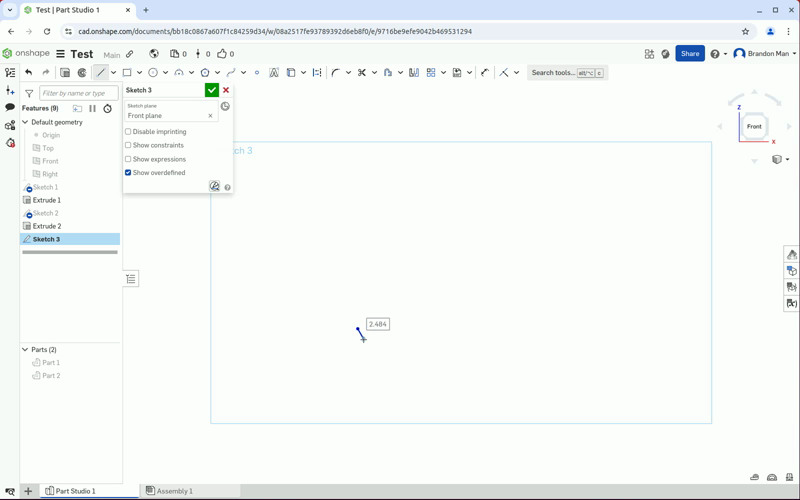
mouse_move(393, 339)
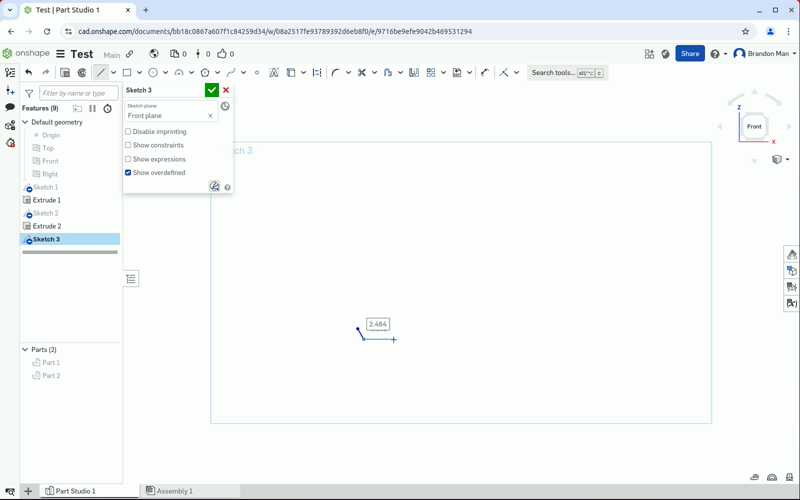
mouse_move(370, 350)
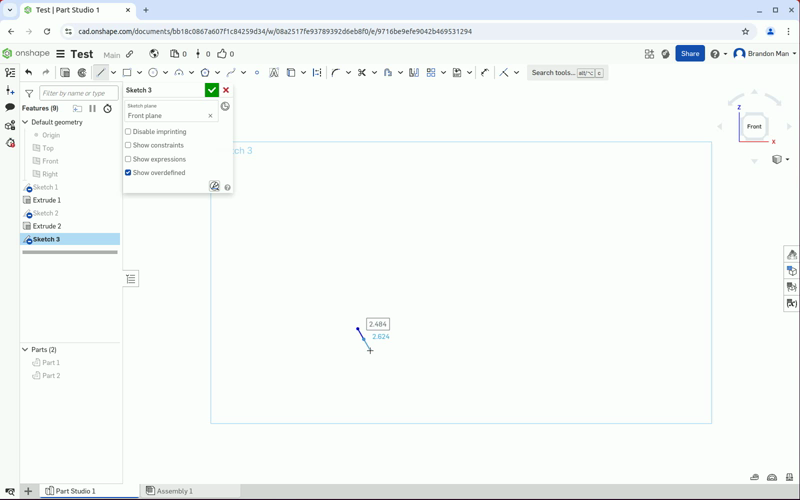
click(370, 350)
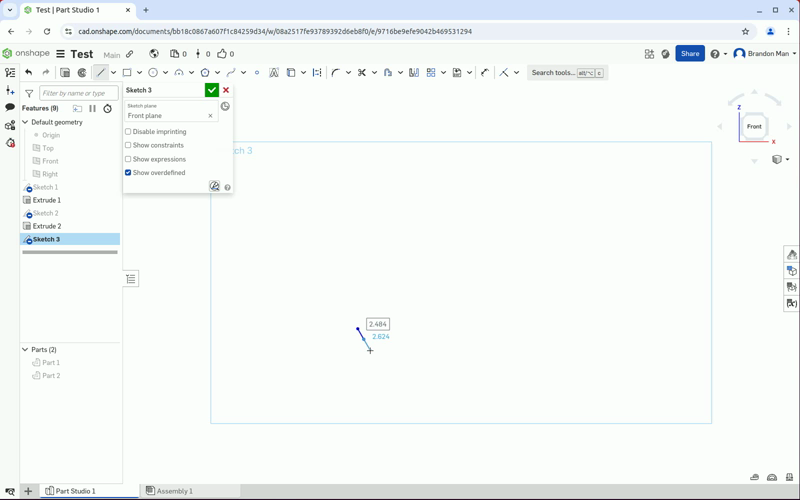
key_up(shift)
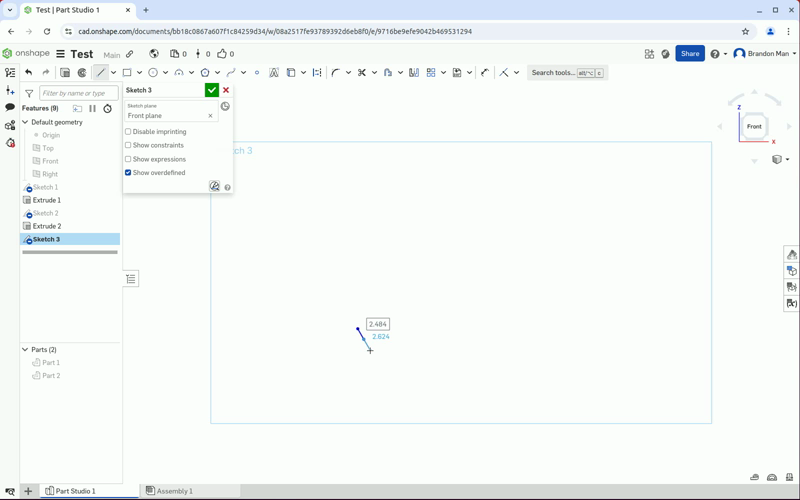
key_down(shift)
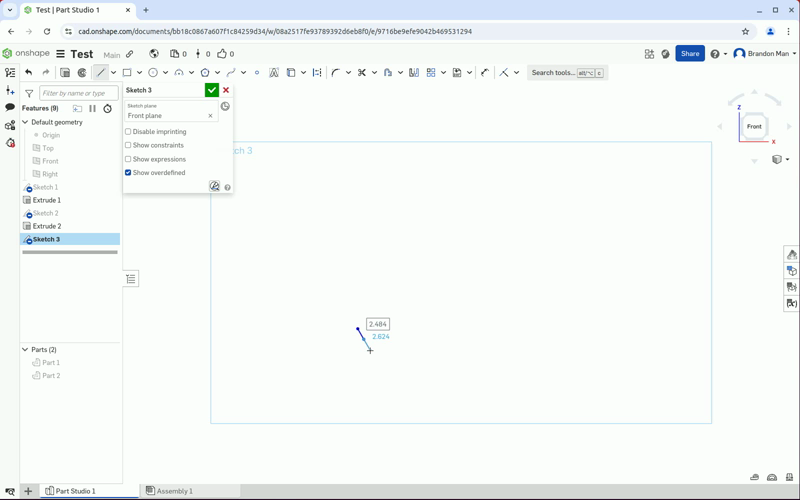
mouse_move(456, 316)
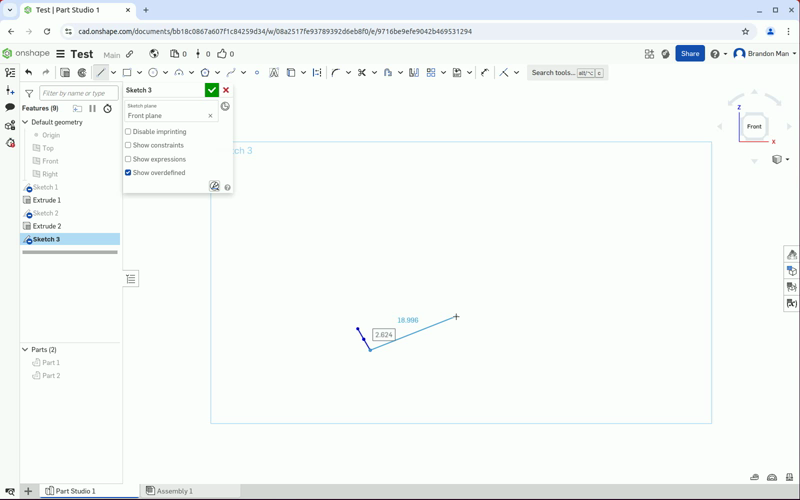
click(456, 316)
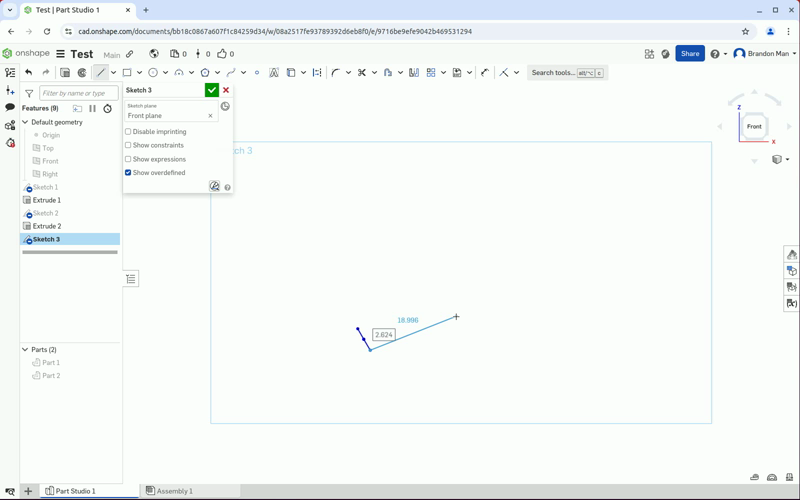
key_up(shift)
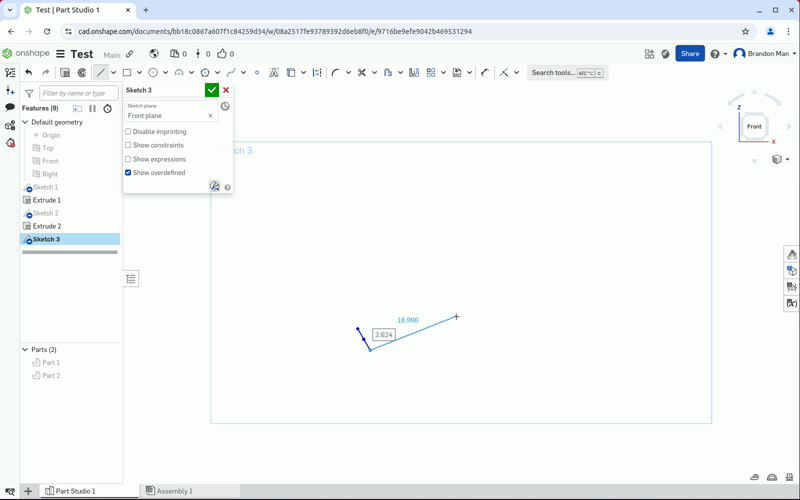
key(esc)
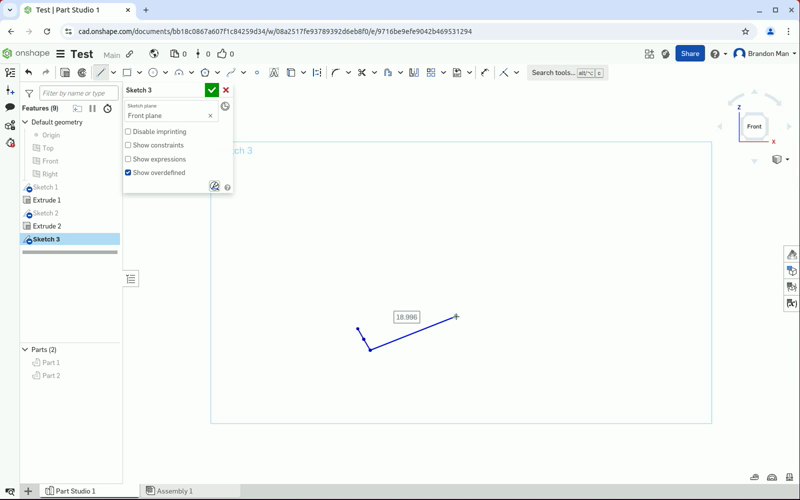
key(a)
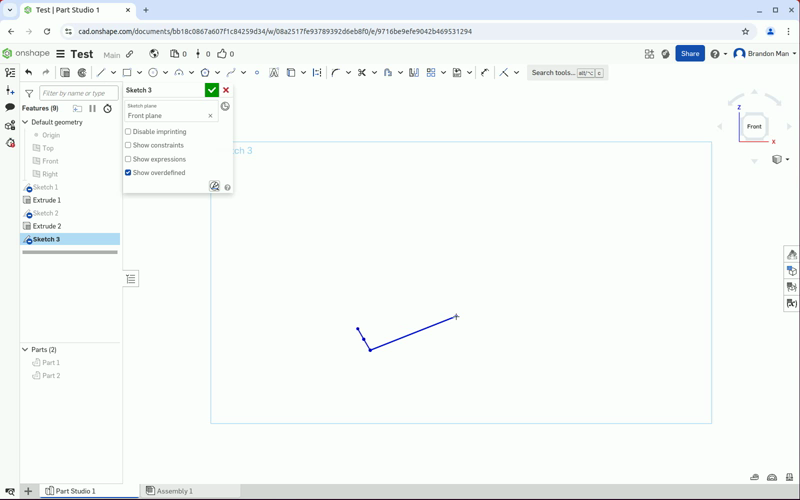
mouse_move(456, 316)
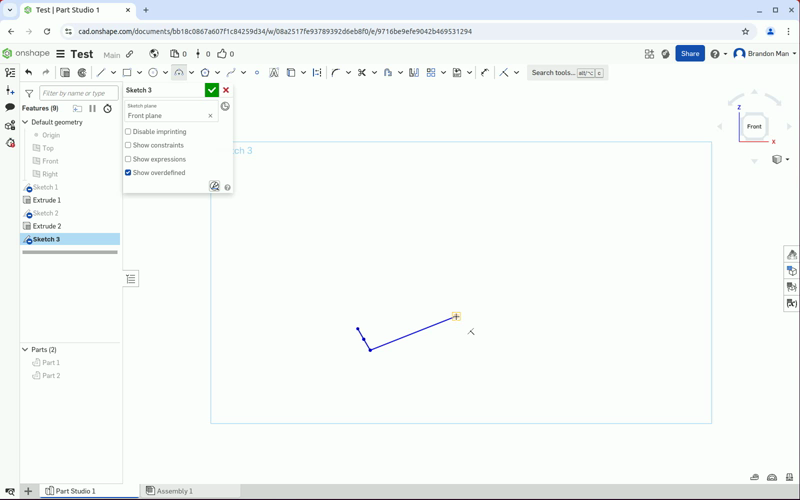
click(456, 316)
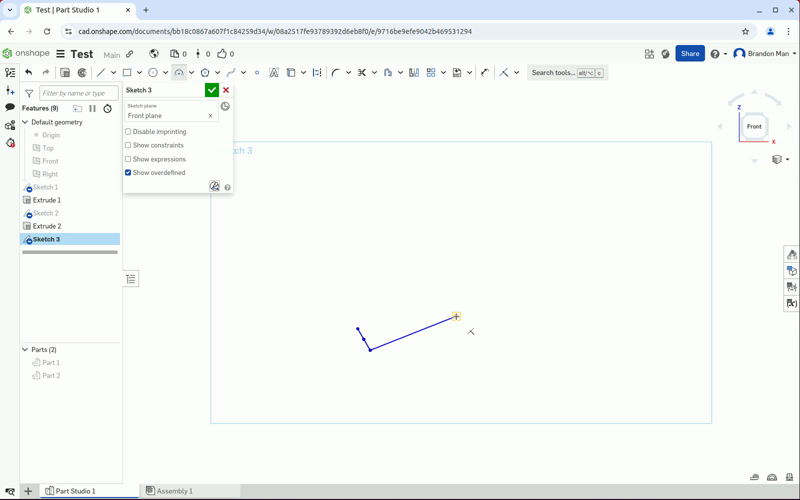
key_down(shift)
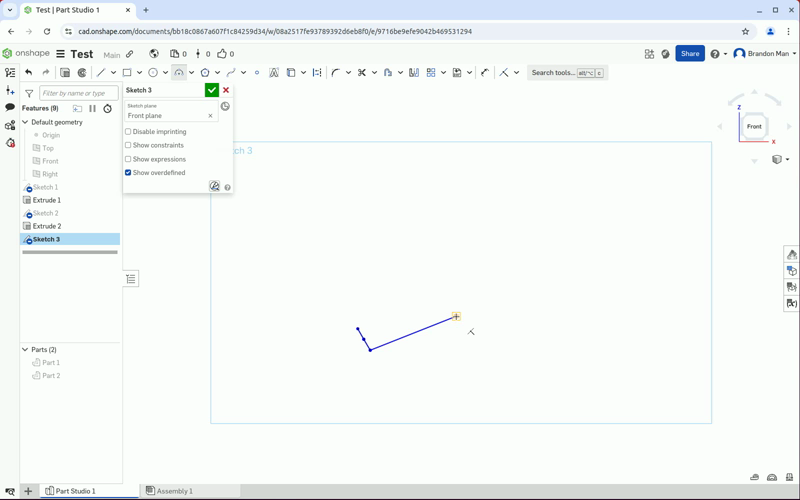
mouse_move(430, 271)
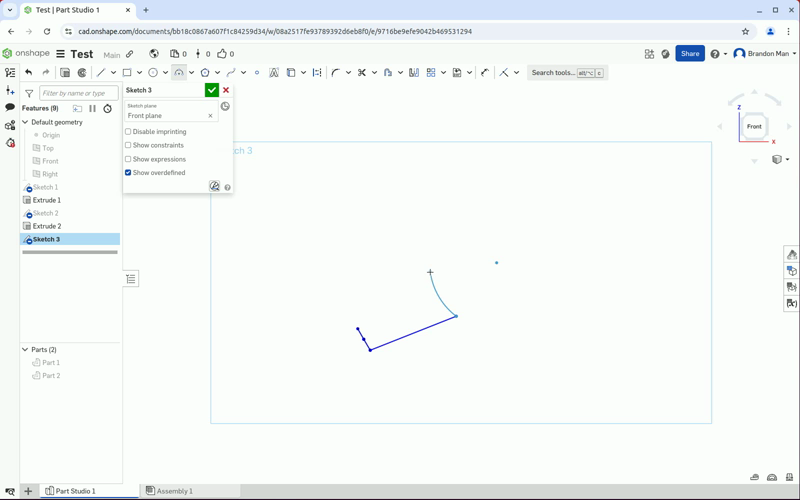
click(430, 271)
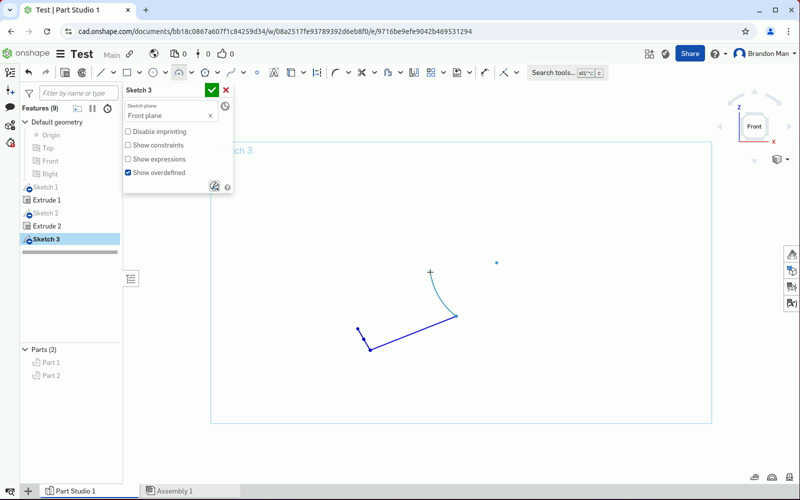
mouse_move(432, 300)
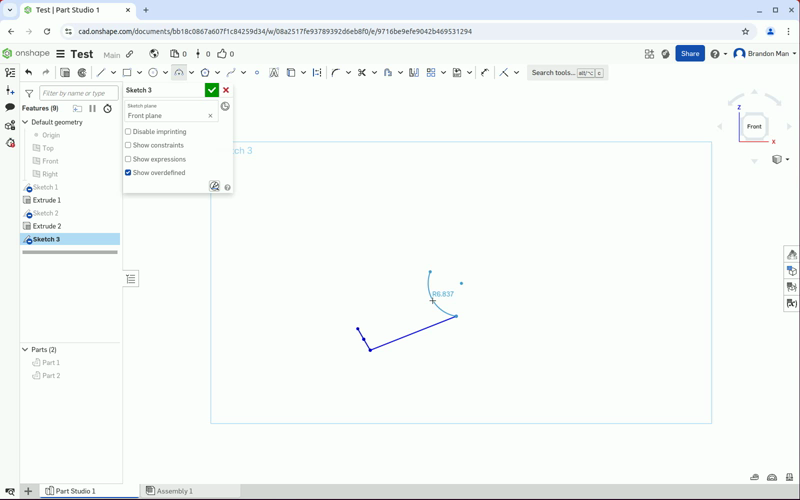
click(432, 300)
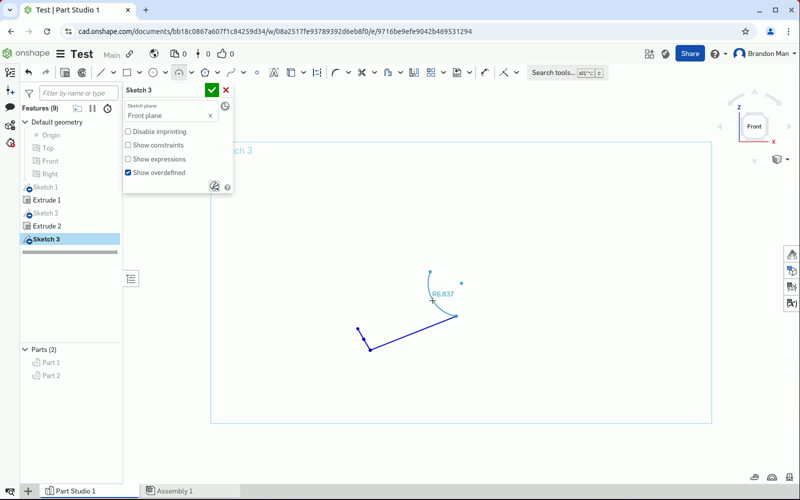
key_up(shift)
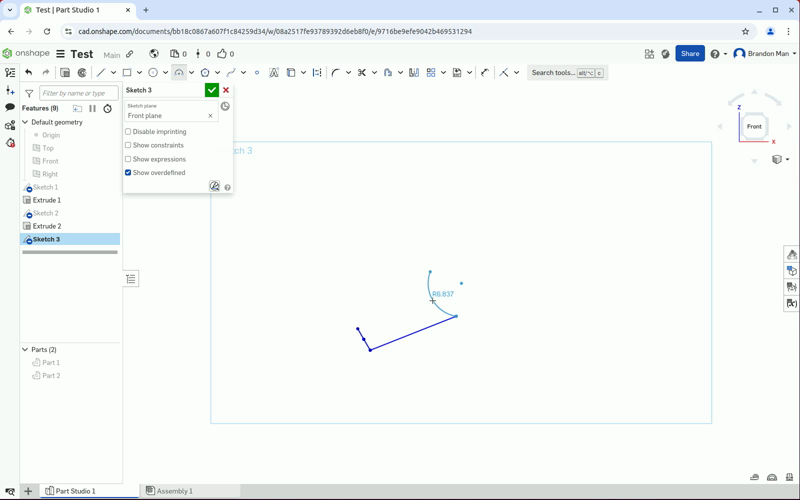
key(esc)
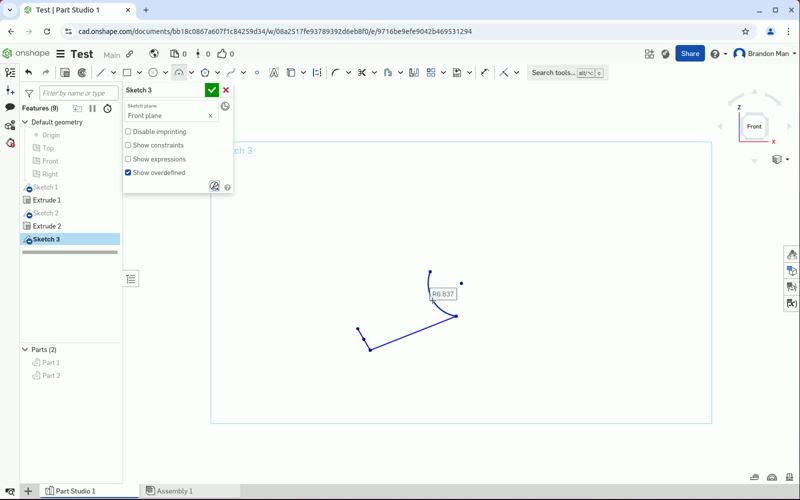
key(l)
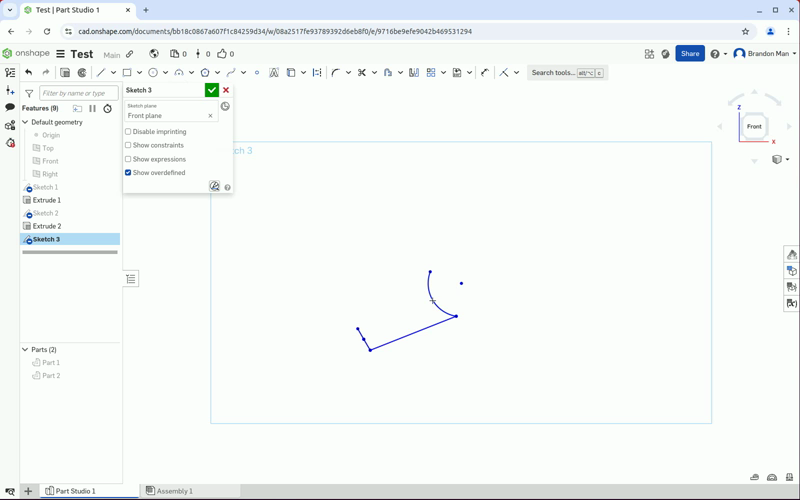
mouse_move(430, 271)
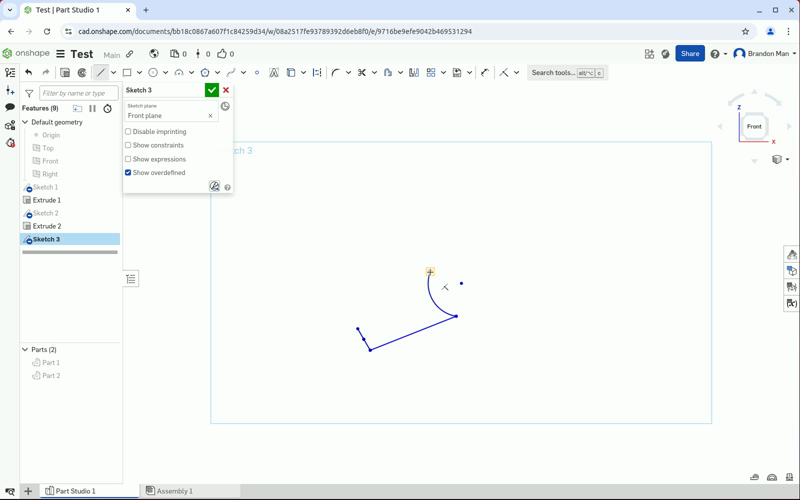
click(430, 271)
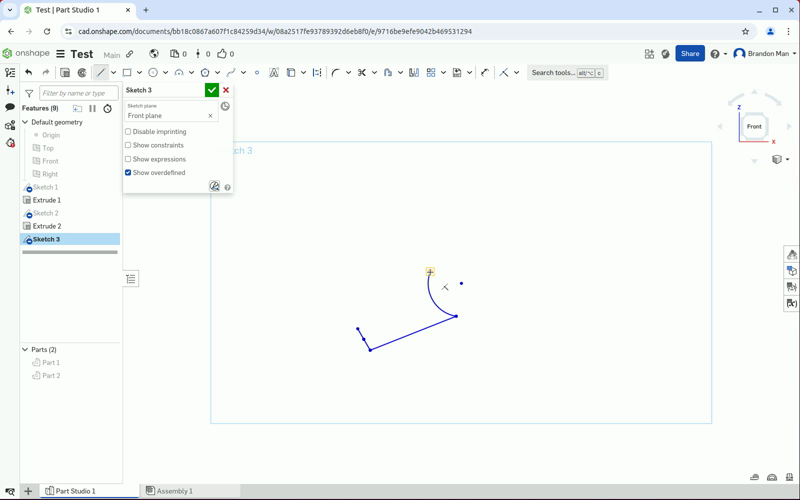
key_down(shift)
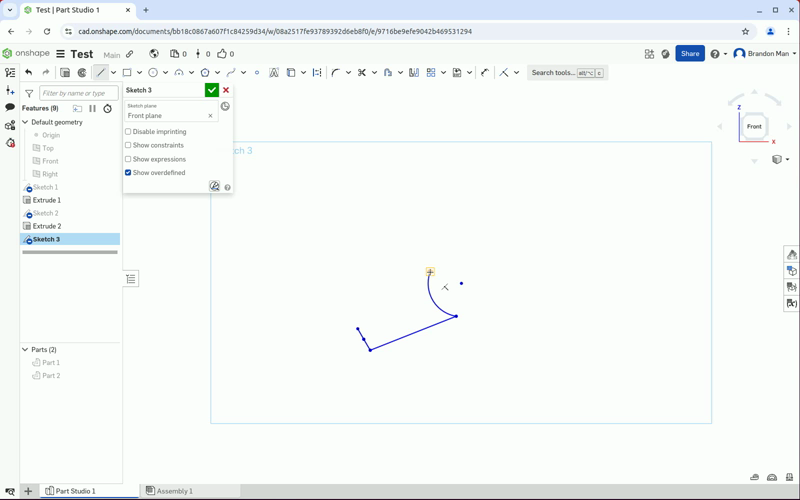
mouse_move(357, 328)
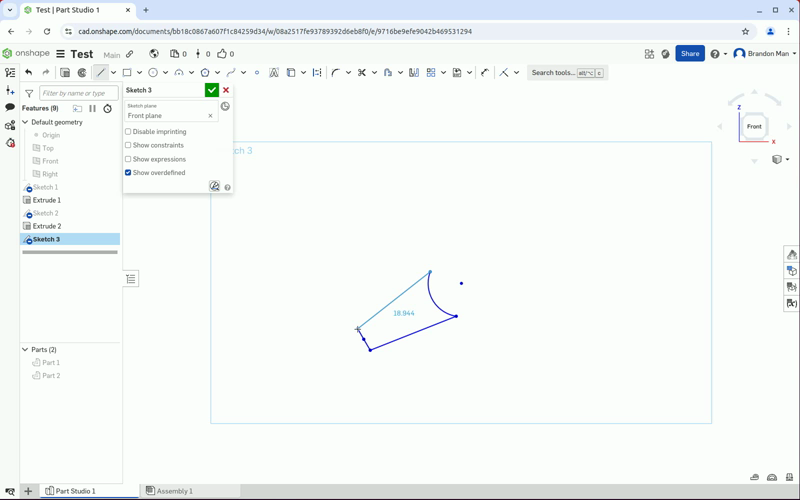
key_up(shift)
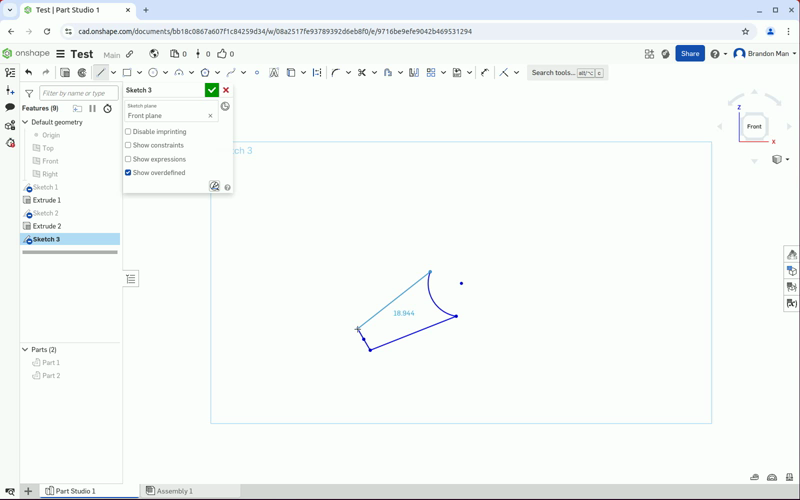
click(357, 328)
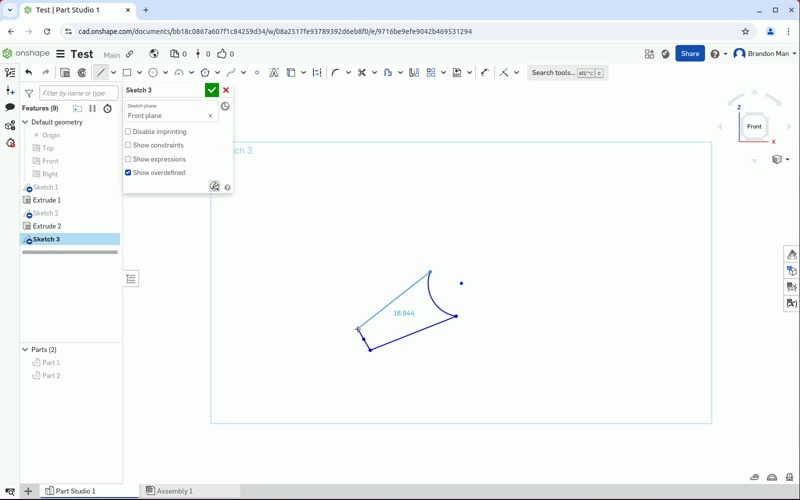
key(esc)
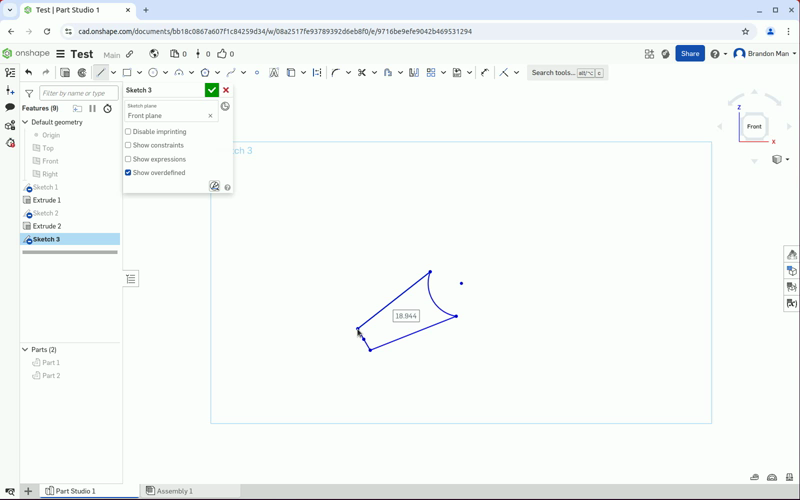
key(l)
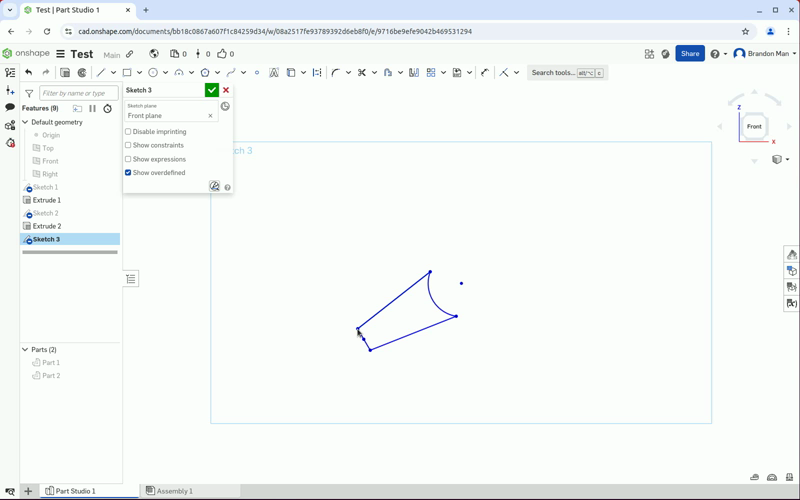
key_down(shift)
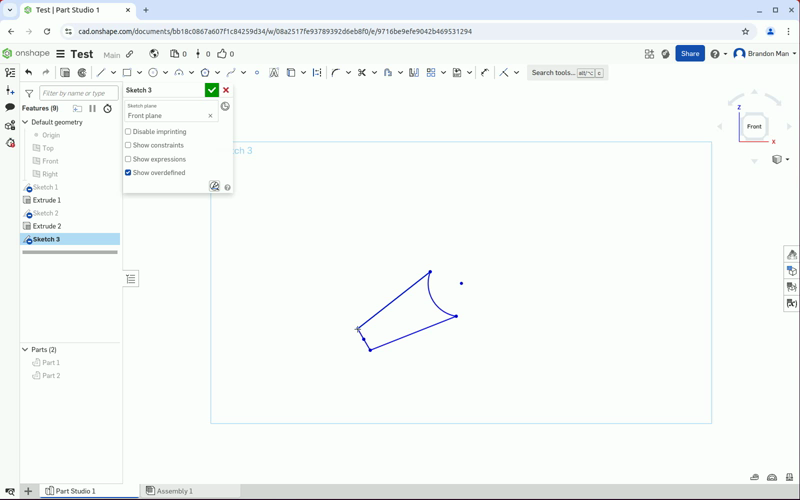
mouse_move(396, 312)
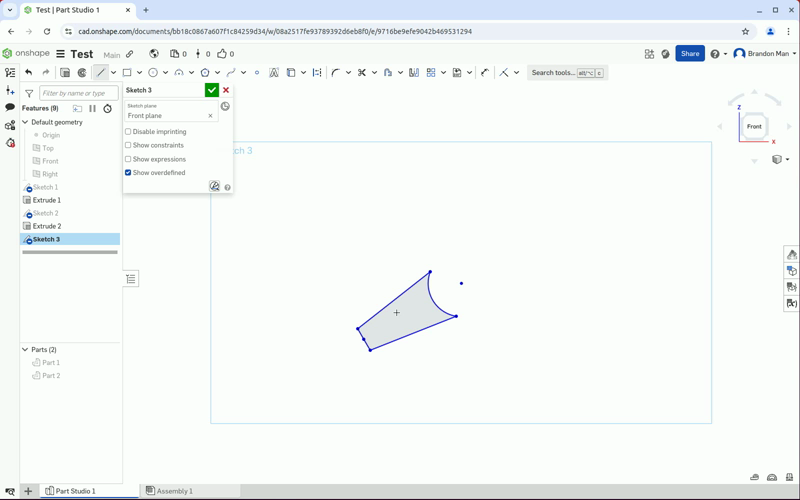
click(396, 312)
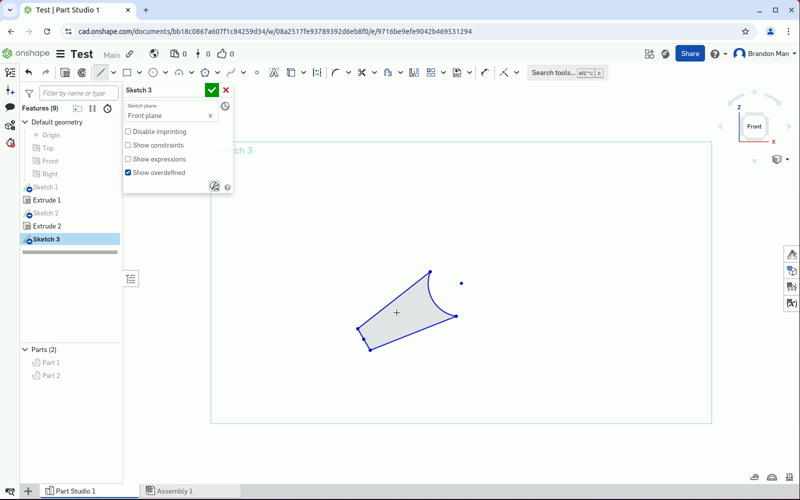
key_up(shift)
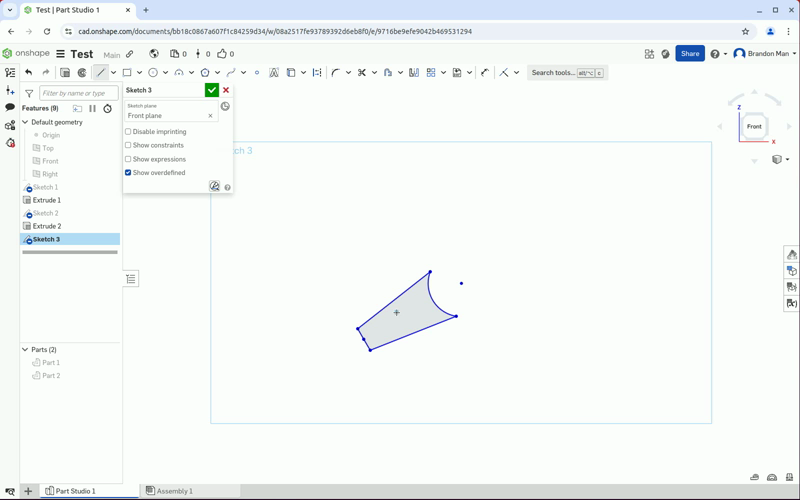
key_down(shift)
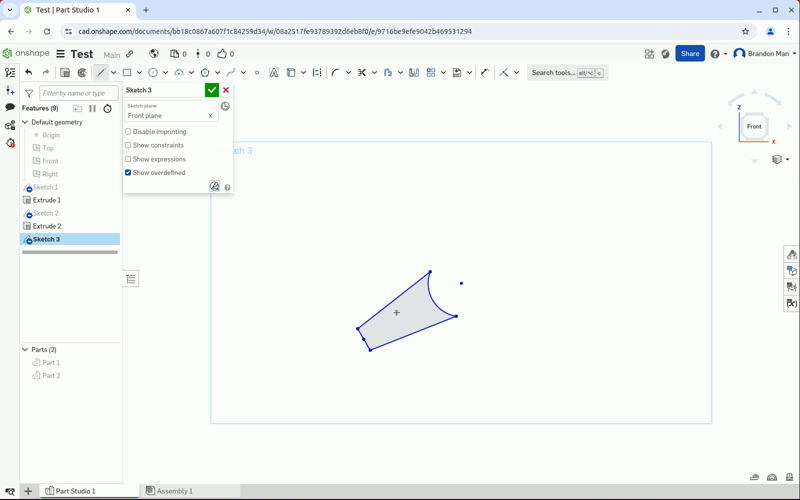
mouse_move(426, 312)
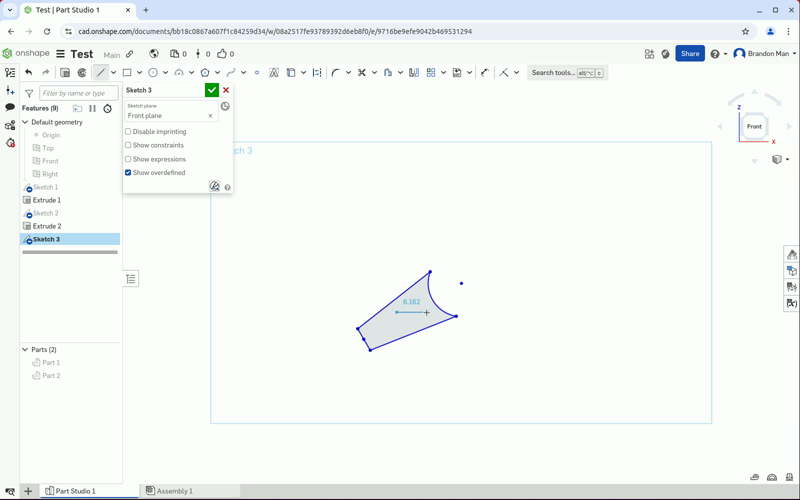
mouse_move(404, 324)
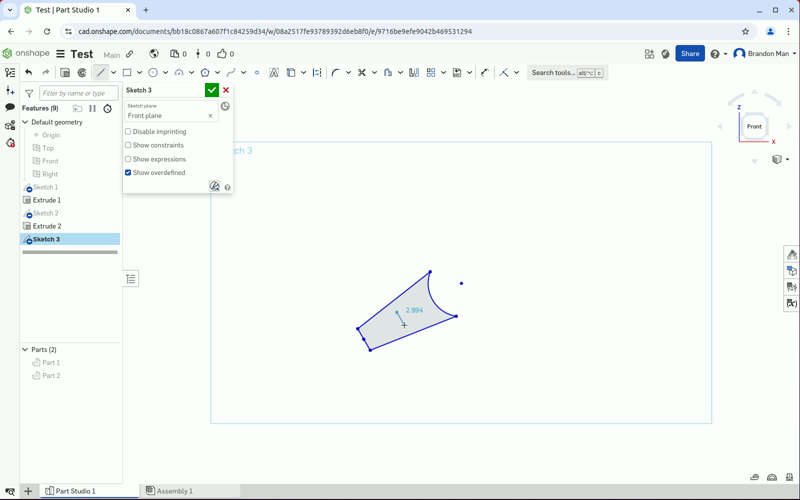
click(404, 324)
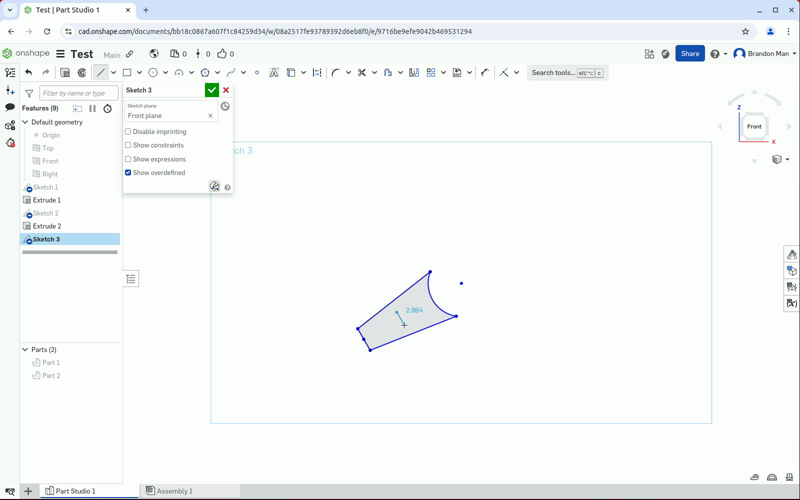
key_up(shift)
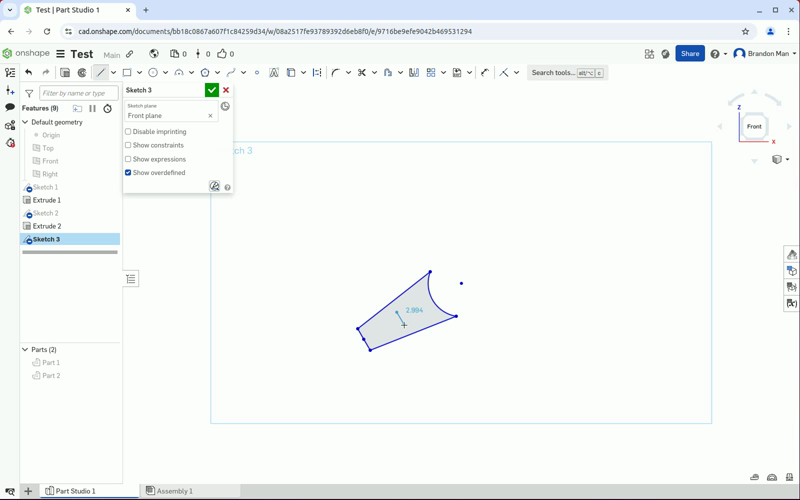
key_down(shift)
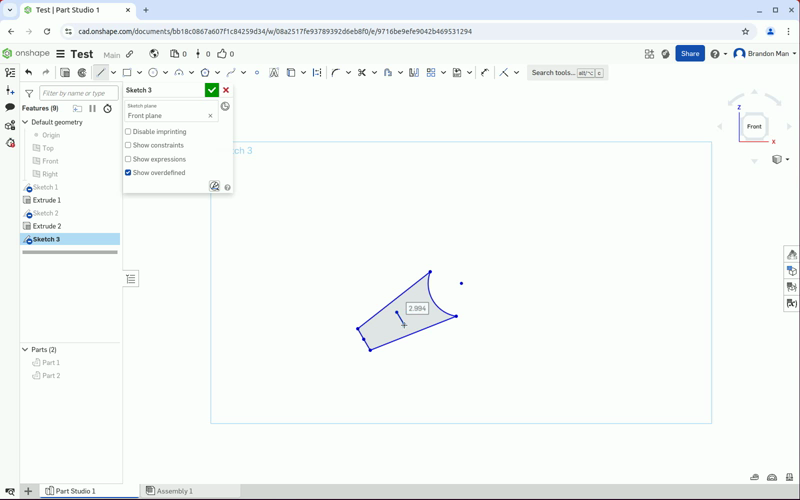
mouse_move(434, 324)
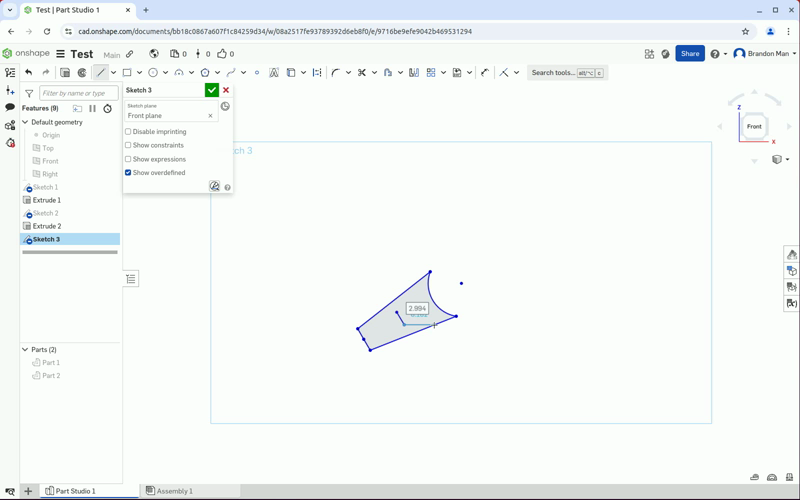
mouse_move(419, 324)
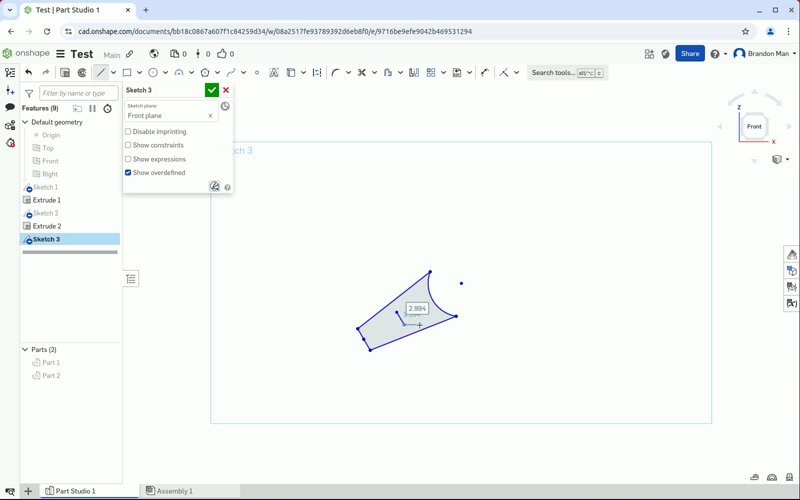
click(419, 324)
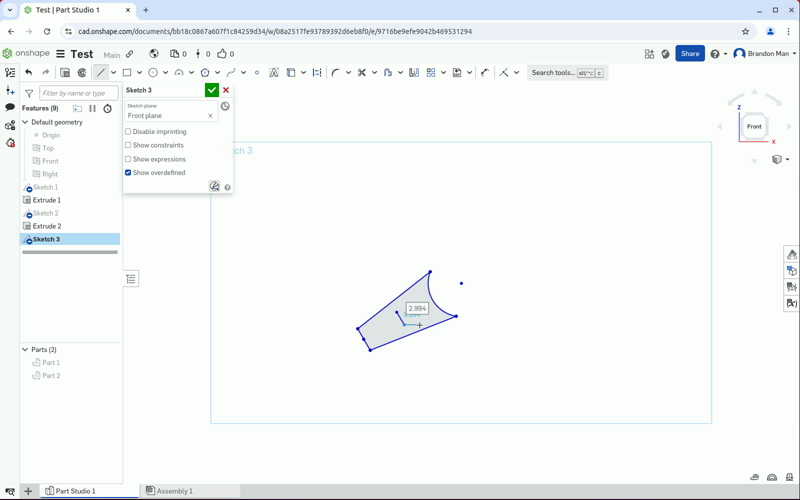
key_up(shift)
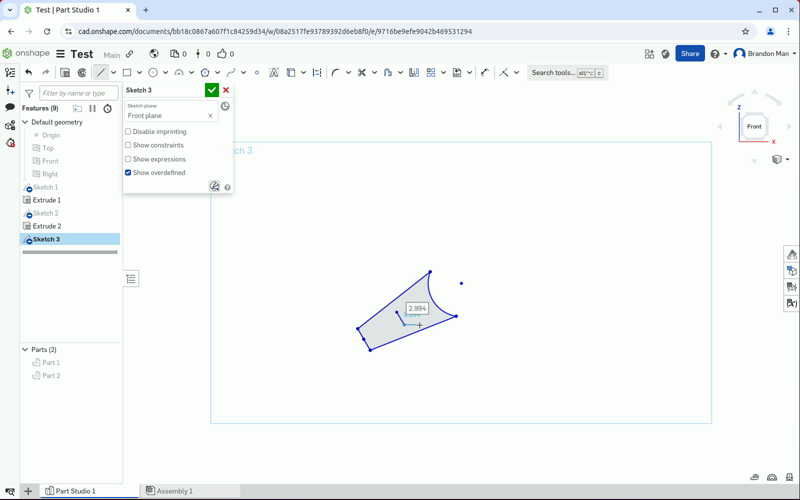
key_down(shift)
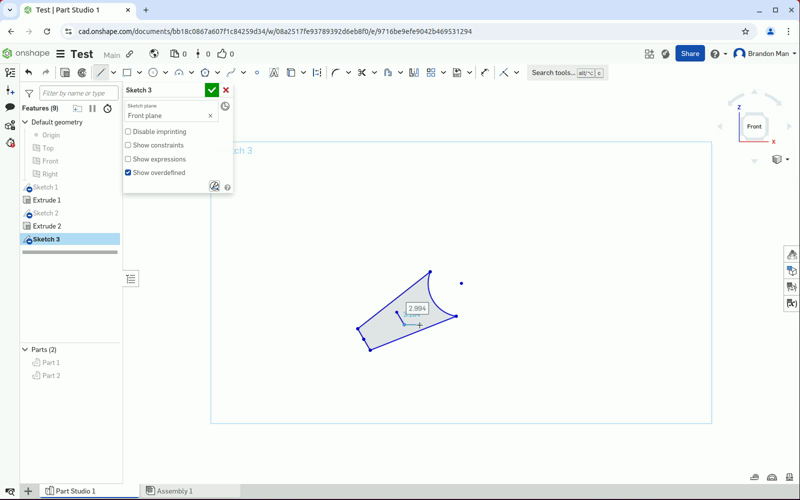
mouse_move(450, 324)
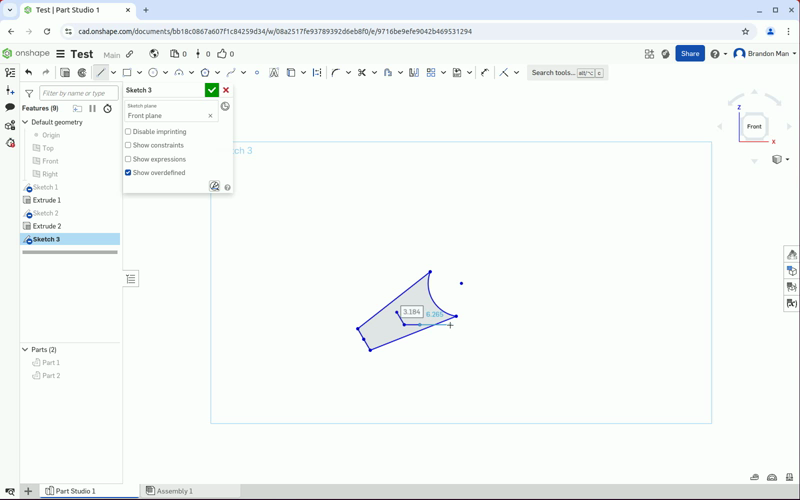
mouse_move(427, 311)
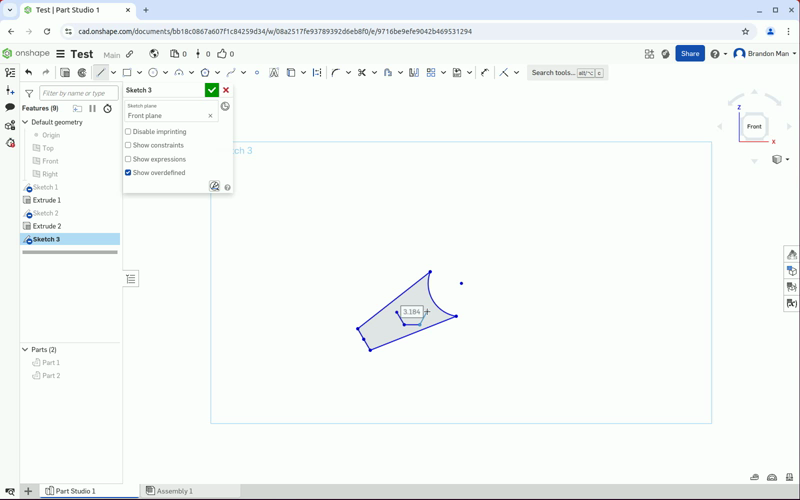
click(427, 311)
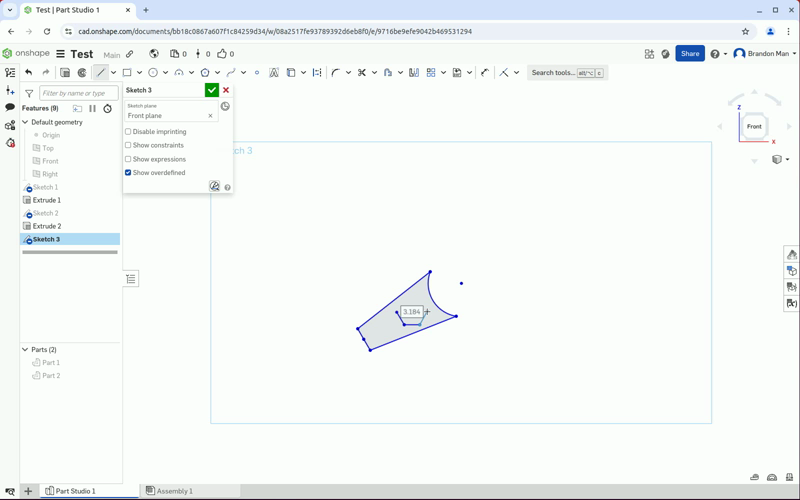
key_up(shift)
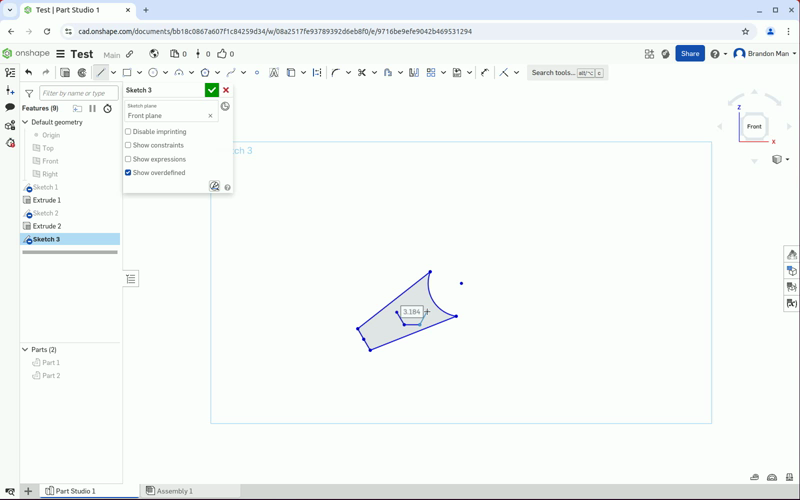
key_down(shift)
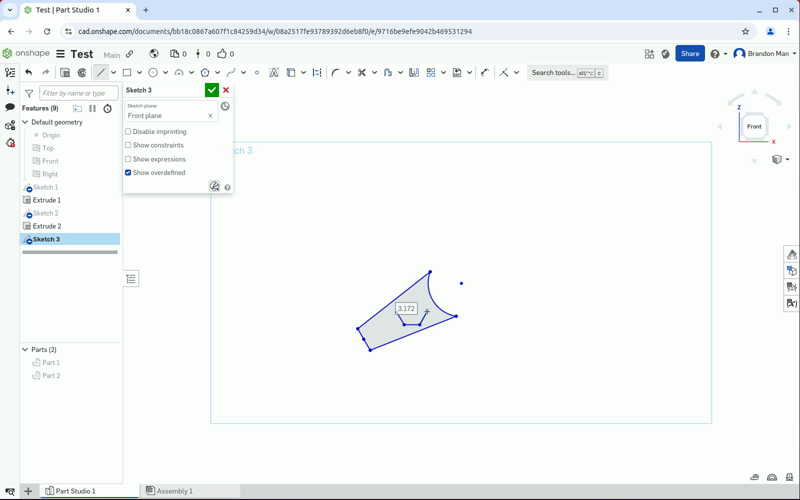
mouse_move(457, 311)
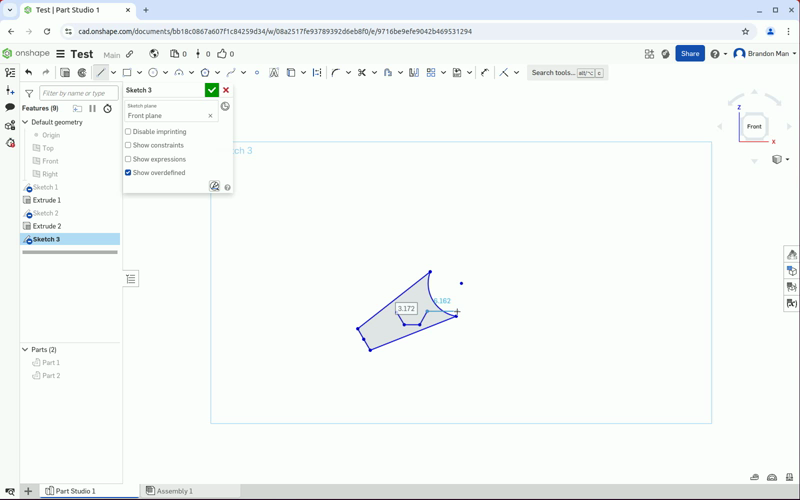
mouse_move(419, 298)
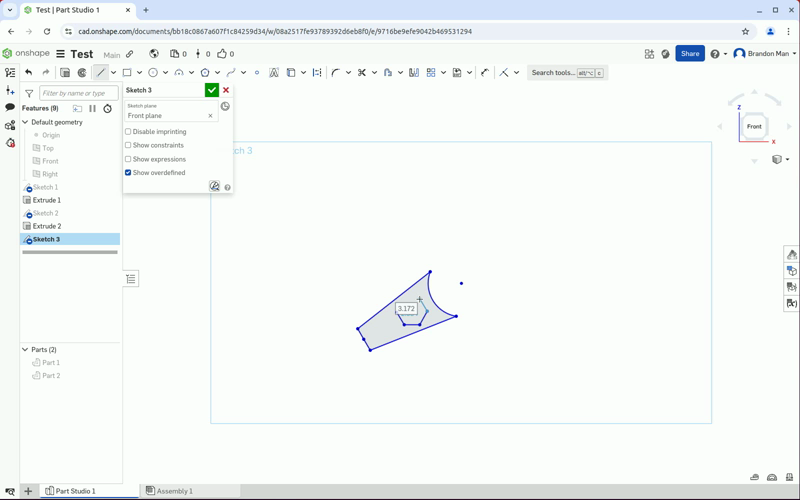
click(419, 298)
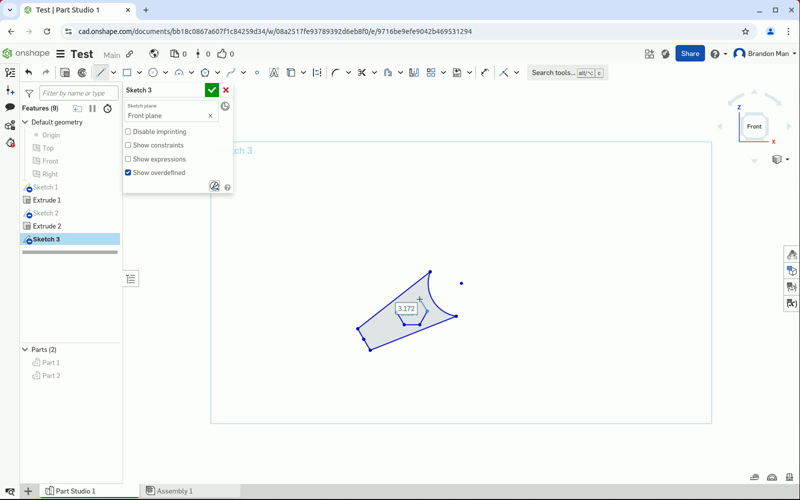
key_up(shift)
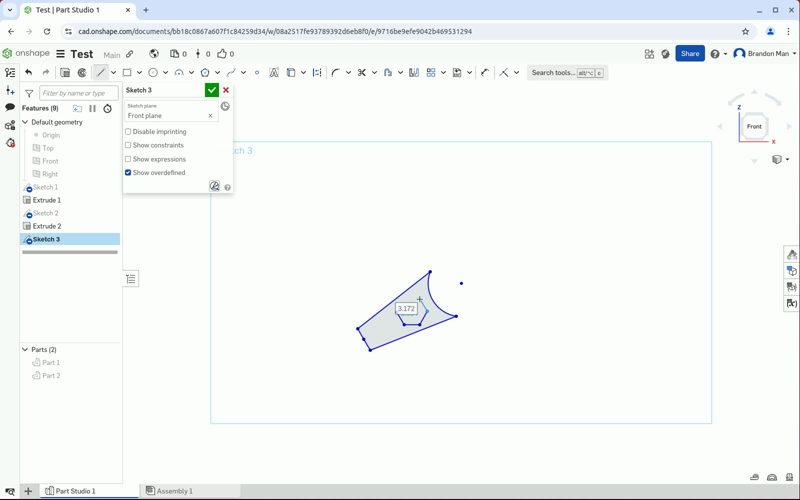
key_down(shift)
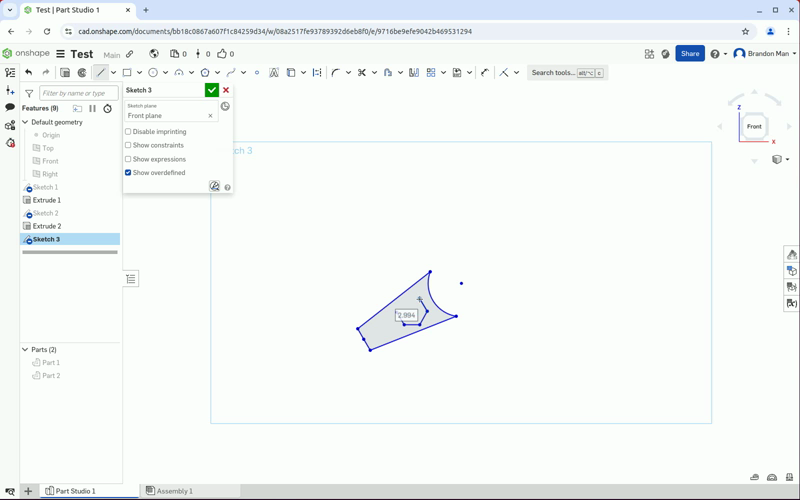
mouse_move(450, 298)
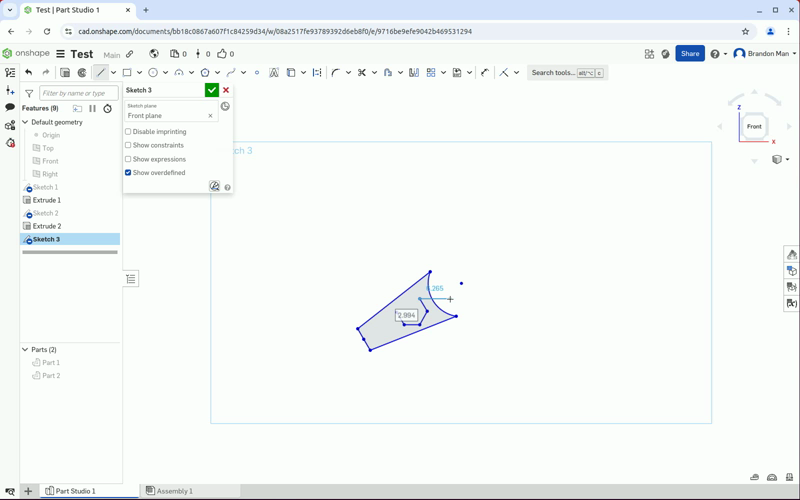
mouse_move(404, 298)
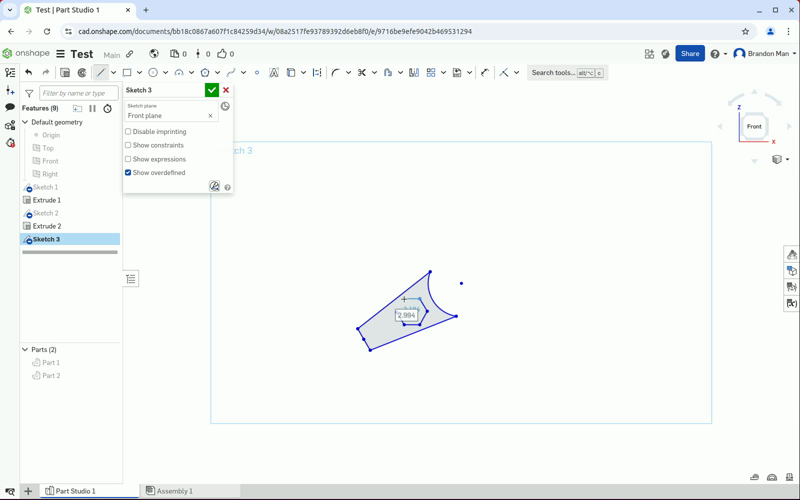
click(404, 298)
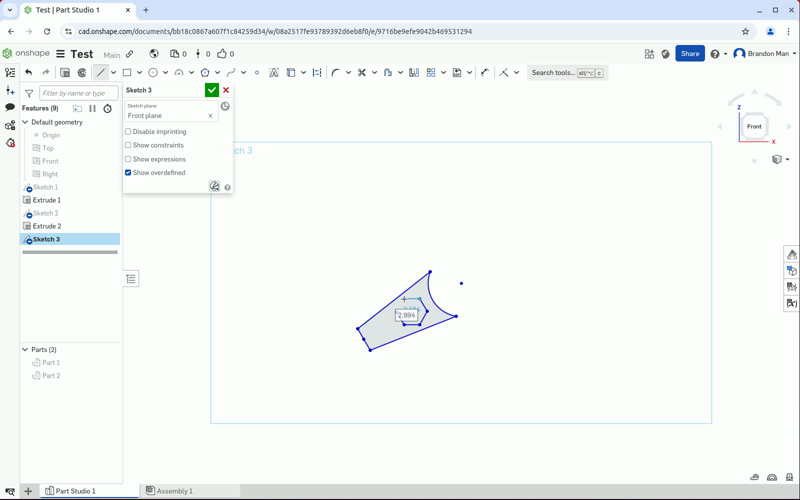
key_up(shift)
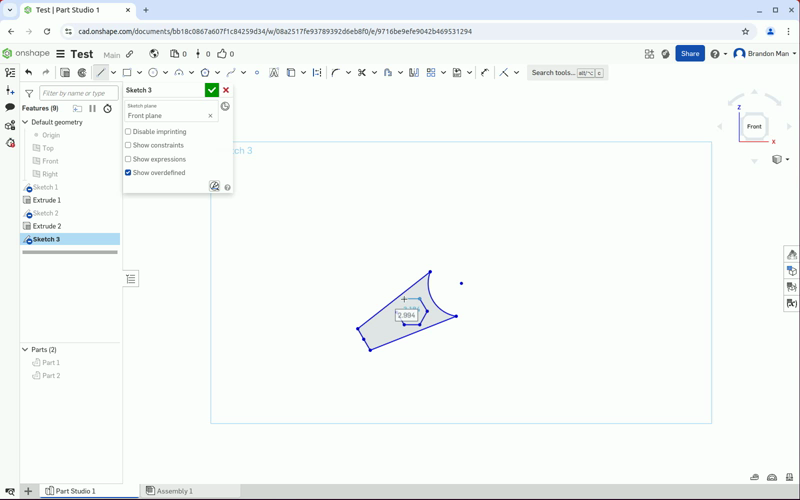
mouse_move(434, 298)
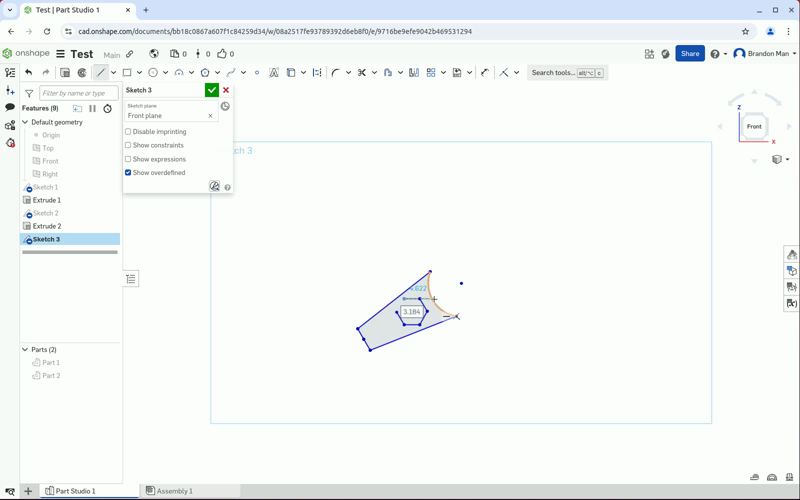
key_down(shift)
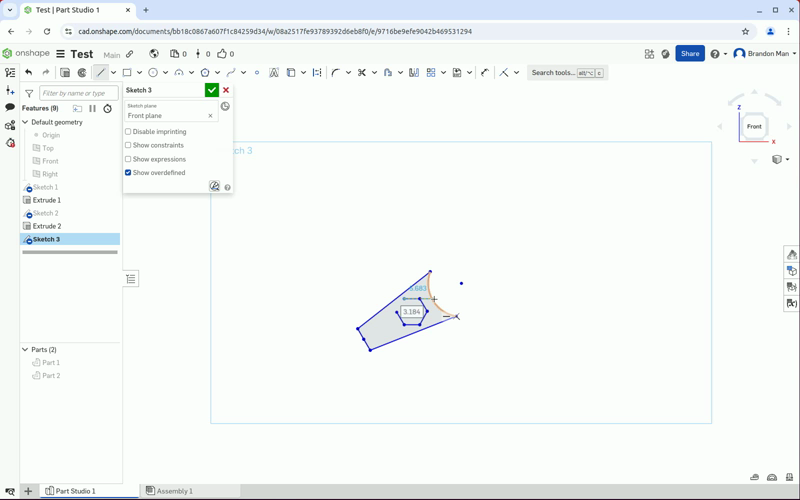
mouse_move(396, 312)
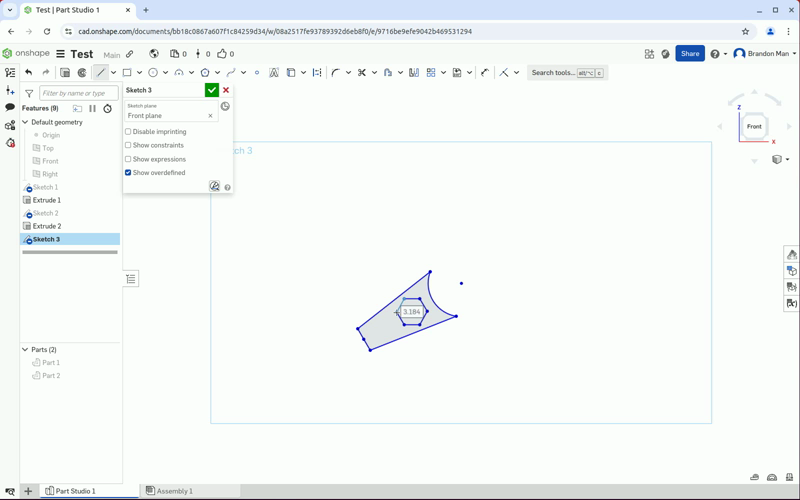
key_up(shift)
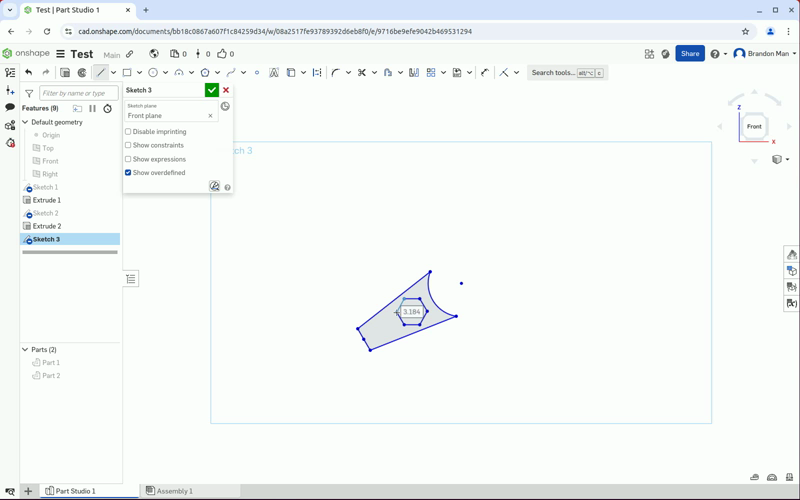
click(396, 312)
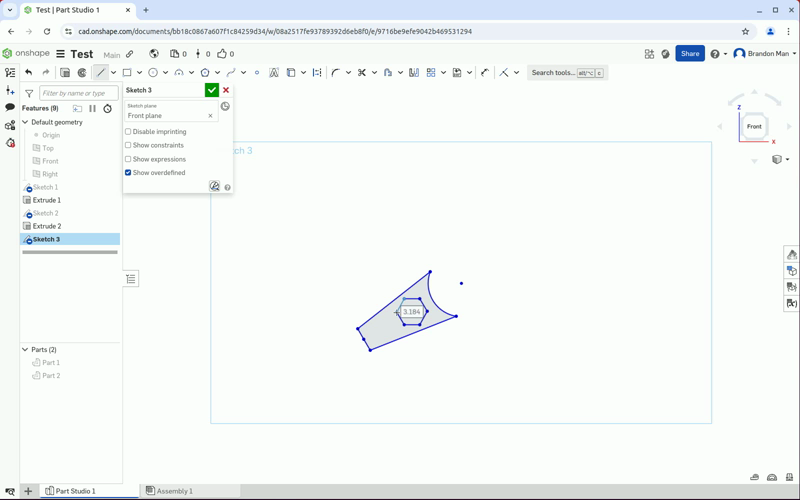
key(esc)
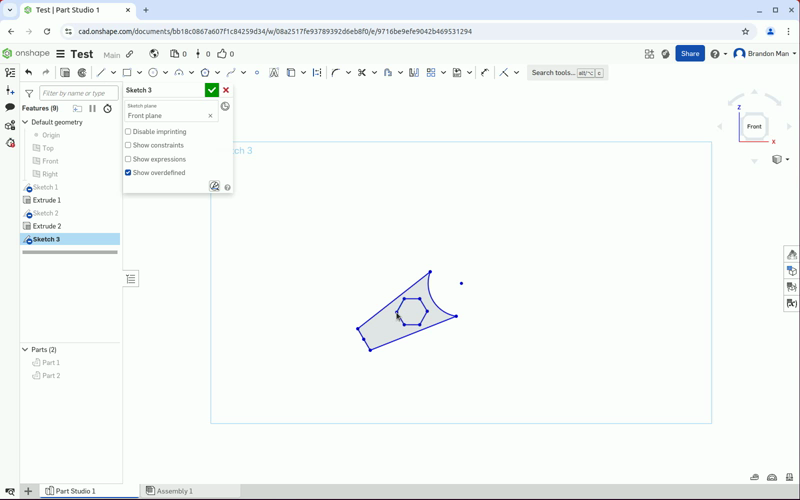
mouse_move(388, 311)
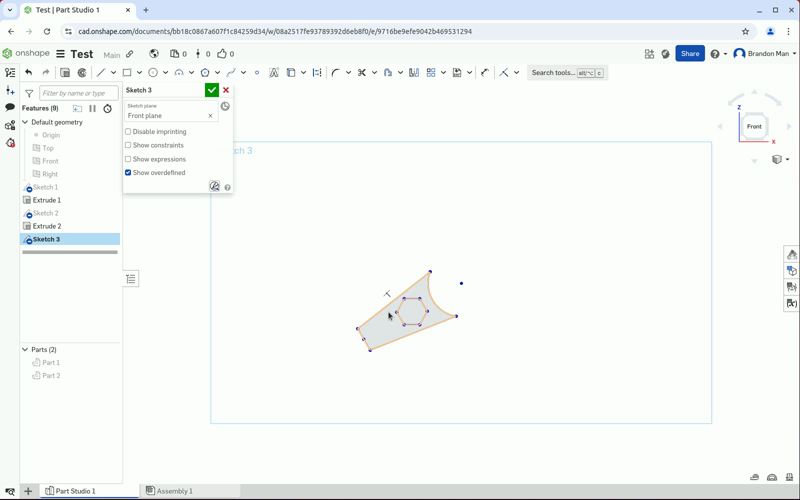
click(388, 311)
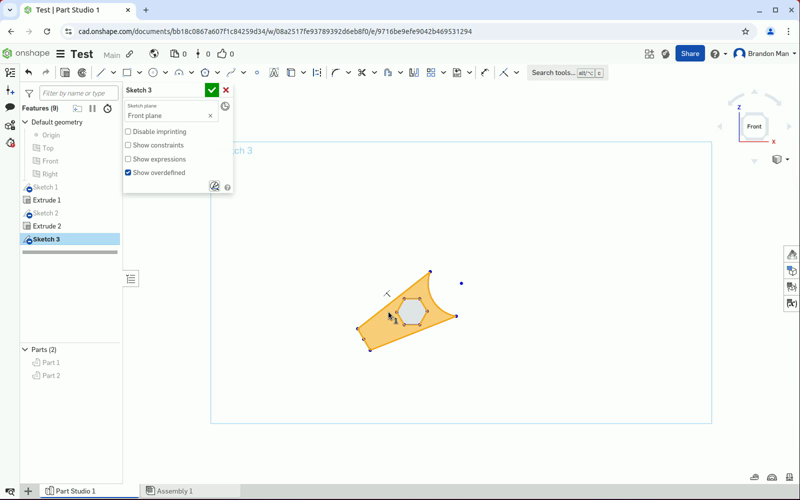
mouse_move(73, 352)
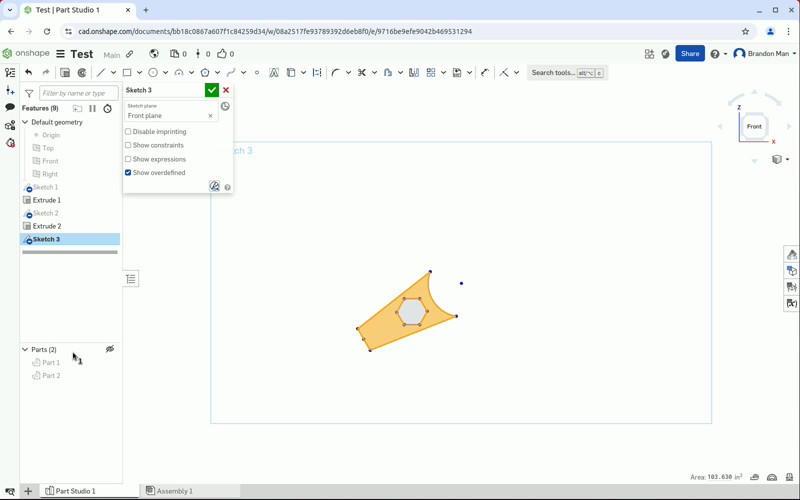
key(shift+y)
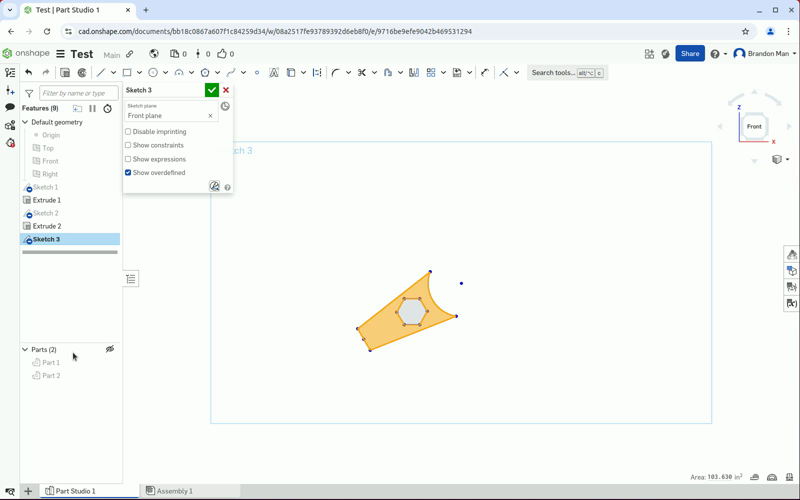
key(shift+e)
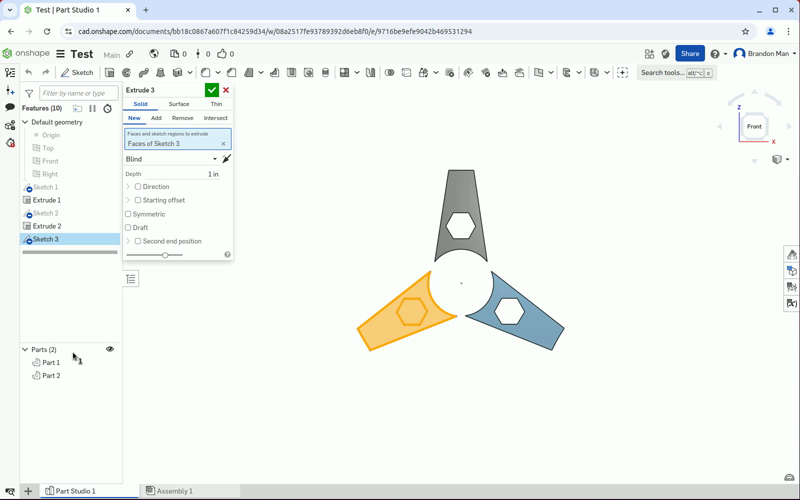
mouse_move(143, 106)
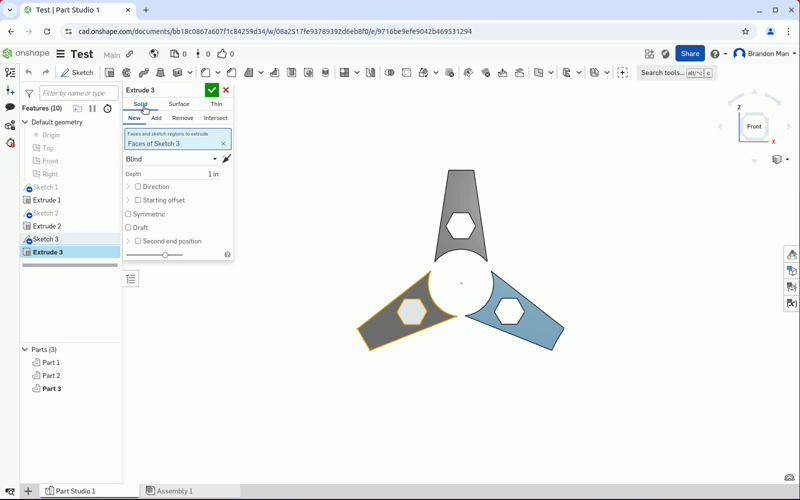
click(143, 106)
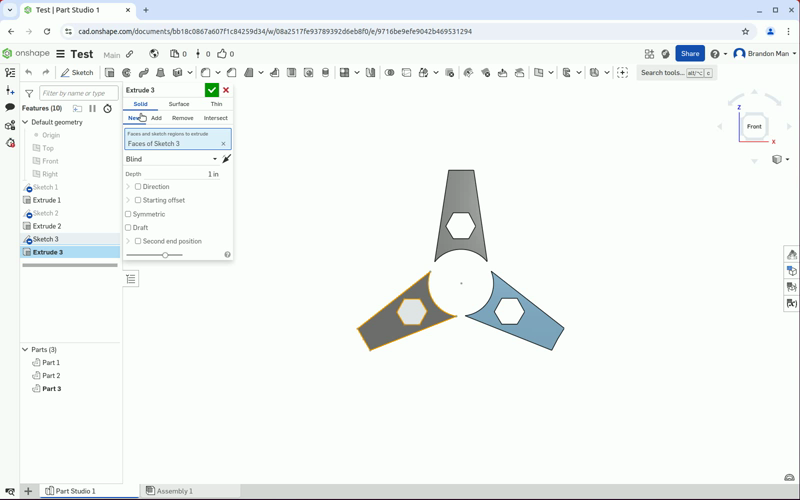
mouse_move(137, 120)
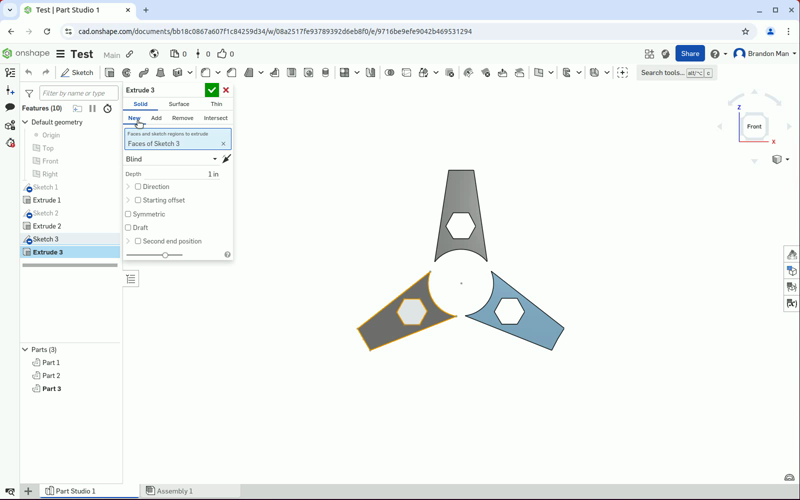
click(137, 120)
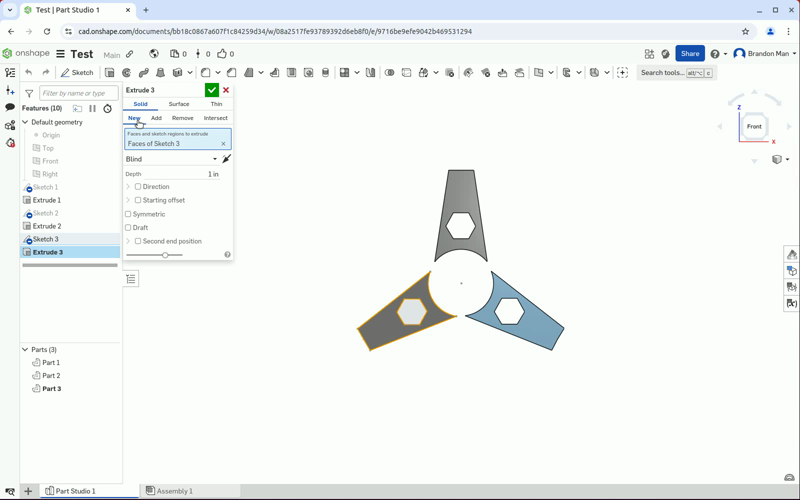
key(tab, 4)
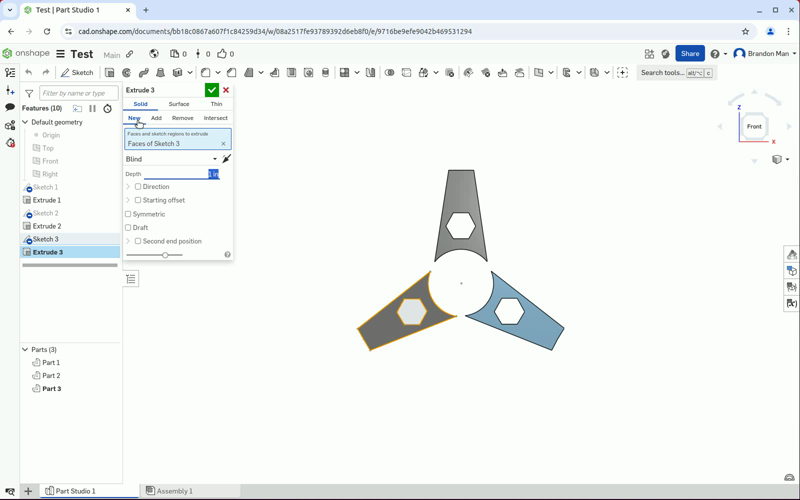
text(3.851)
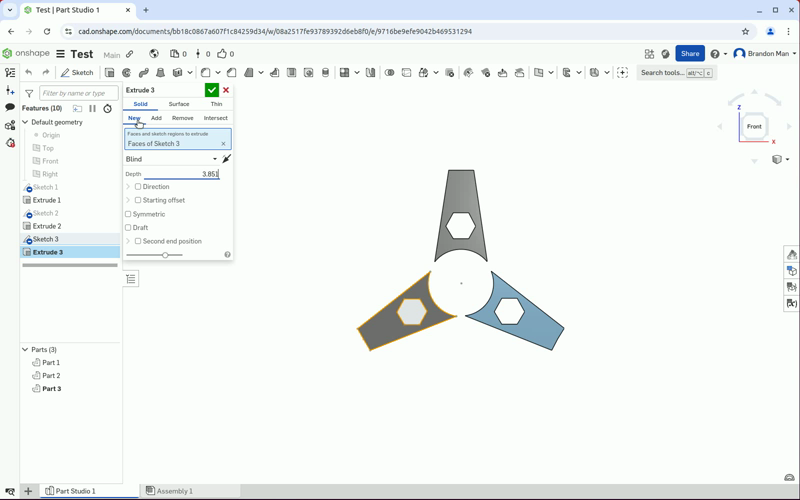
key(enter)
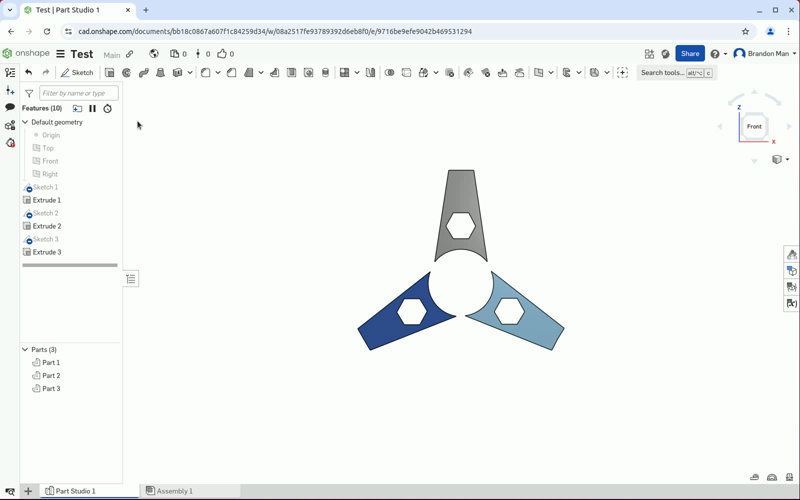
key(shift+h)
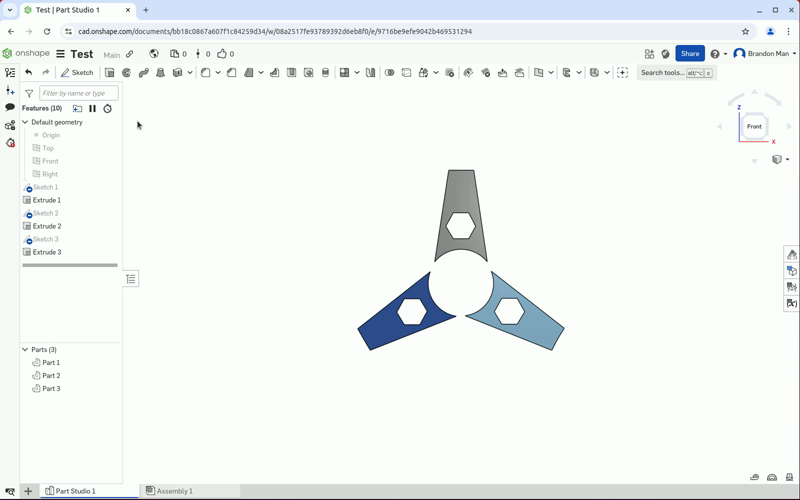
key(shift+h)
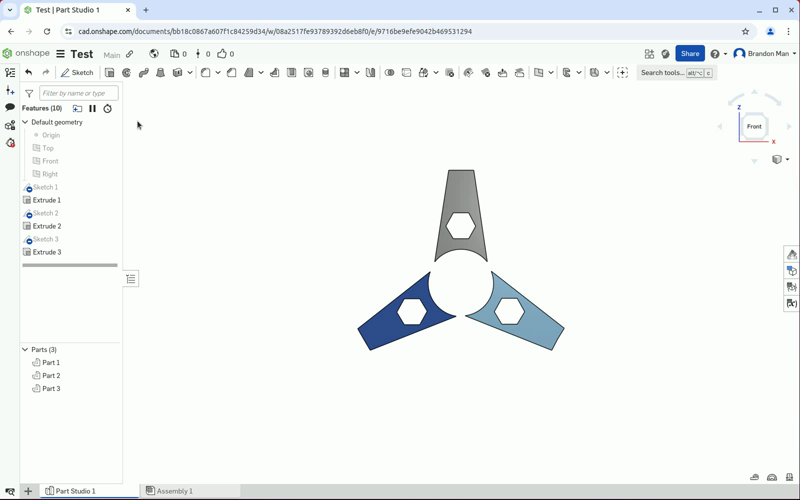
mouse_move(73, 189)
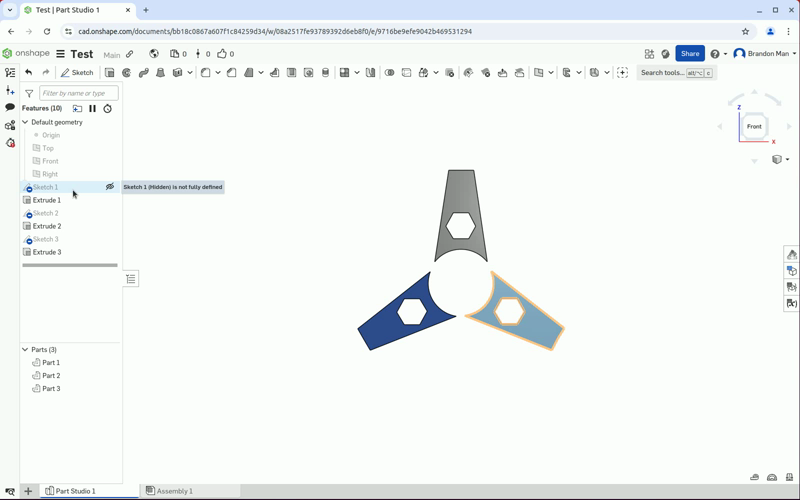
click(73, 189)
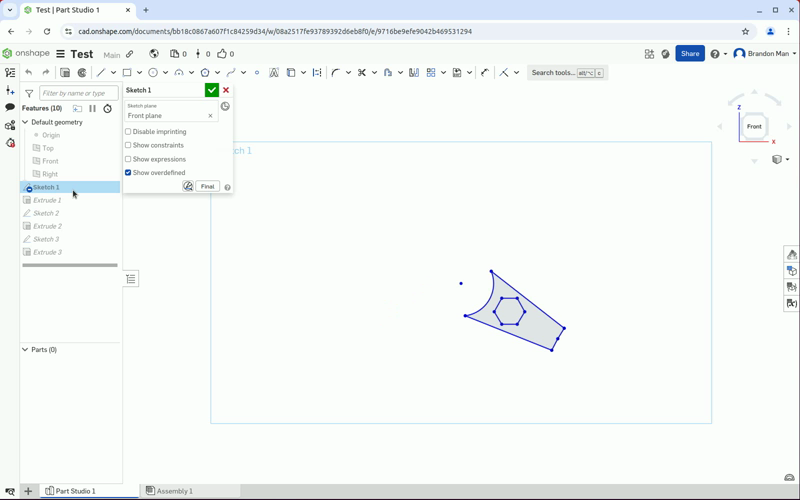
mouse_move(229, 92)
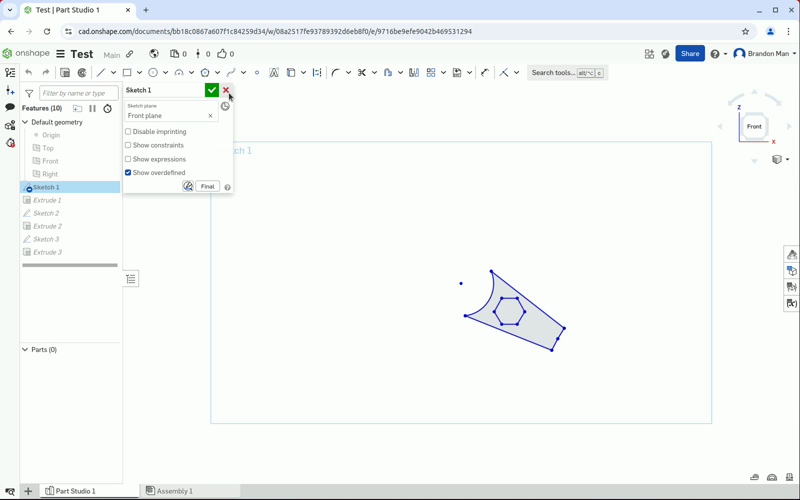
click(229, 92)
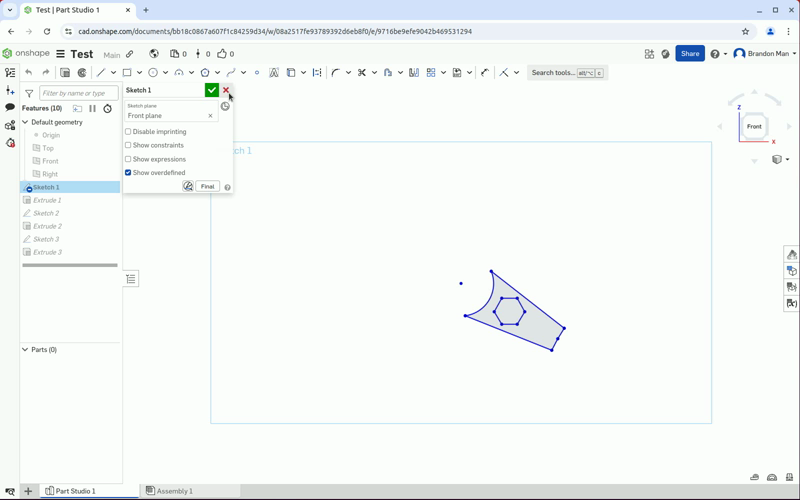
key(shift+s)
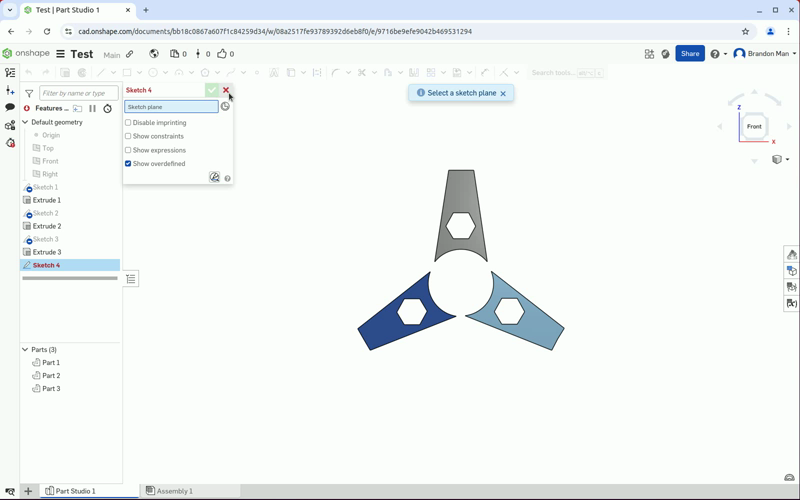
mouse_move(73, 163)
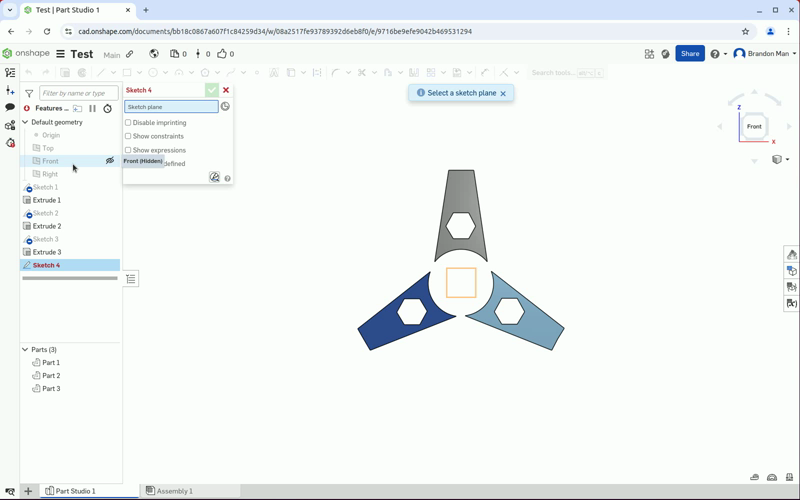
click(73, 163)
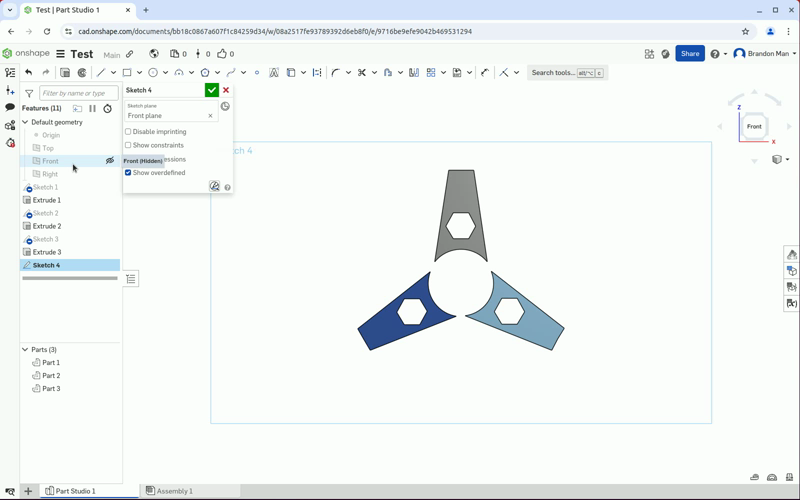
mouse_move(73, 352)
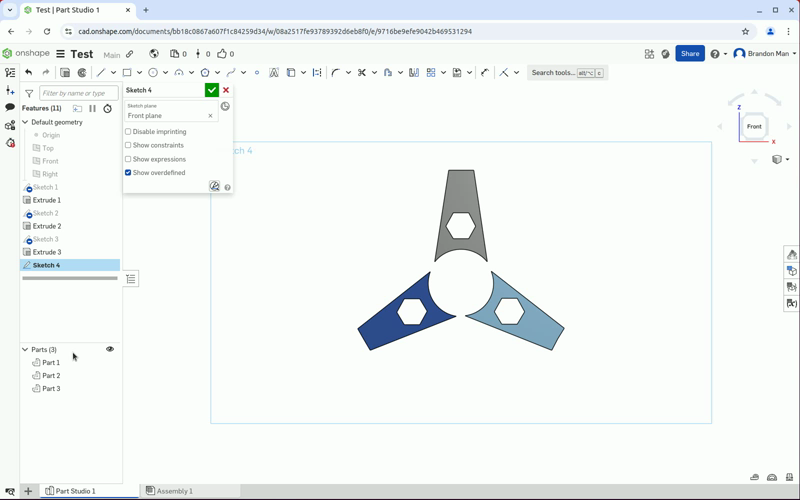
key(y)
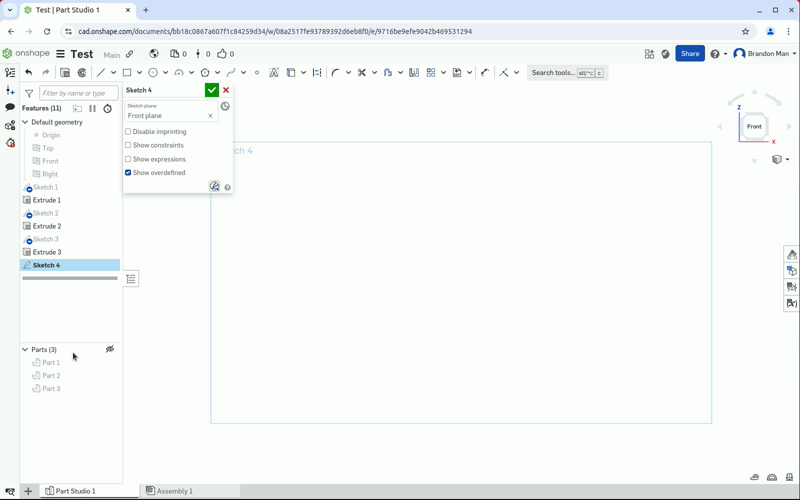
key(c)
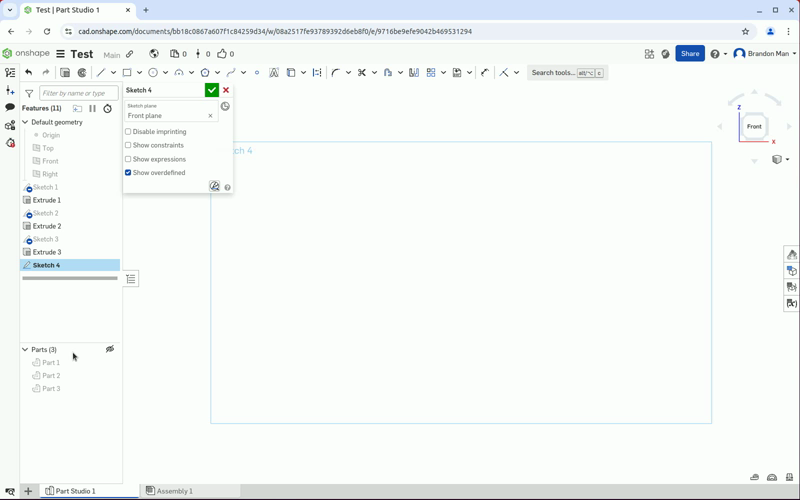
key_down(shift)
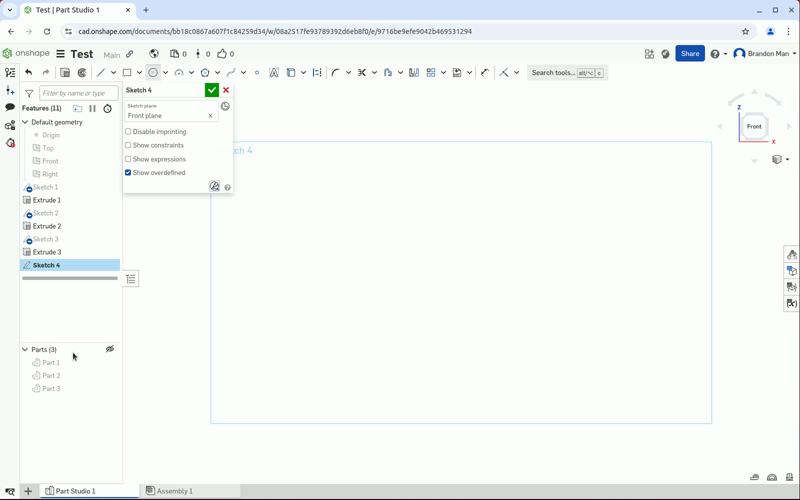
mouse_move(461, 282)
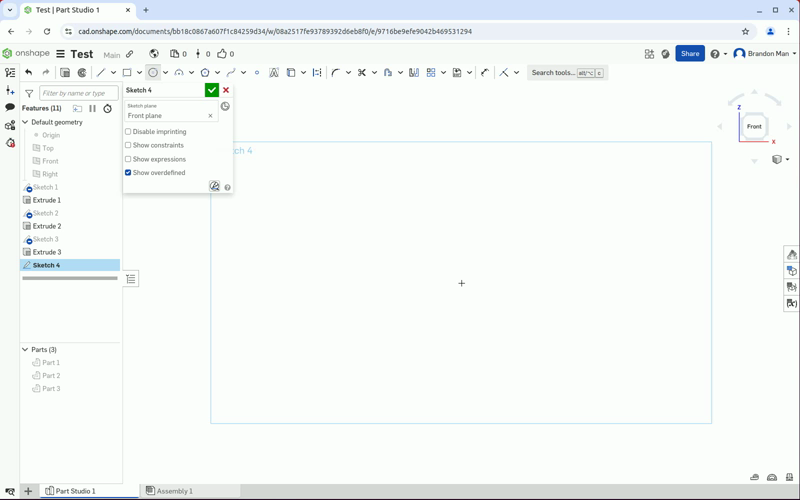
click(461, 282)
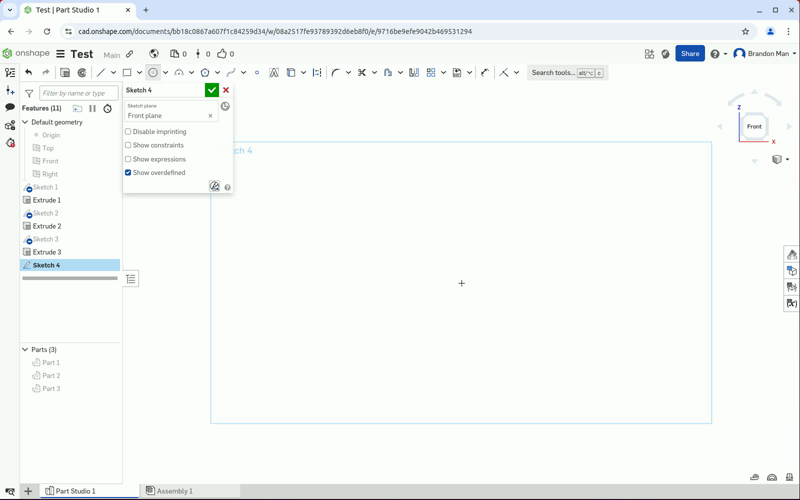
key_up(shift)
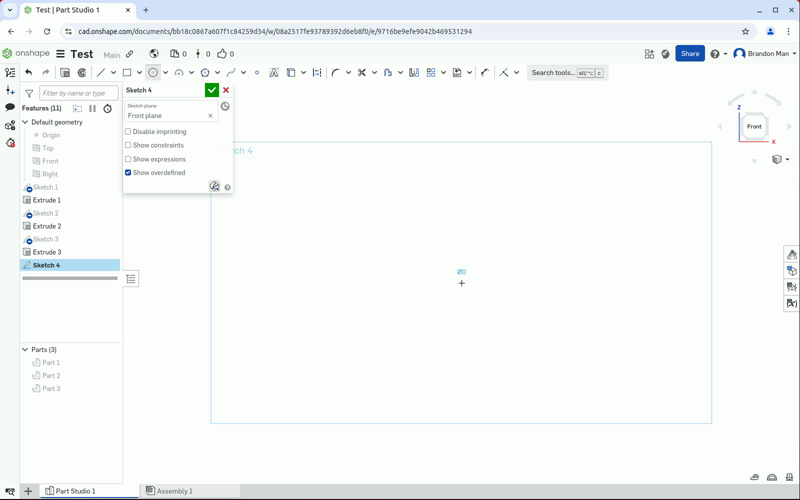
mouse_move(495, 282)
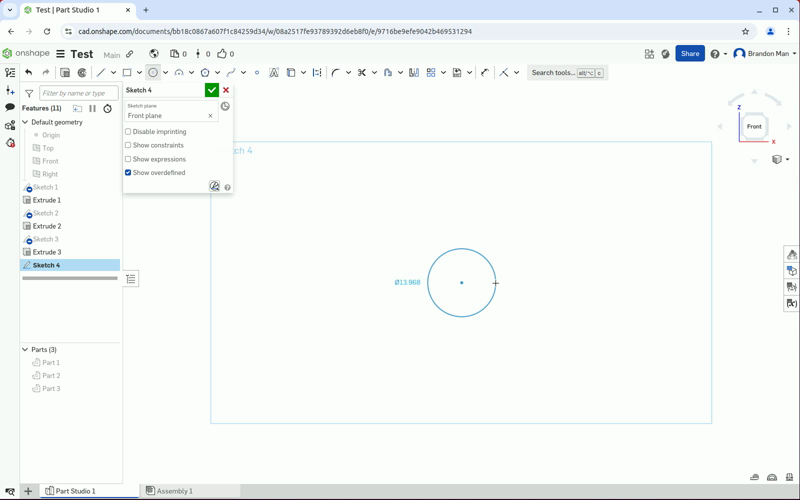
click(495, 282)
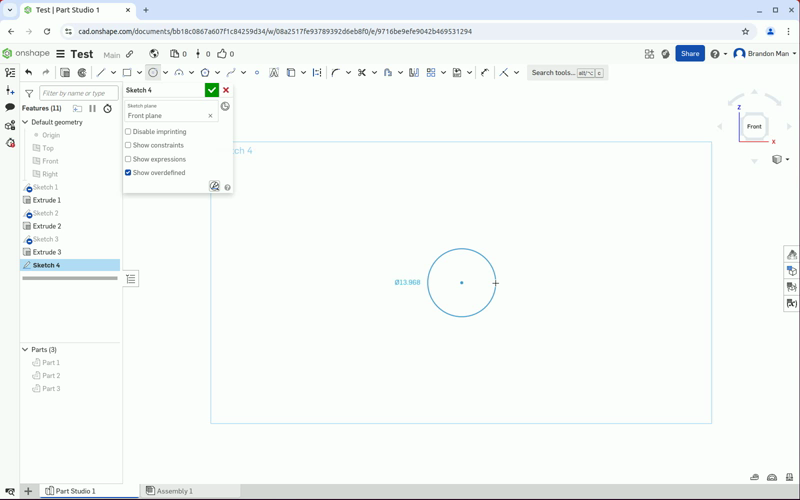
key(esc)
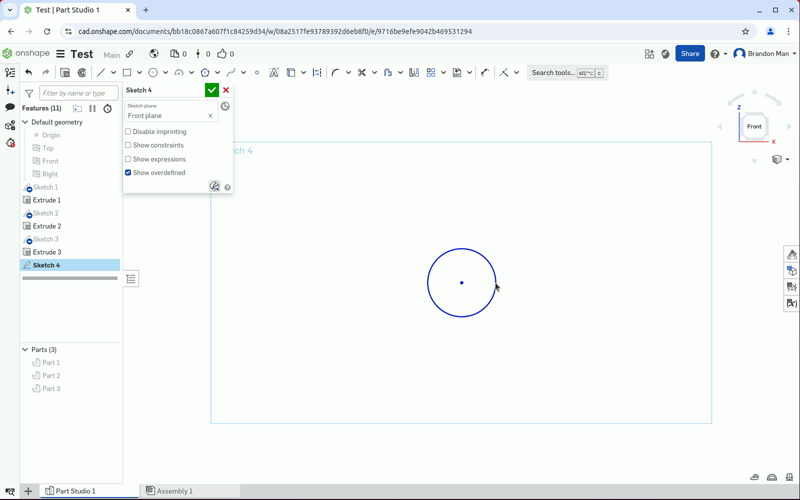
key(c)
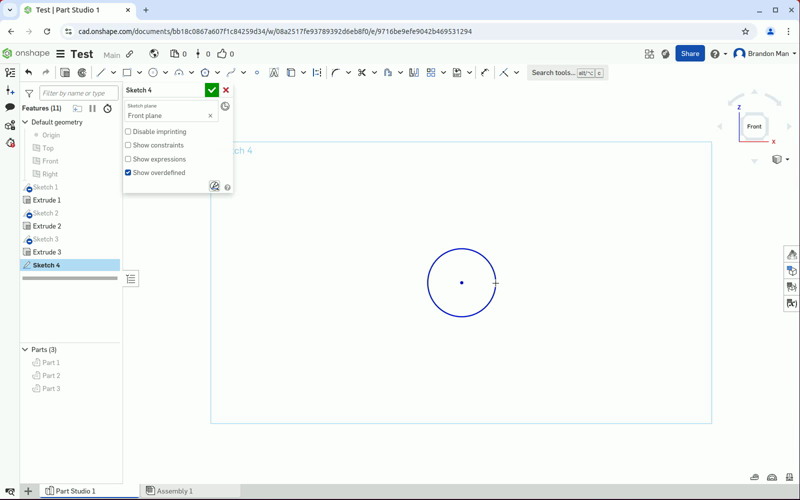
key_down(shift)
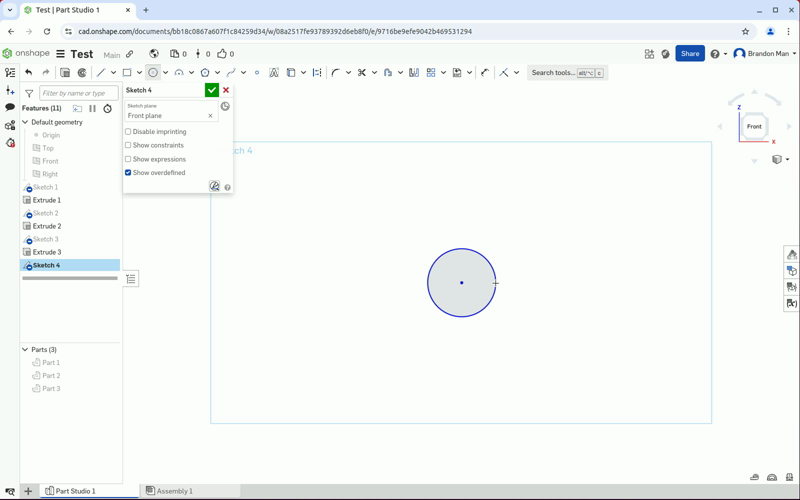
mouse_move(461, 282)
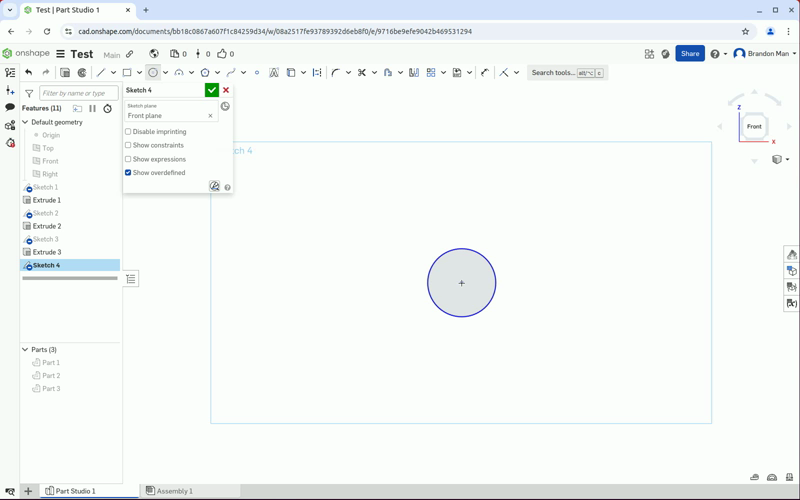
click(461, 282)
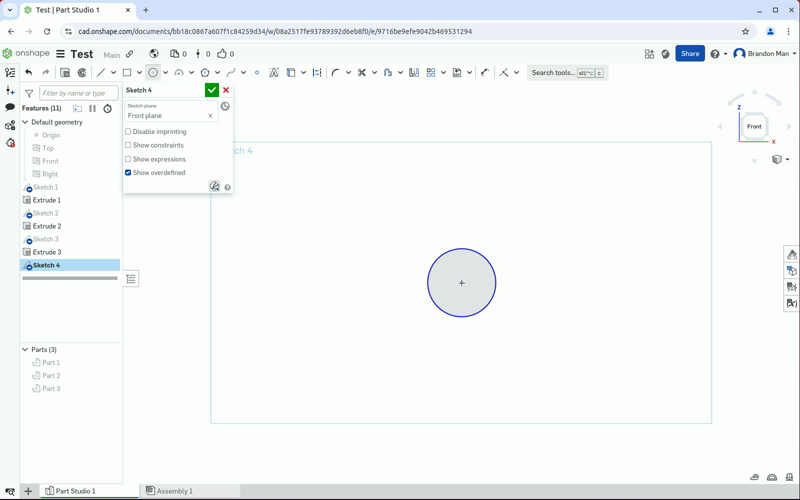
key_up(shift)
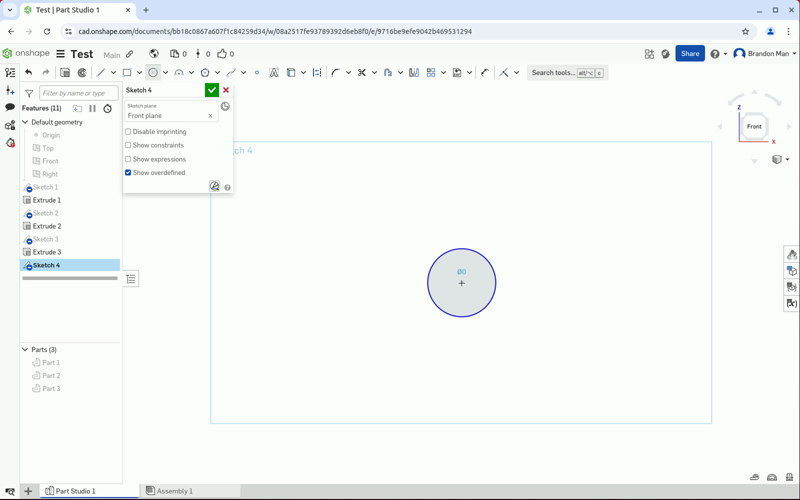
mouse_move(488, 282)
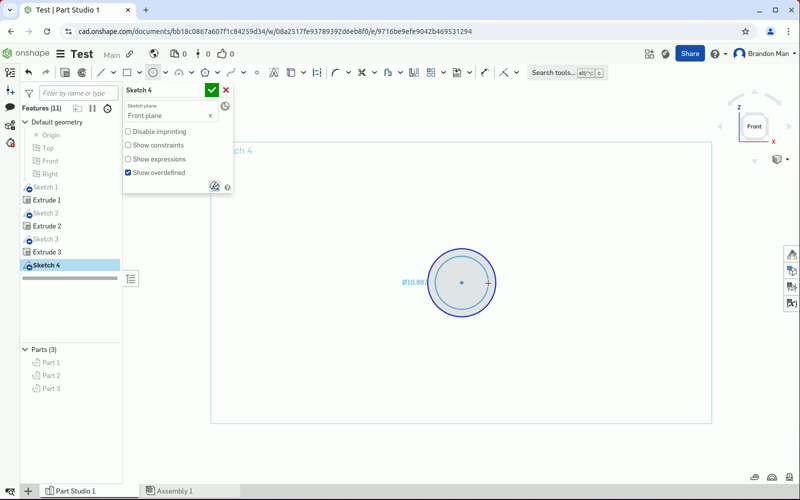
click(488, 282)
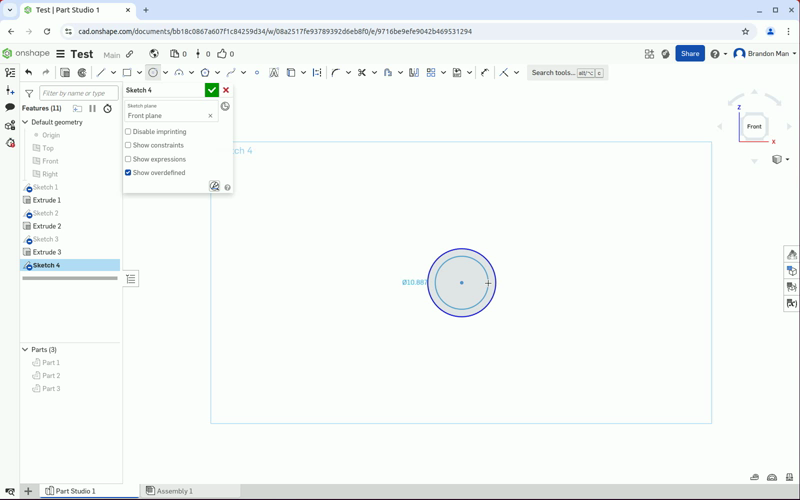
key(esc)
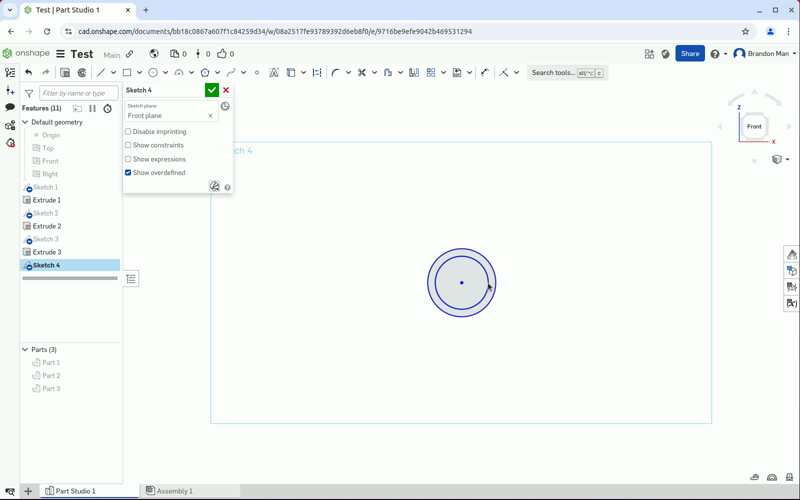
mouse_move(484, 266)
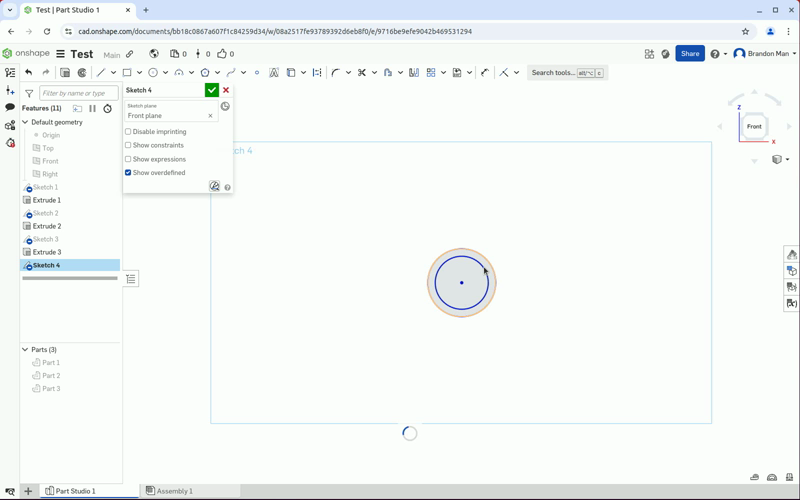
scroll(6)
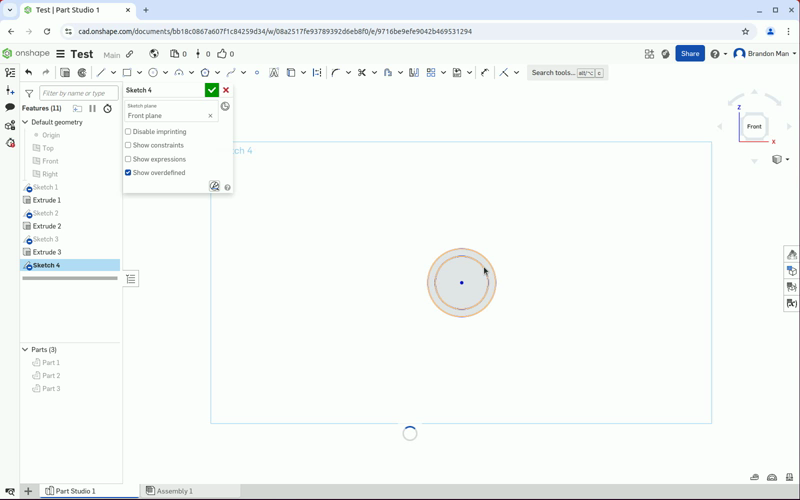
scroll(6)
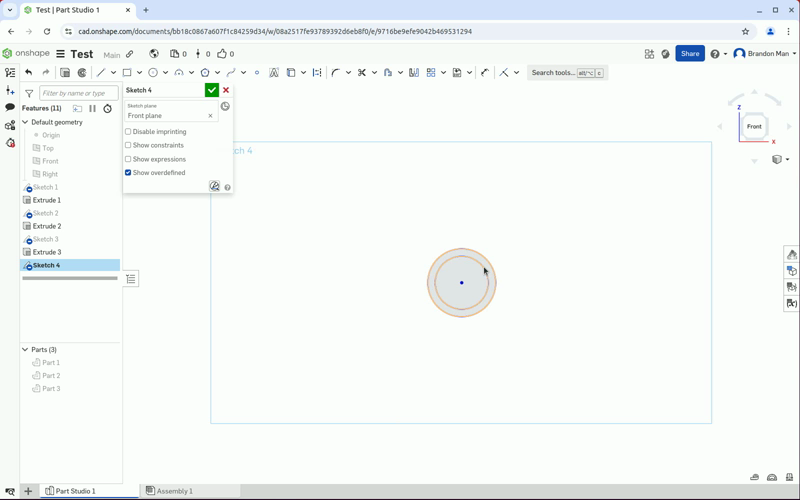
scroll(6)
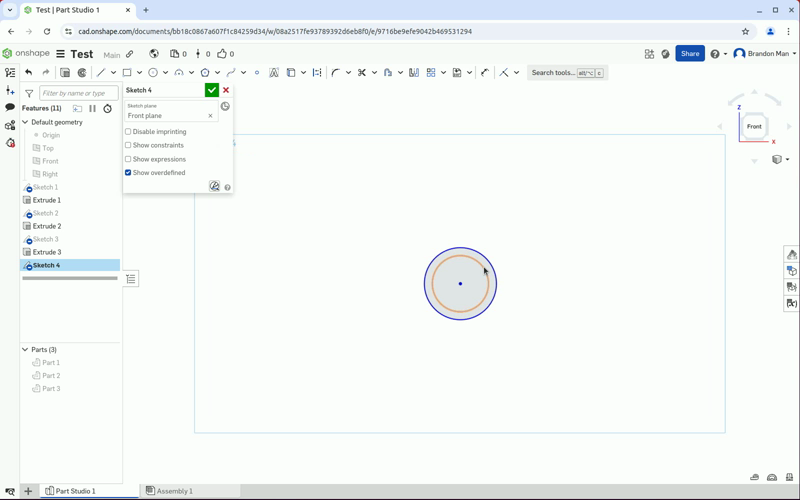
scroll(6)
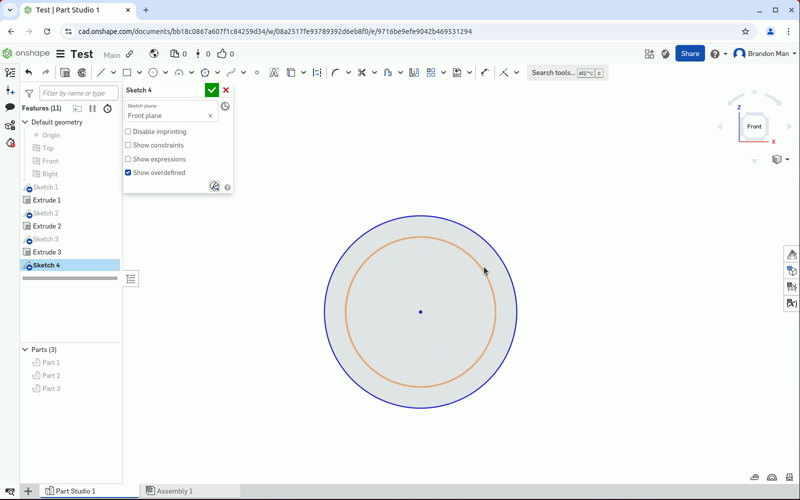
scroll(6)
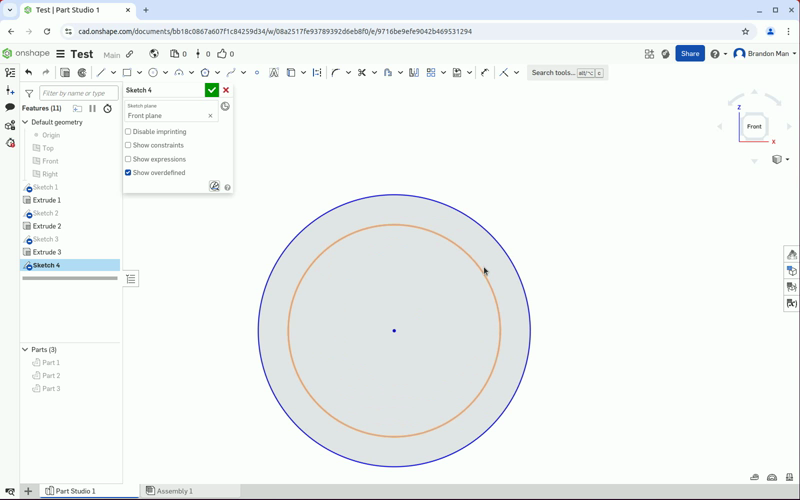
scroll(6)
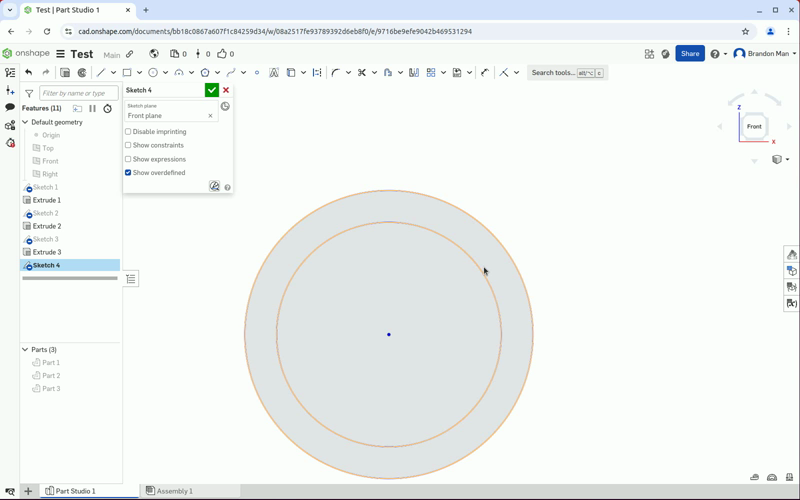
scroll(6)
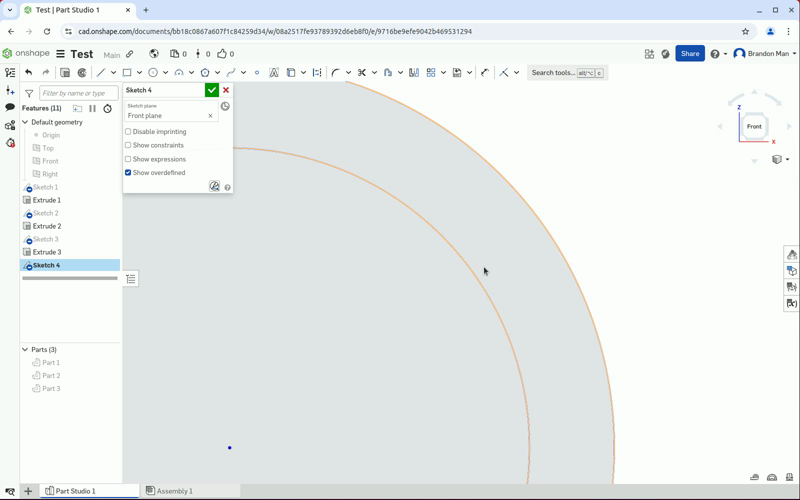
click(484, 266)
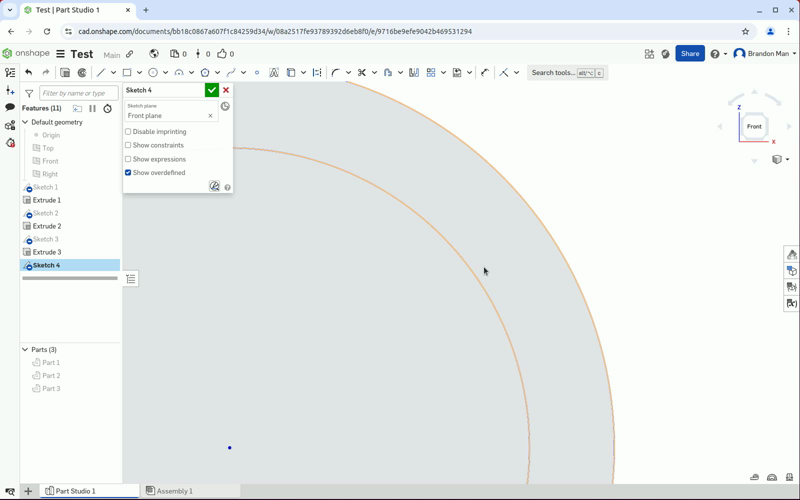
scroll(-6)
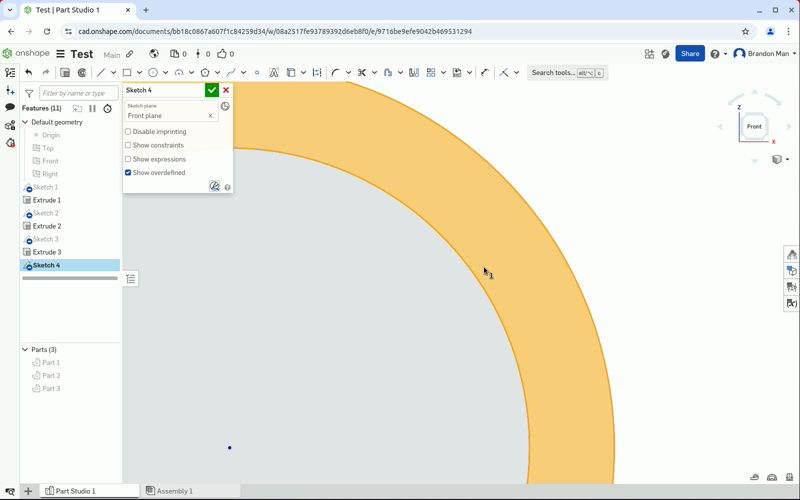
scroll(-6)
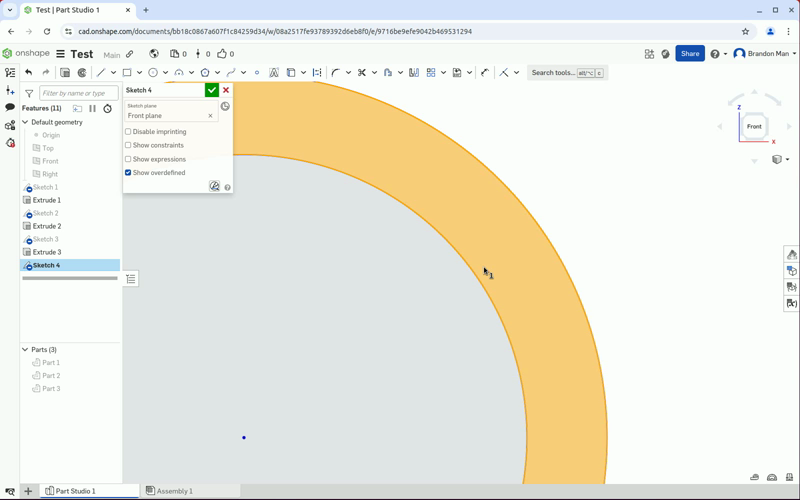
scroll(-6)
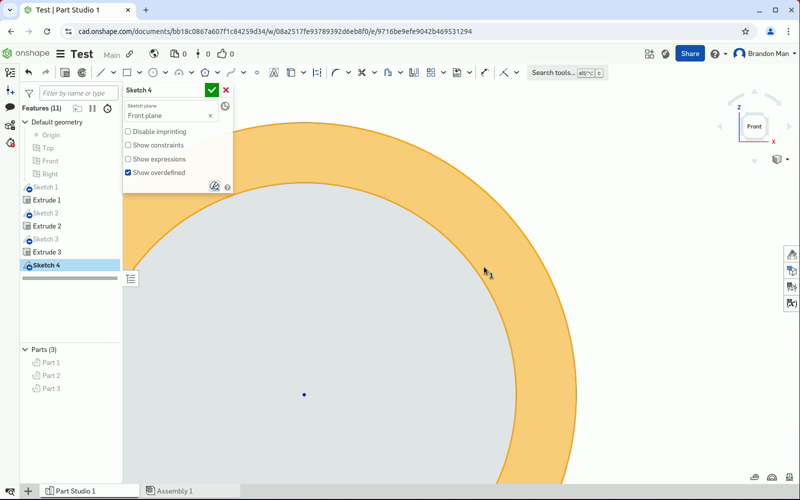
scroll(-6)
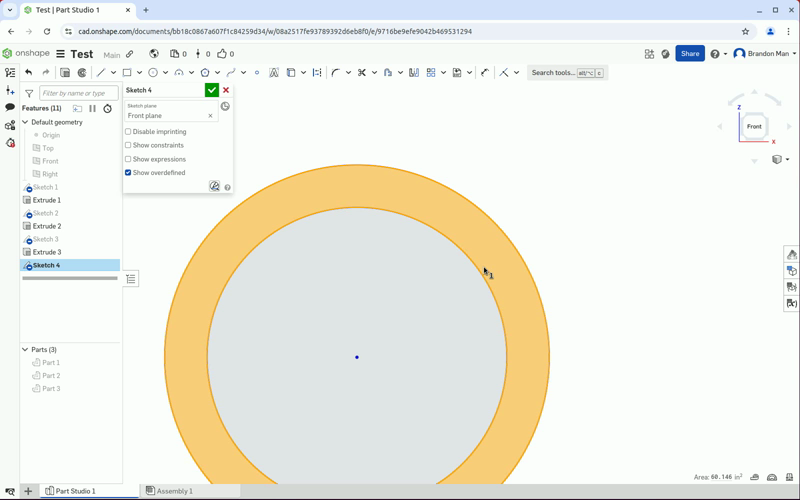
scroll(-6)
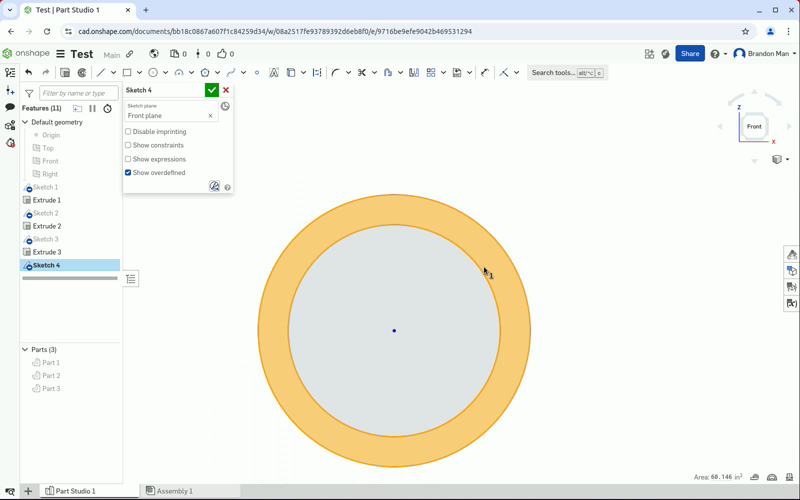
scroll(-6)
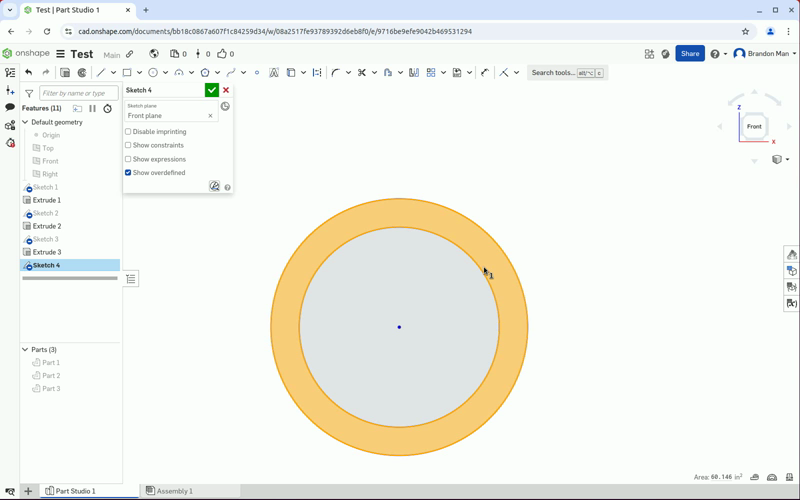
scroll(-6)
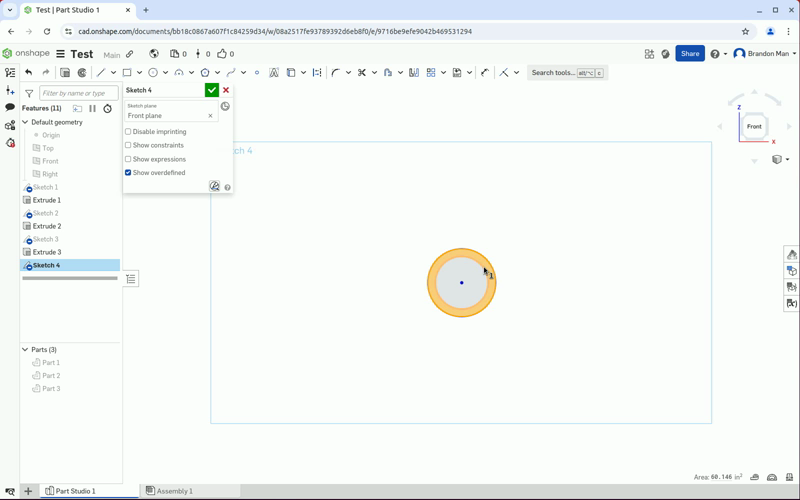
mouse_move(73, 352)
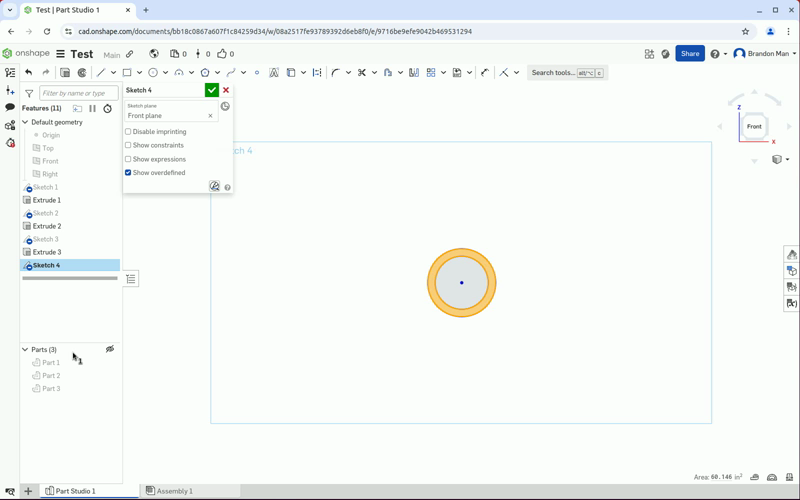
key(shift+y)
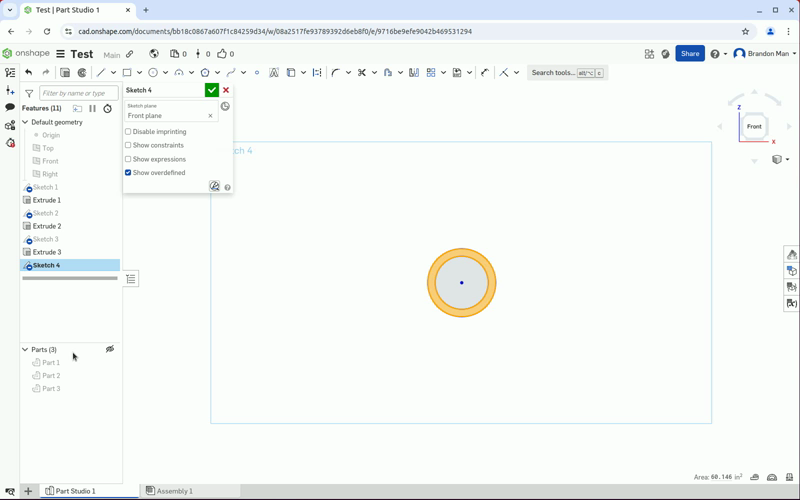
key(shift+e)
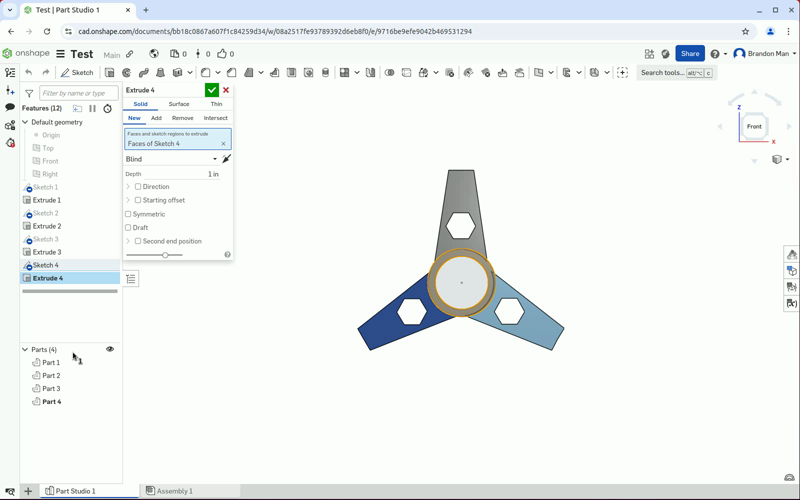
mouse_move(143, 106)
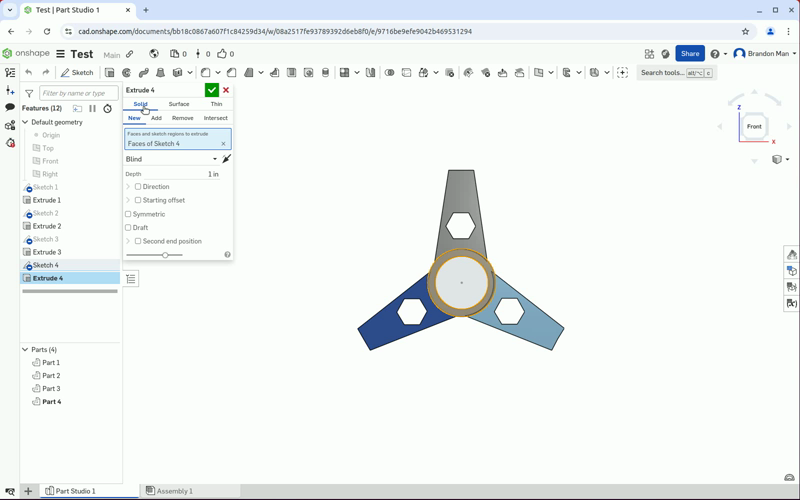
click(143, 106)
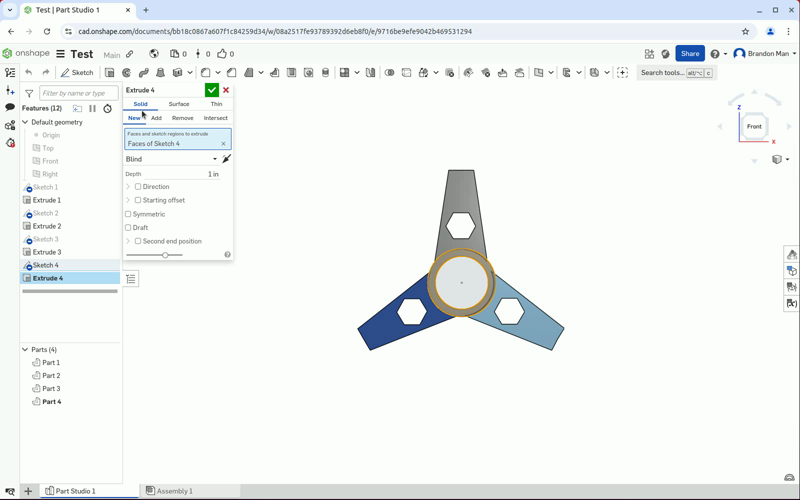
mouse_move(137, 120)
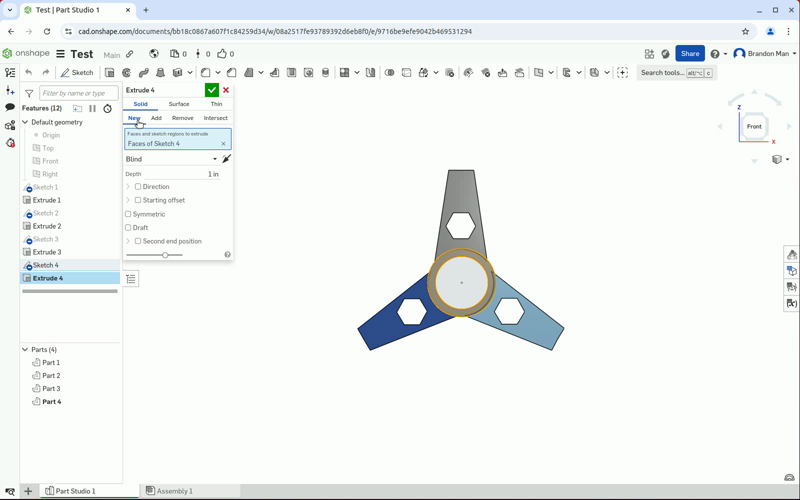
click(137, 120)
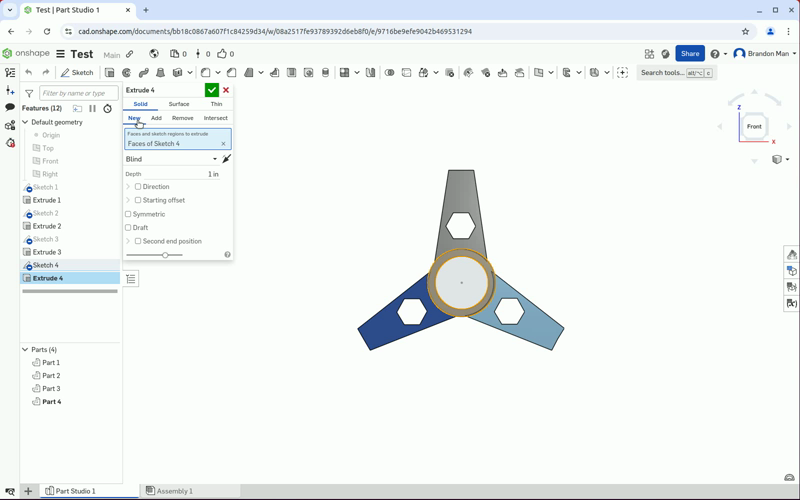
key(tab, 4)
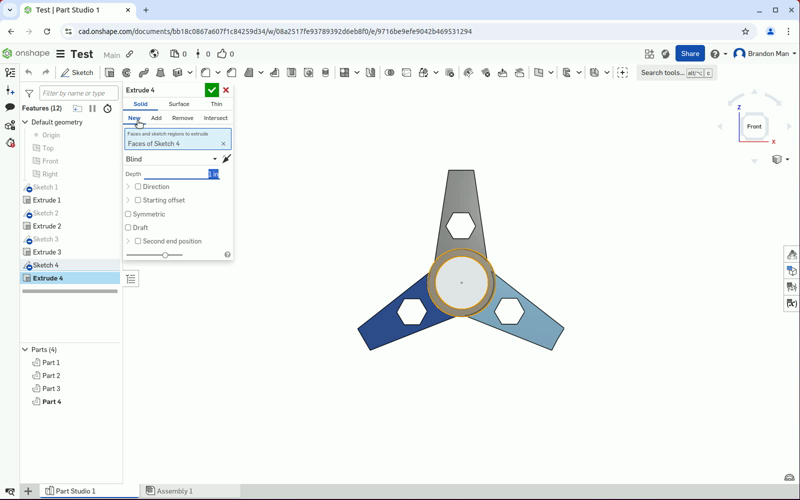
text(3.851)
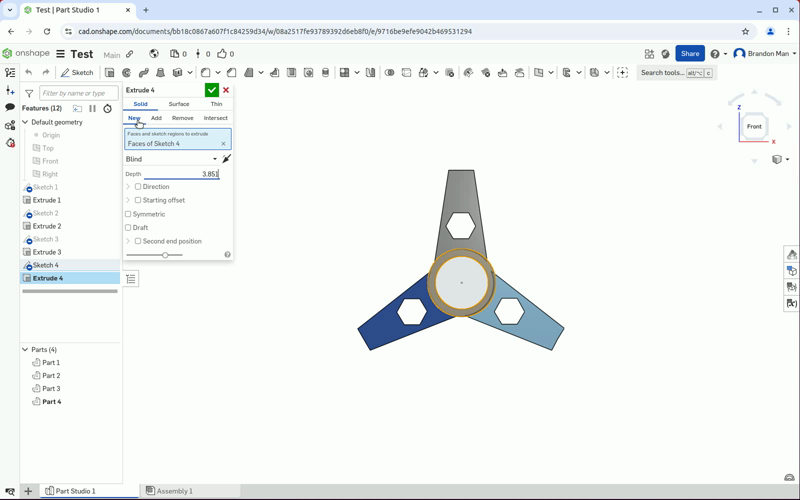
key(enter)
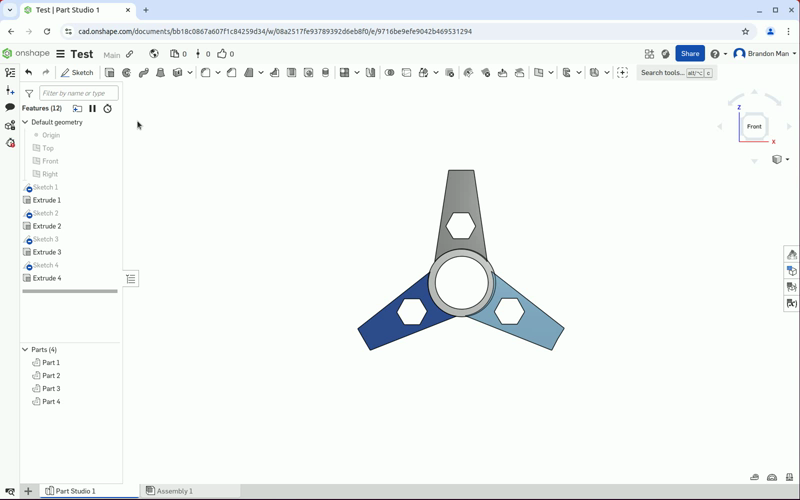
key(shift+h)
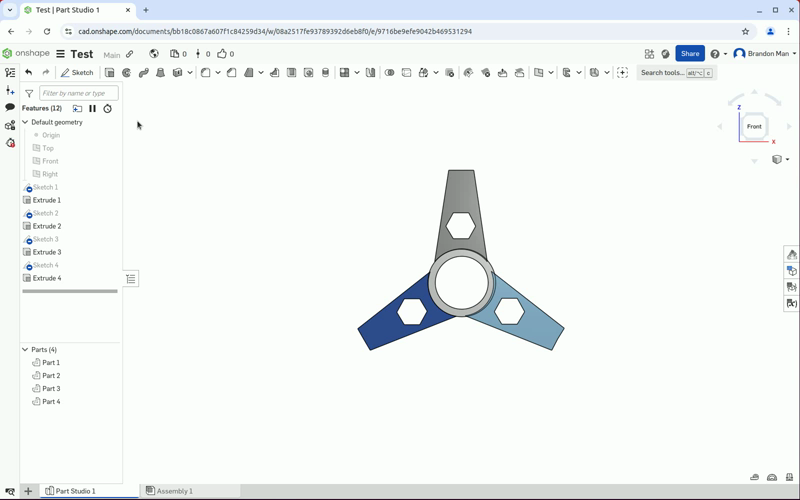
key(shift+h)
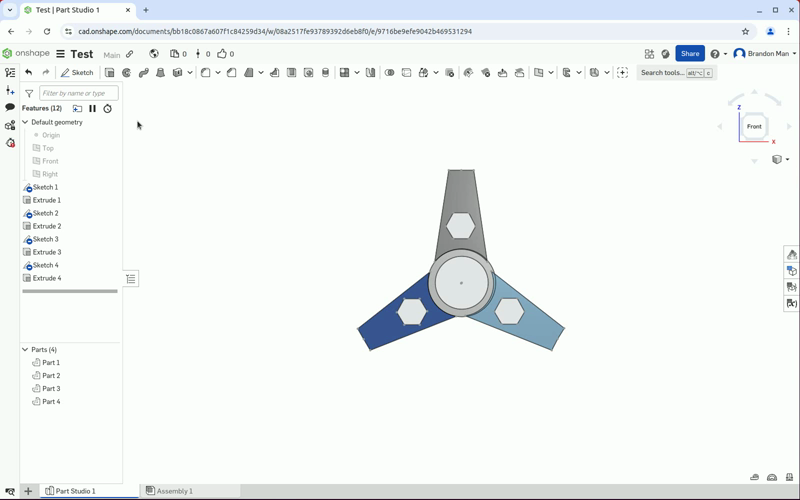
key(shift+7)
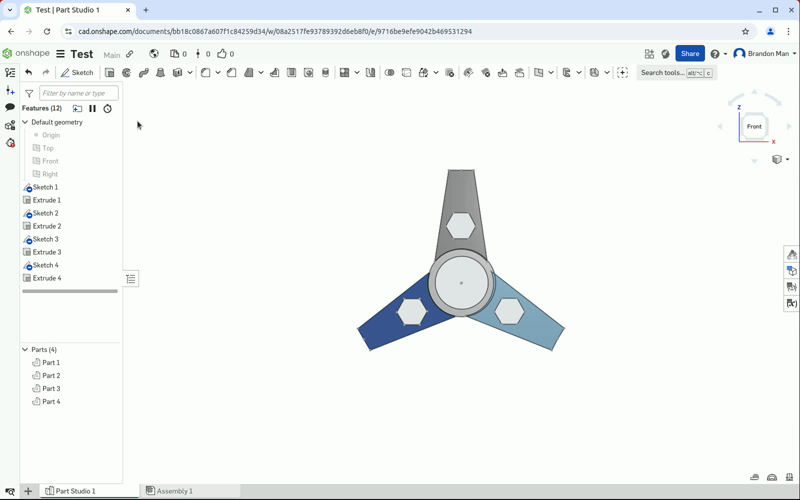
key(left, 2)
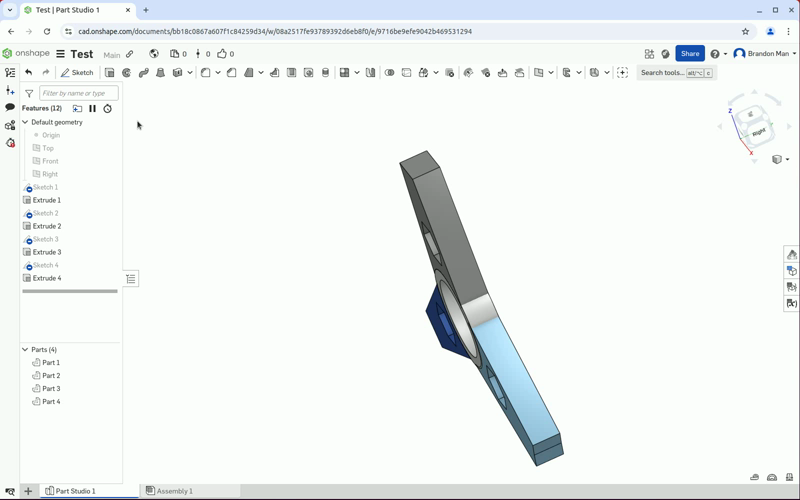
key(down, 2)
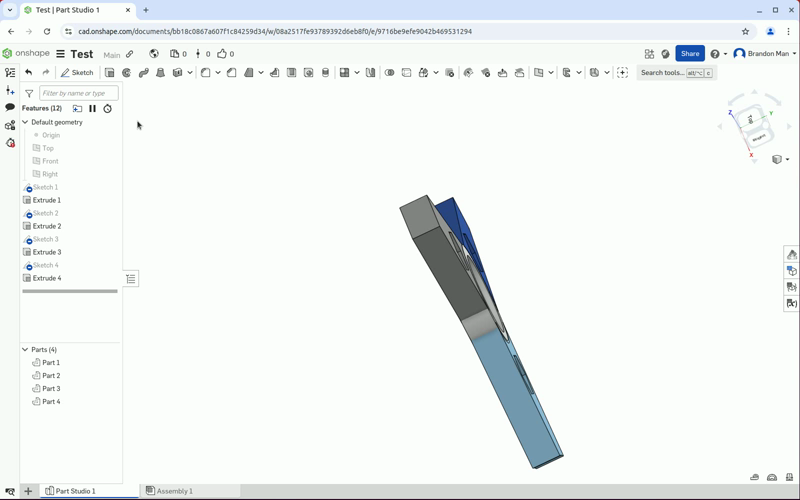
key(up, 2)
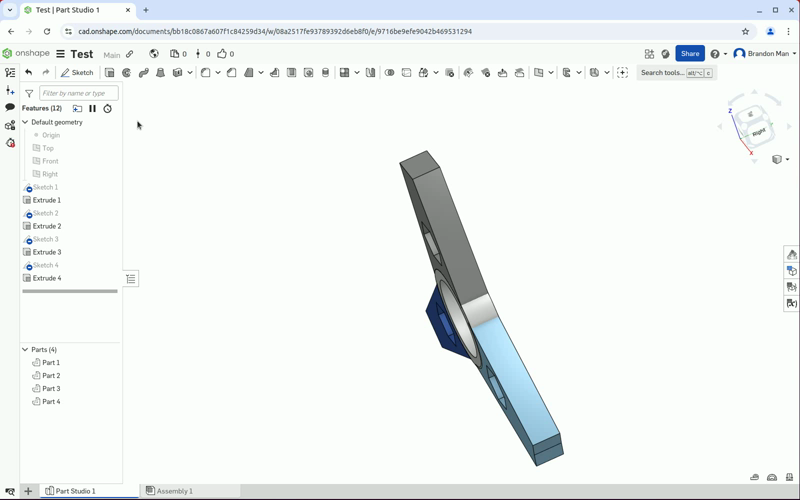
key(right, 2)
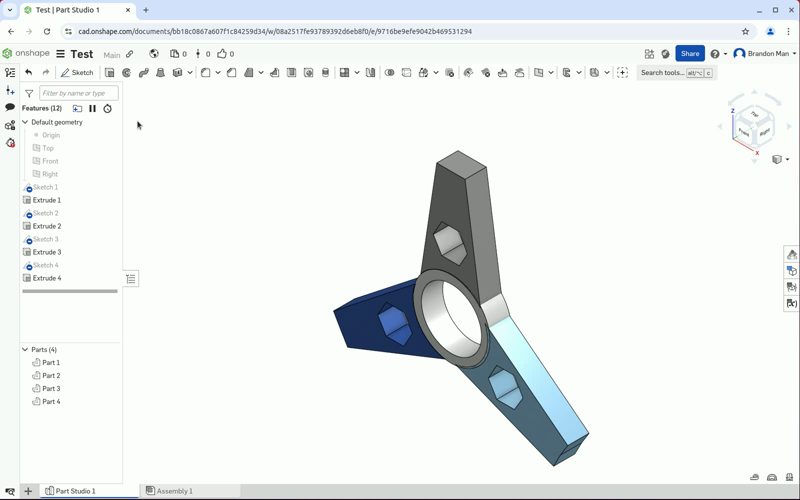
mouse_move(73, 189)
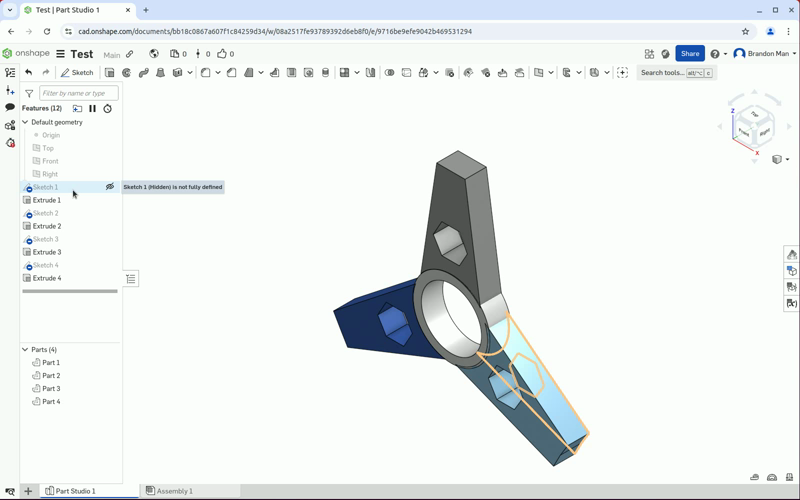
click(73, 189)